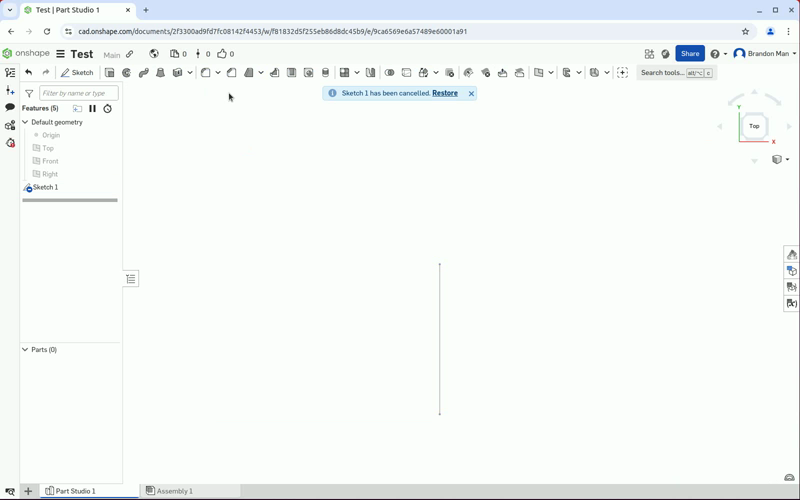
key(shift+h)
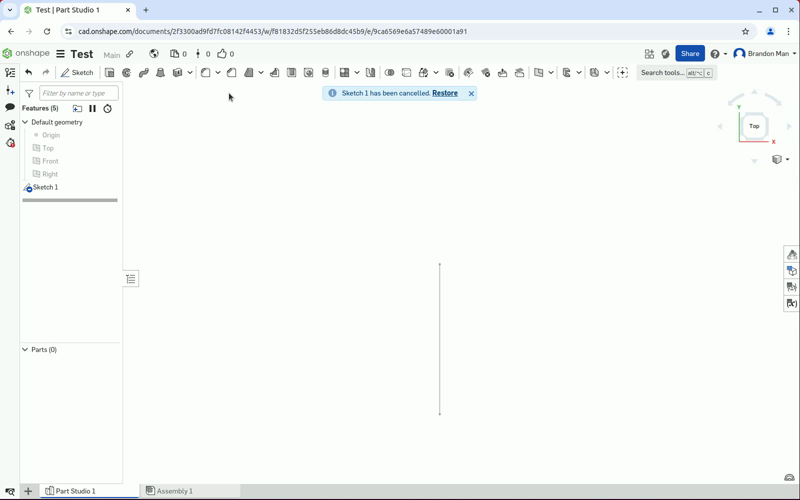
key(shift+s)
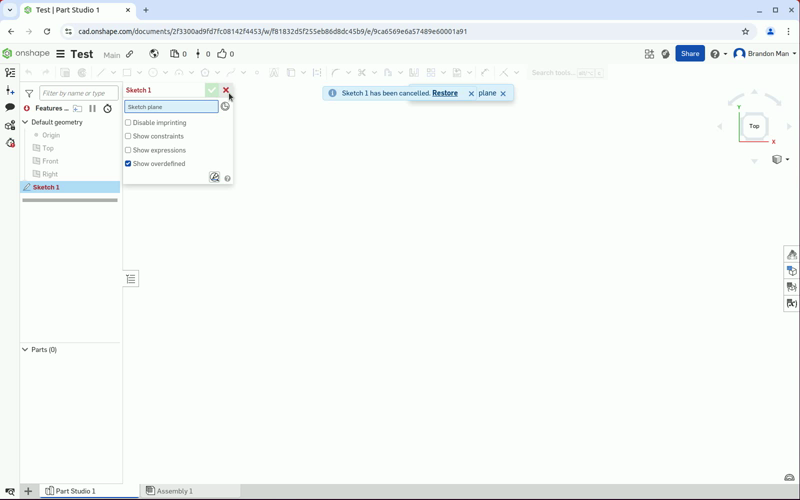
mouse_move(73, 150)
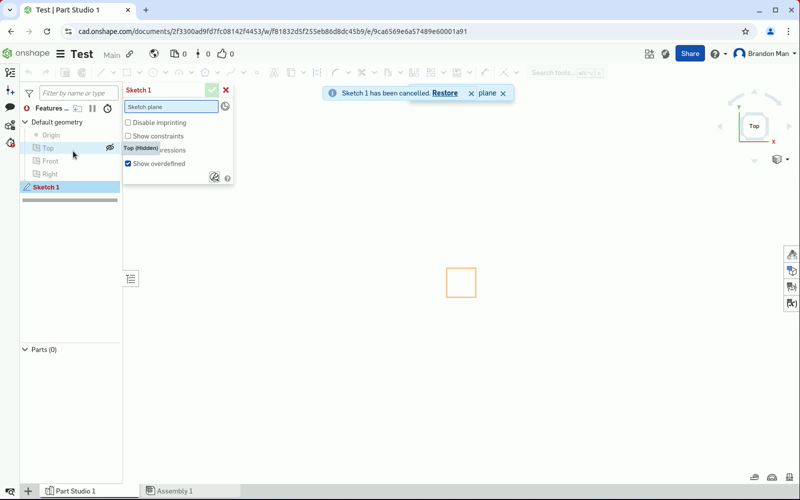
click(73, 150)
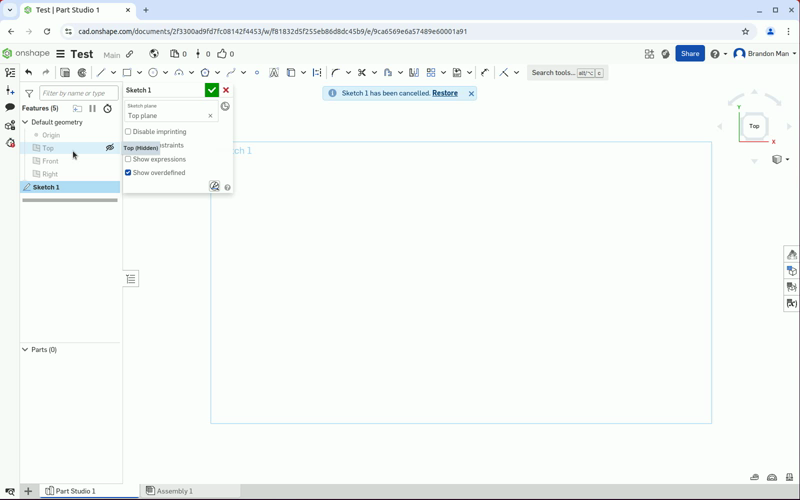
mouse_move(73, 352)
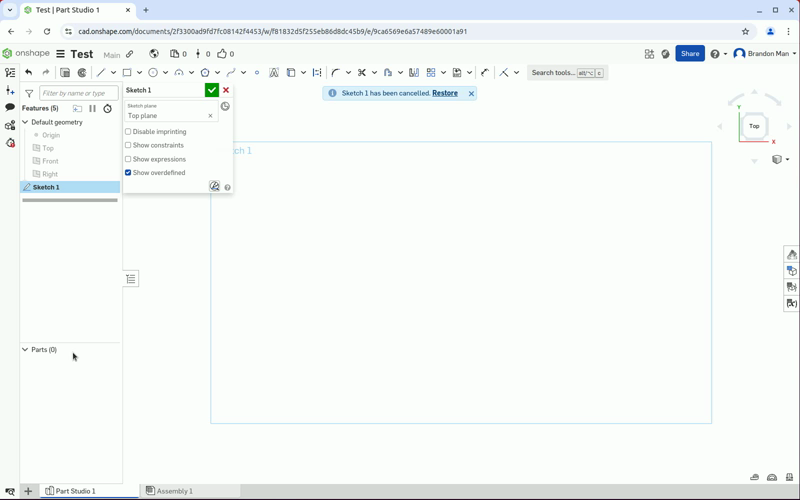
key(y)
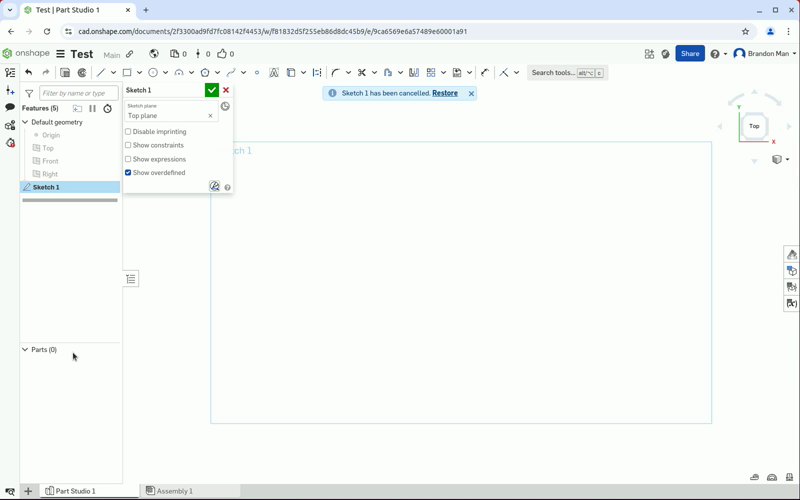
key(c)
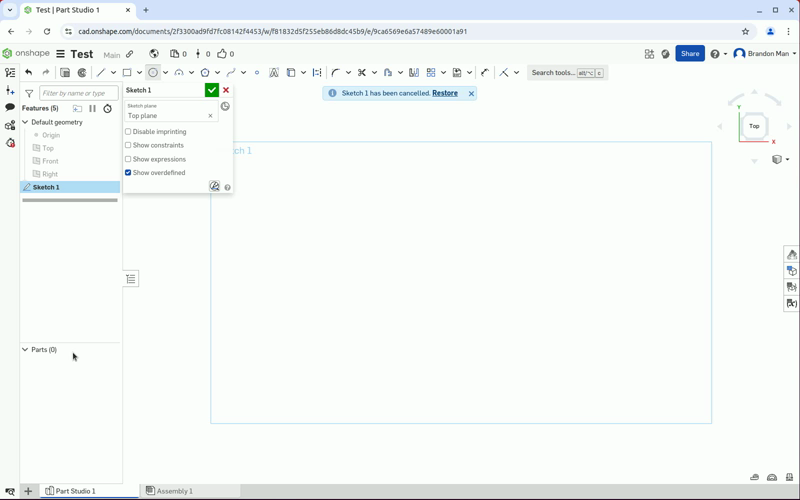
key_down(shift)
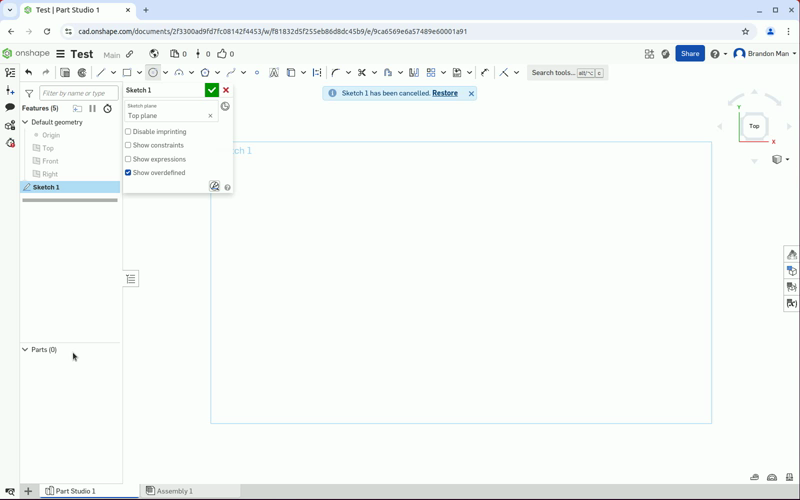
mouse_move(461, 282)
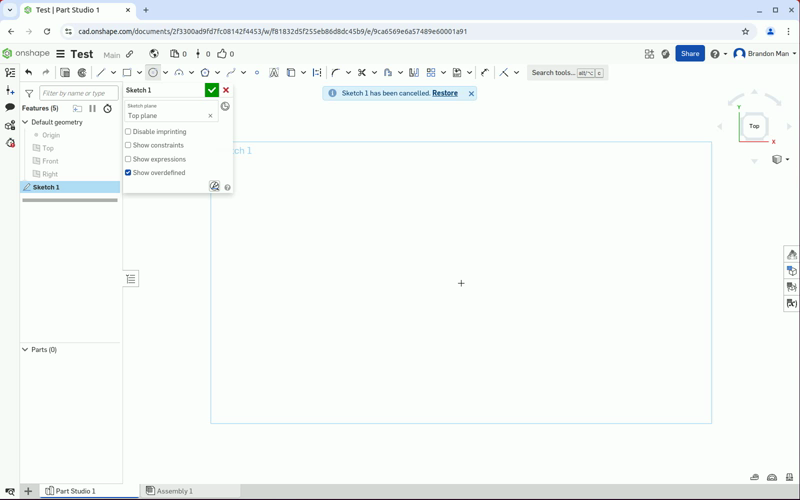
click(461, 282)
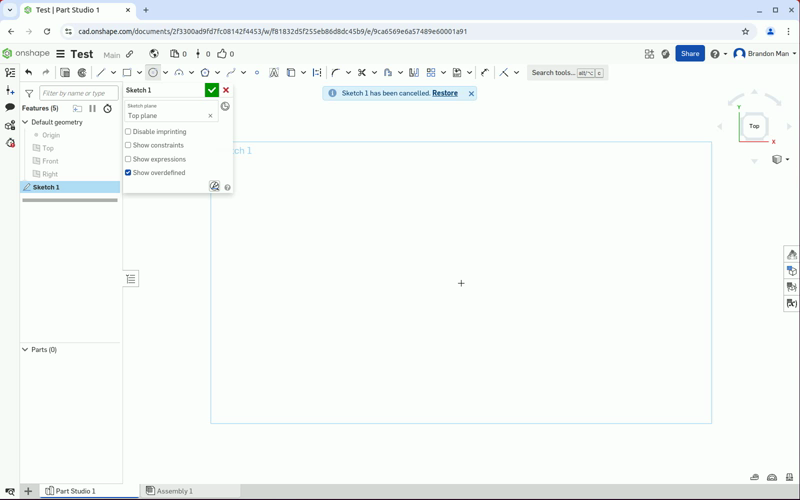
key_up(shift)
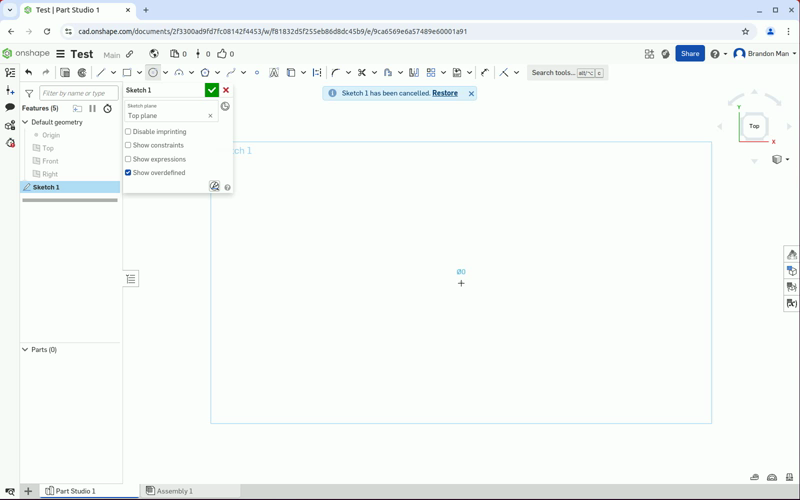
mouse_move(574, 282)
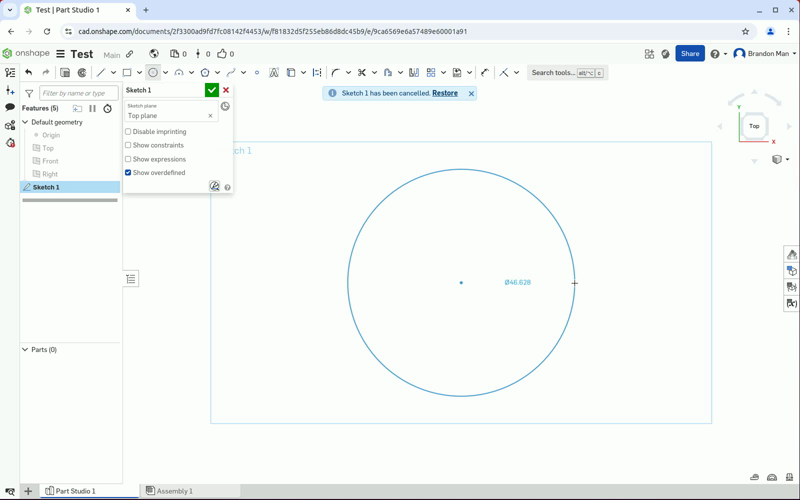
click(574, 282)
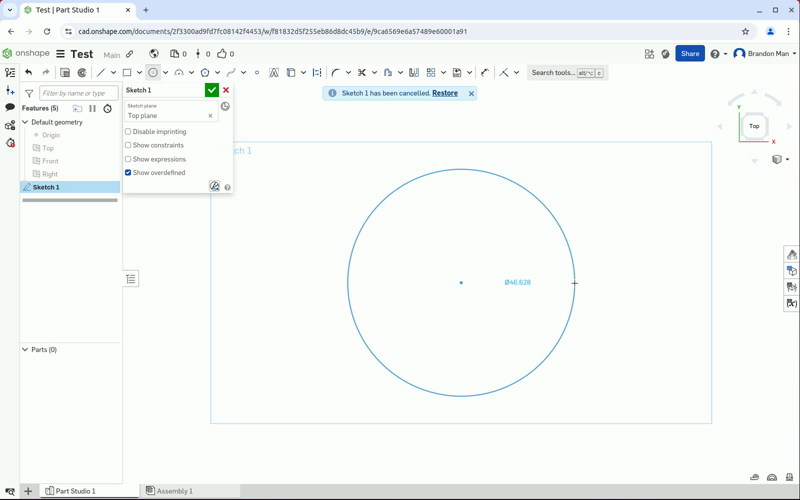
key(esc)
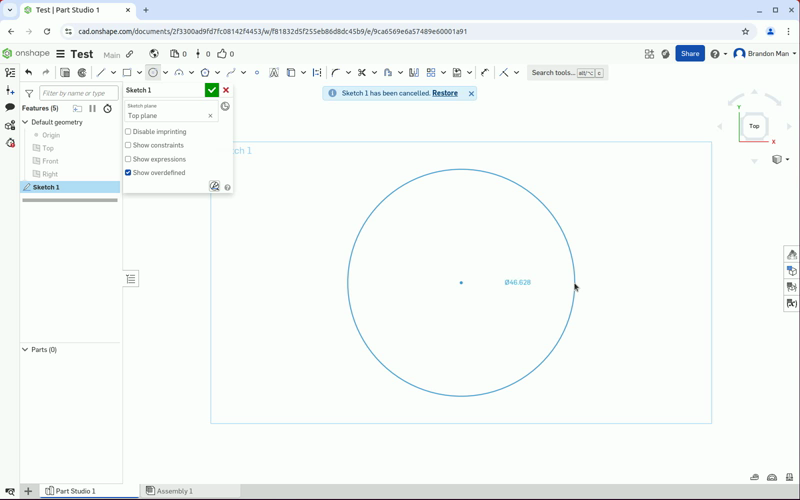
key(c)
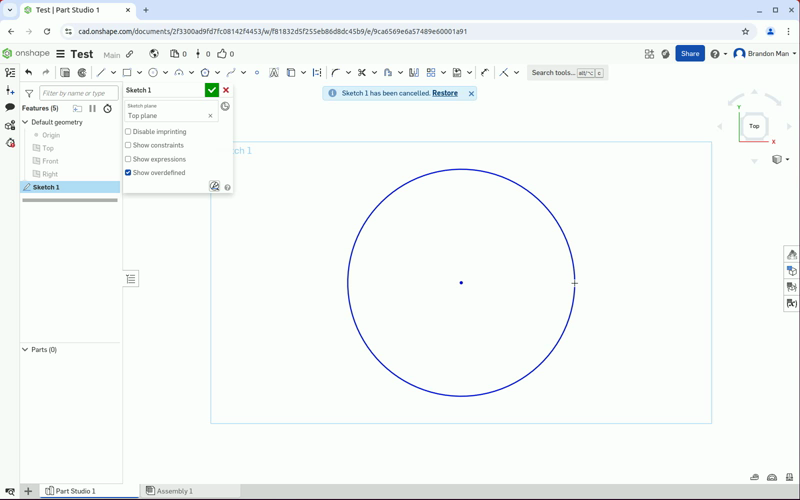
key_down(shift)
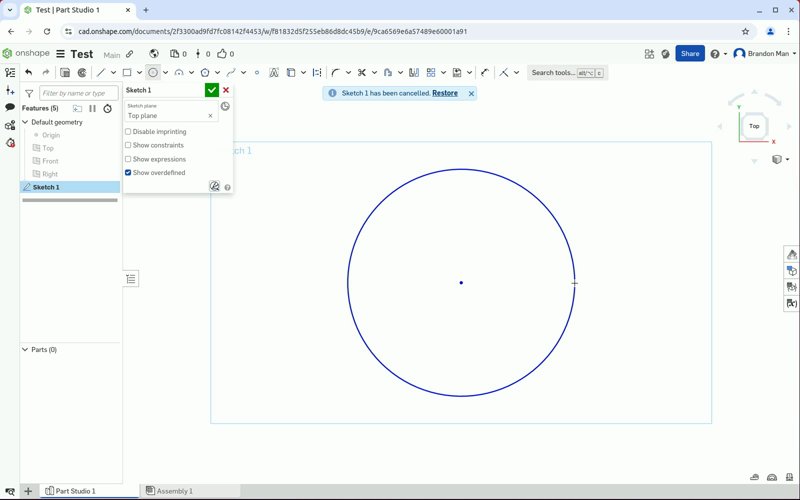
mouse_move(397, 344)
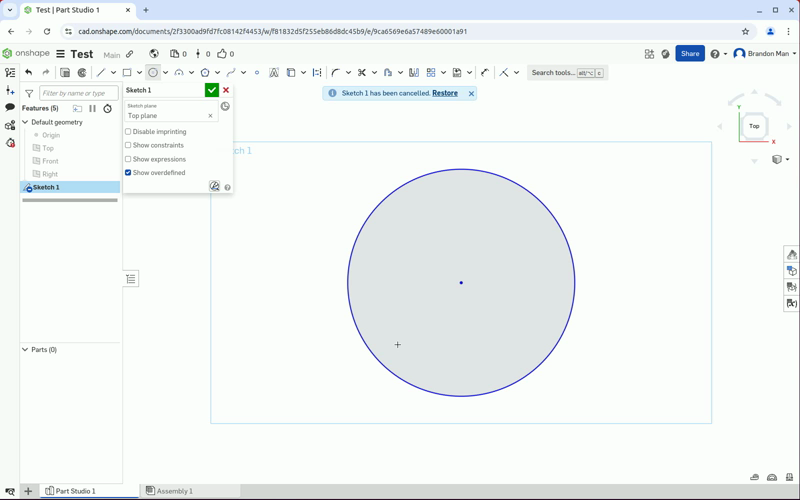
click(397, 344)
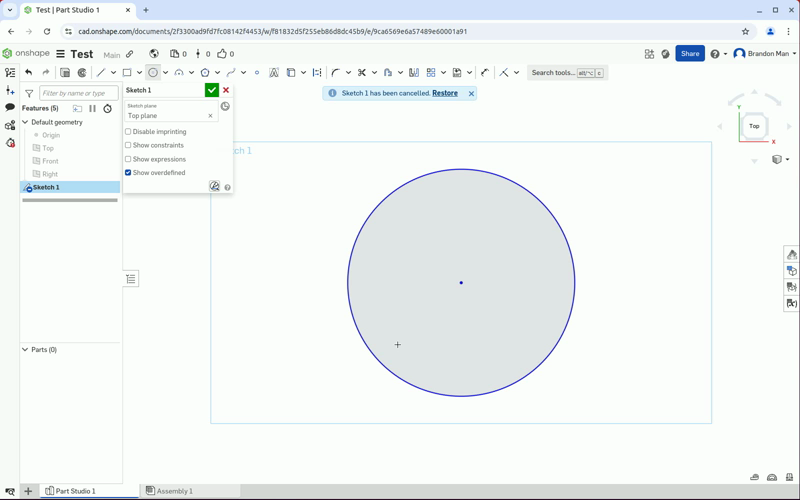
key_up(shift)
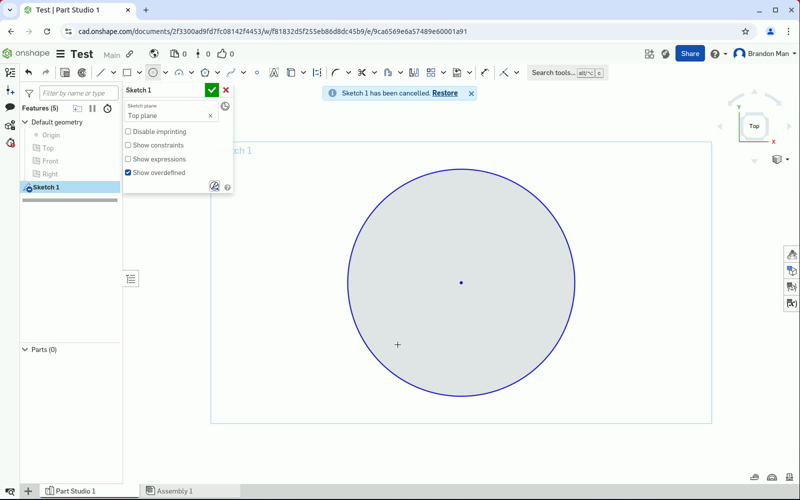
mouse_move(407, 344)
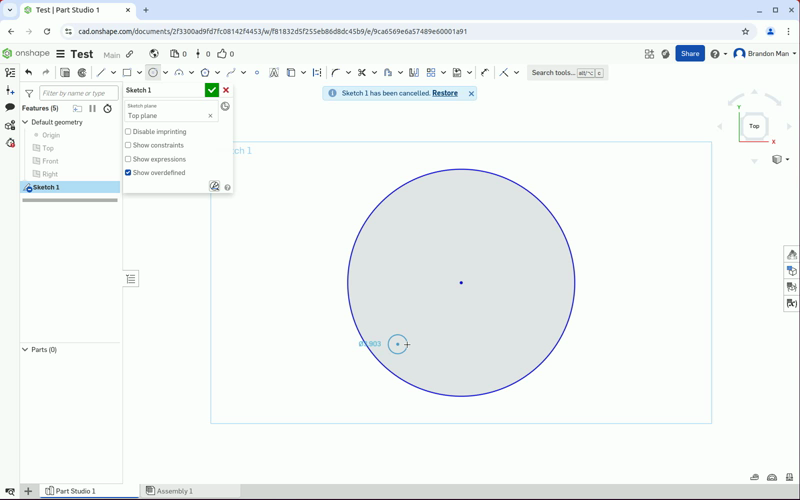
click(407, 344)
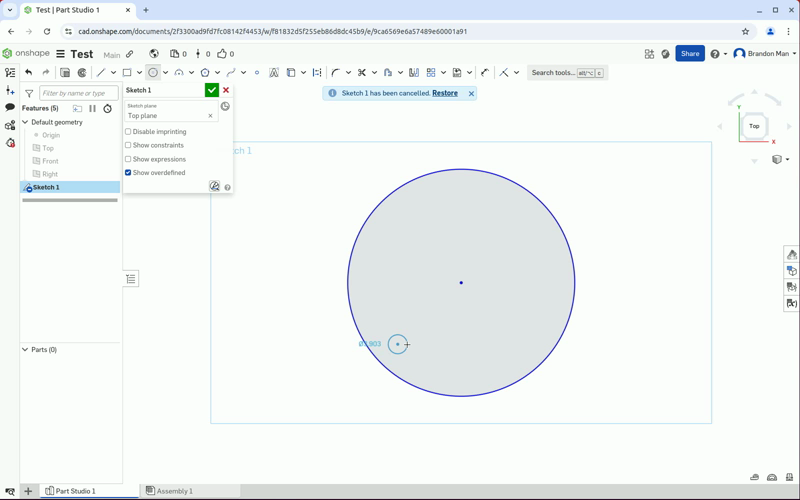
key(esc)
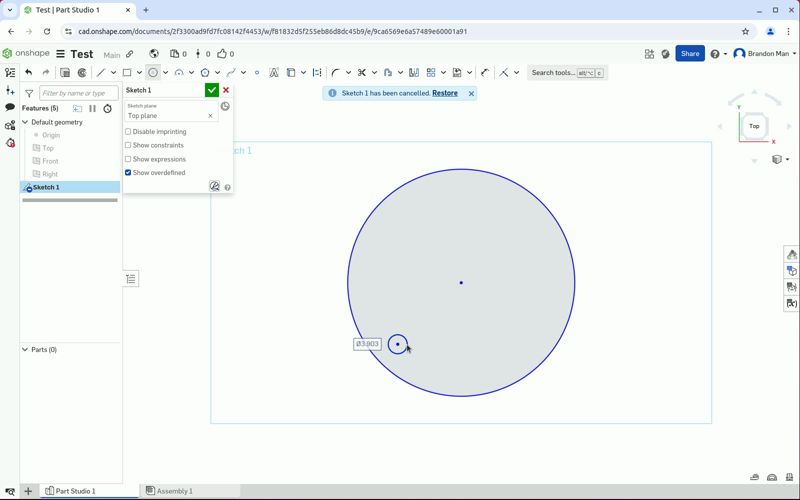
key(c)
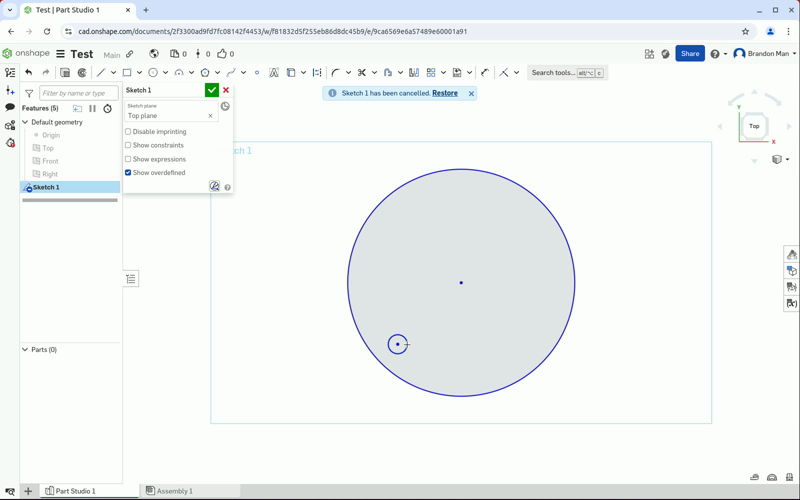
key_down(shift)
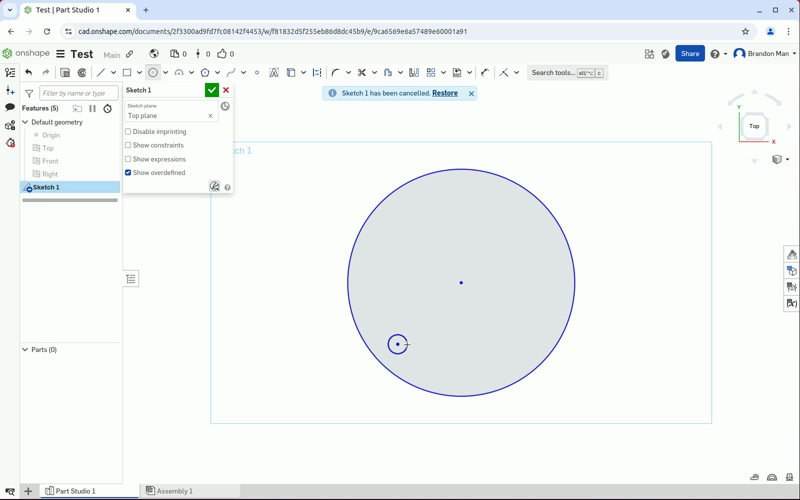
mouse_move(397, 221)
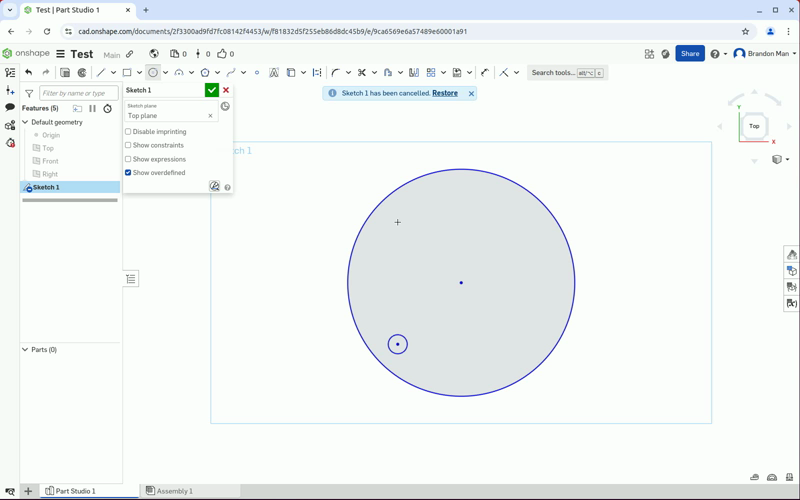
click(397, 221)
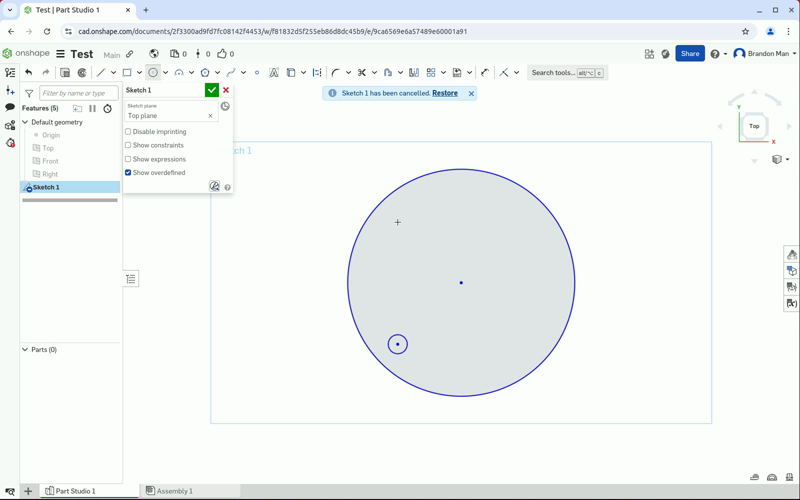
key_up(shift)
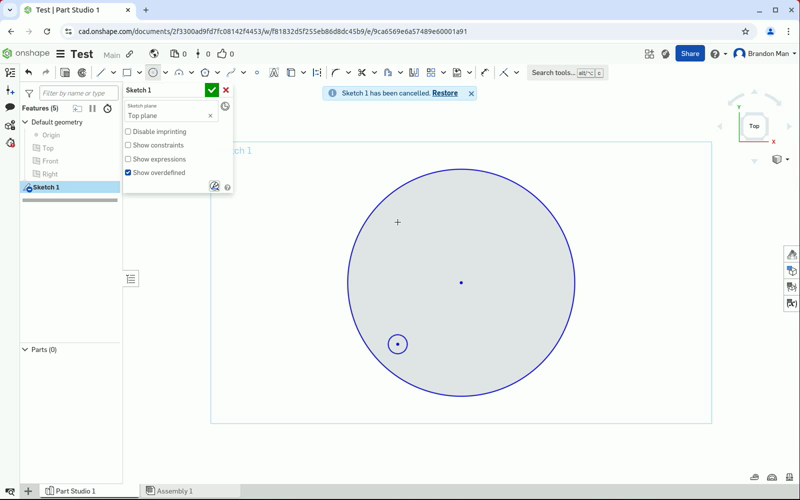
mouse_move(407, 221)
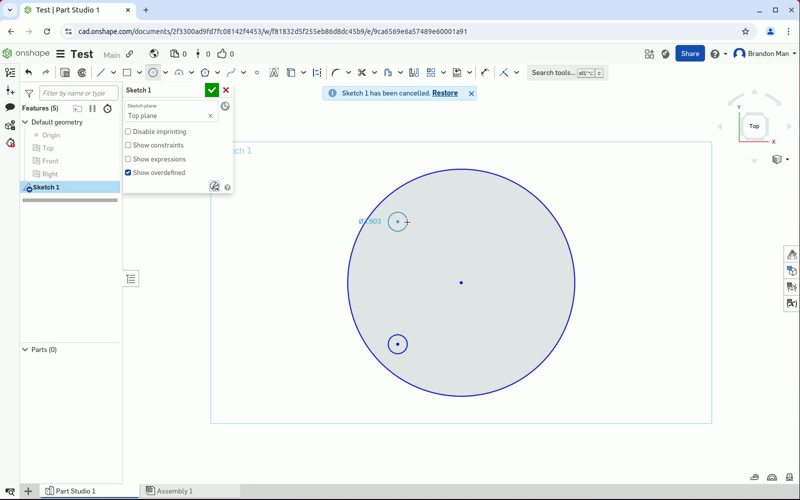
click(407, 221)
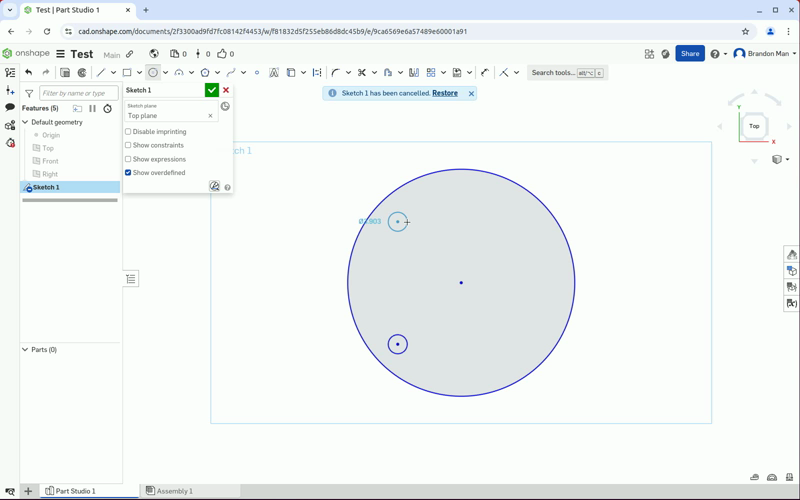
key(esc)
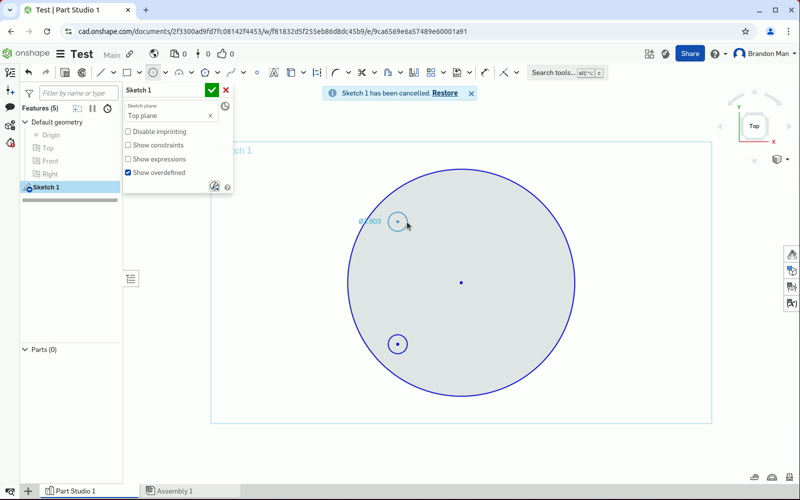
key(c)
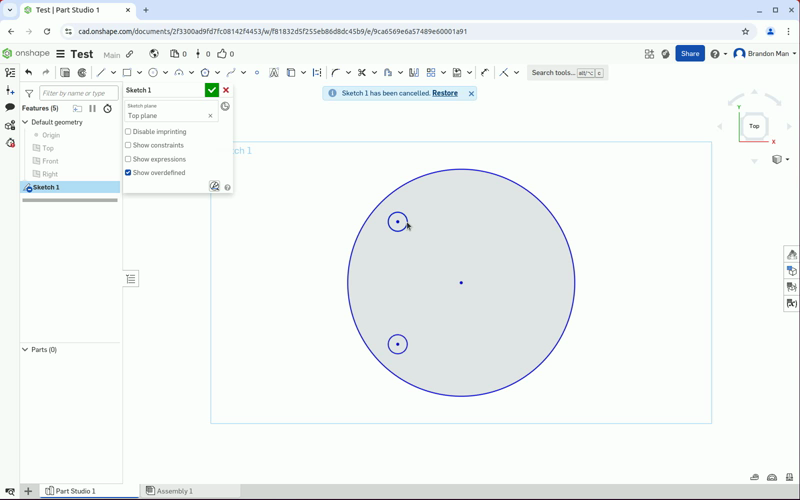
key_down(shift)
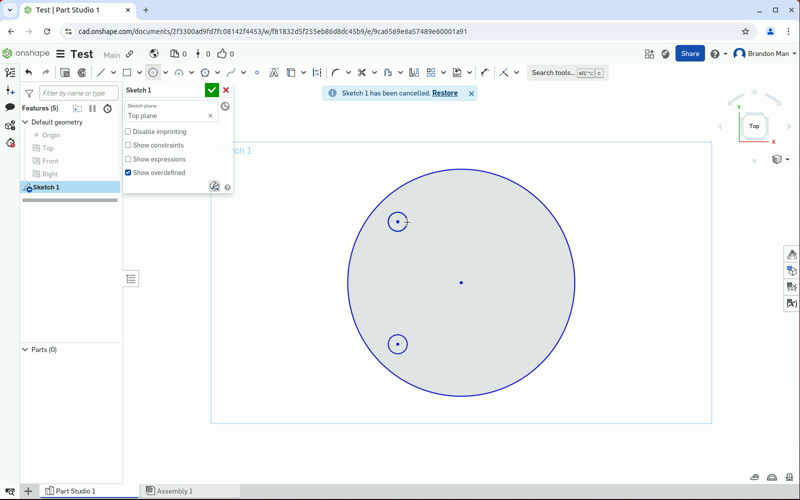
mouse_move(461, 282)
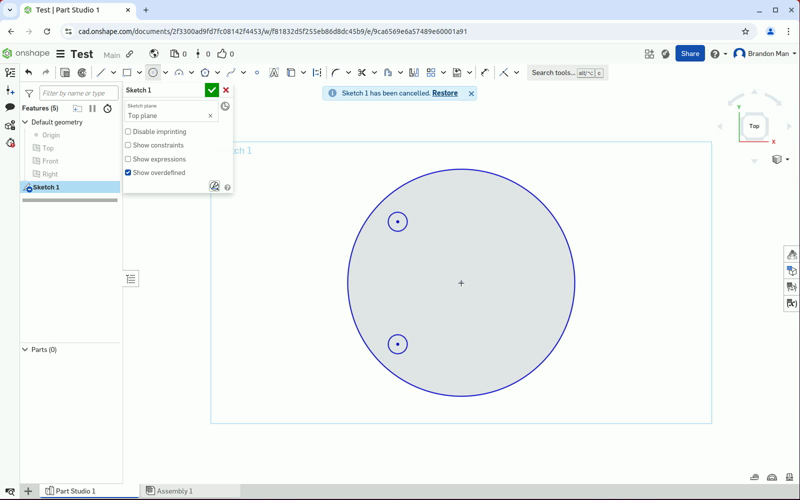
click(461, 282)
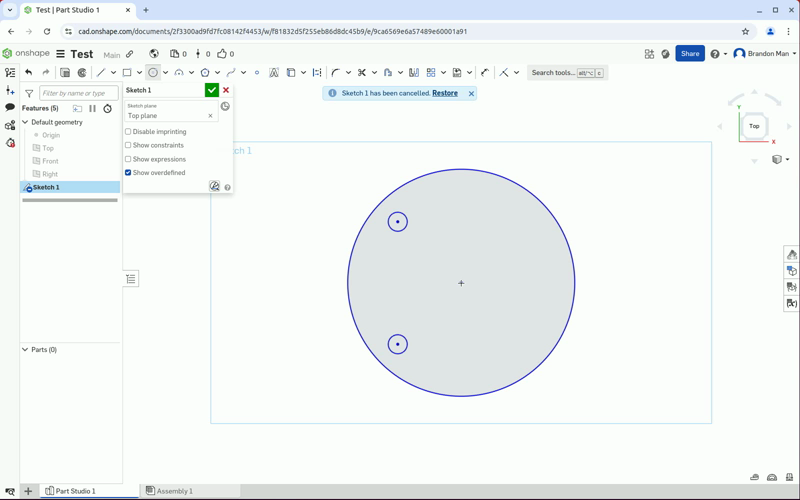
key_up(shift)
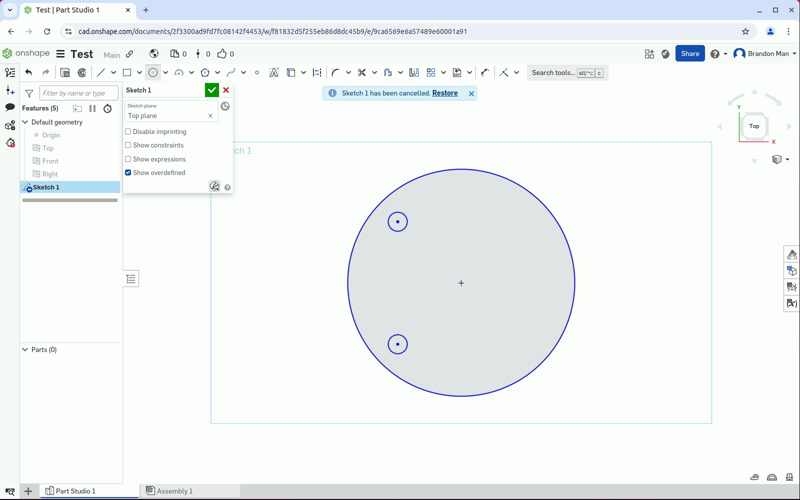
mouse_move(525, 282)
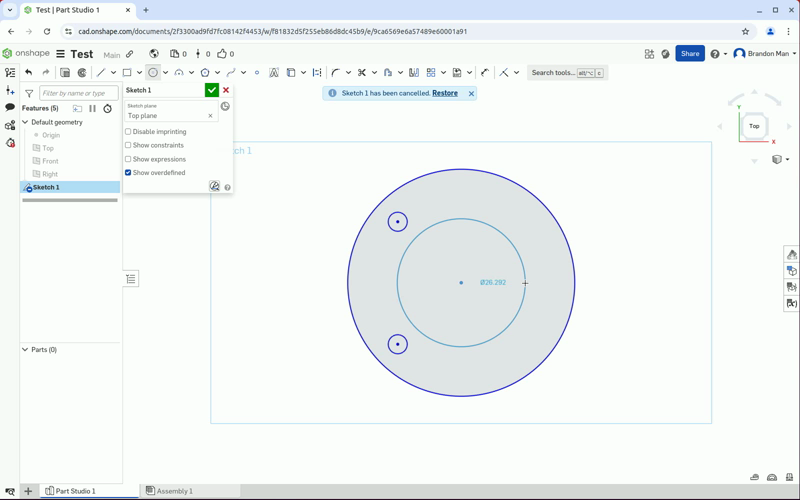
click(525, 282)
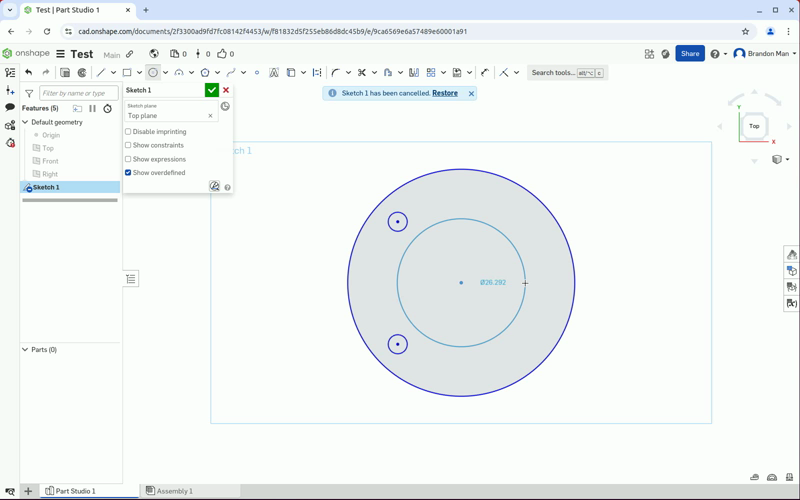
key(esc)
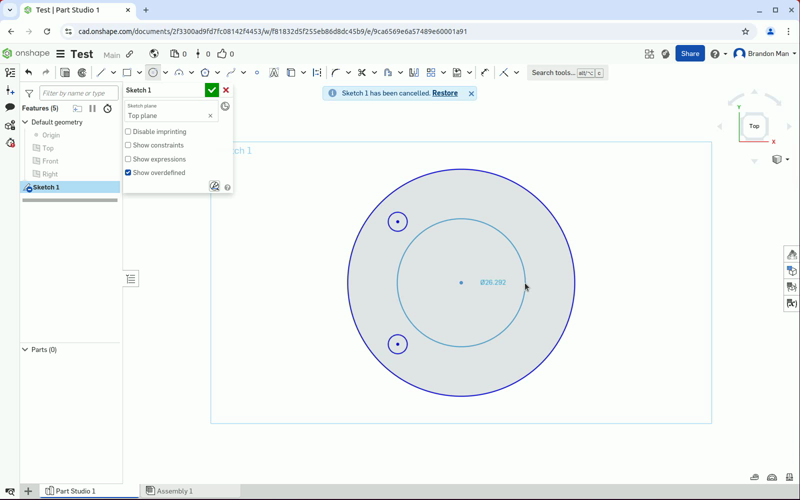
key(c)
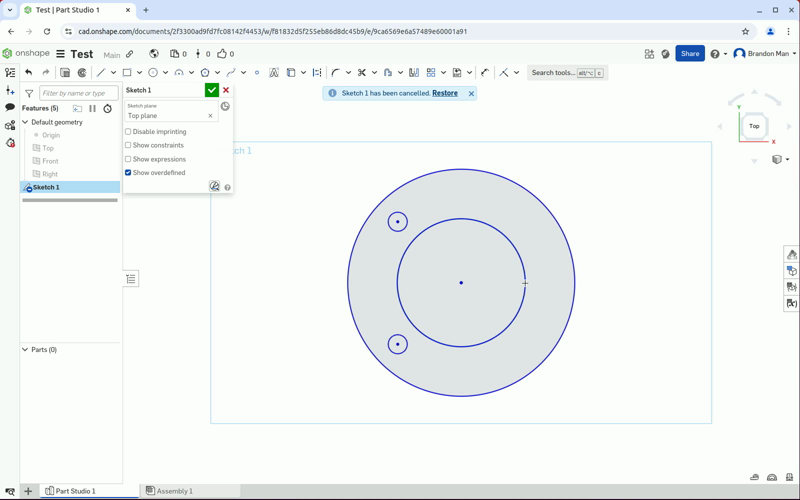
key_down(shift)
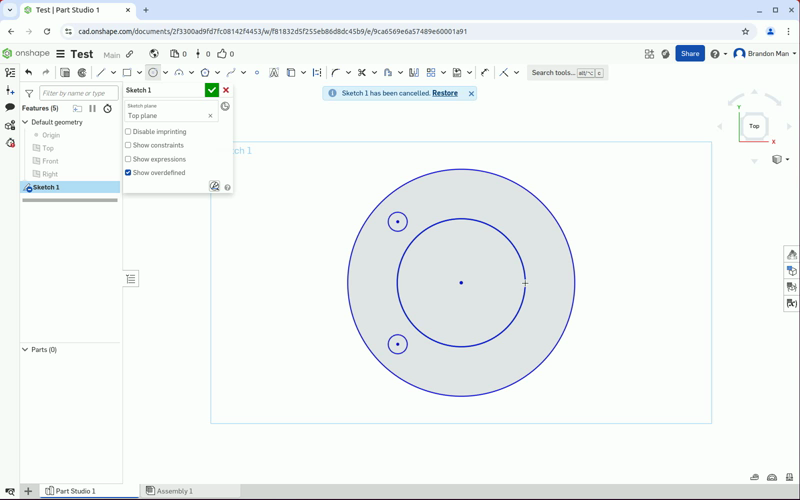
mouse_move(522, 344)
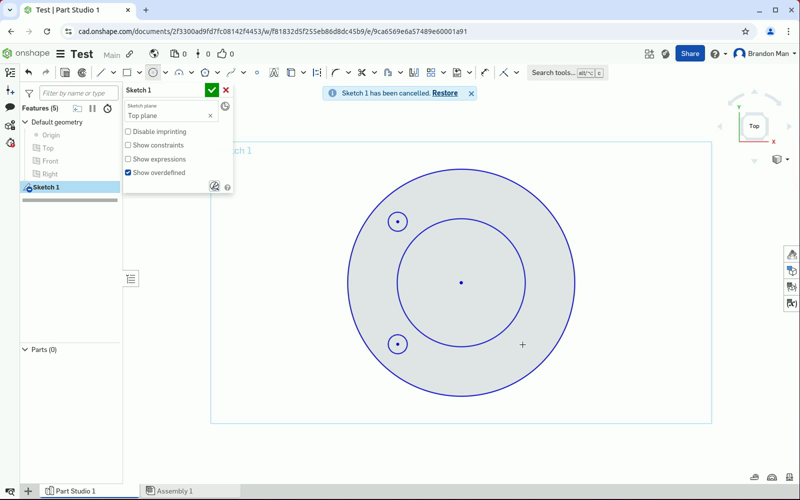
click(522, 344)
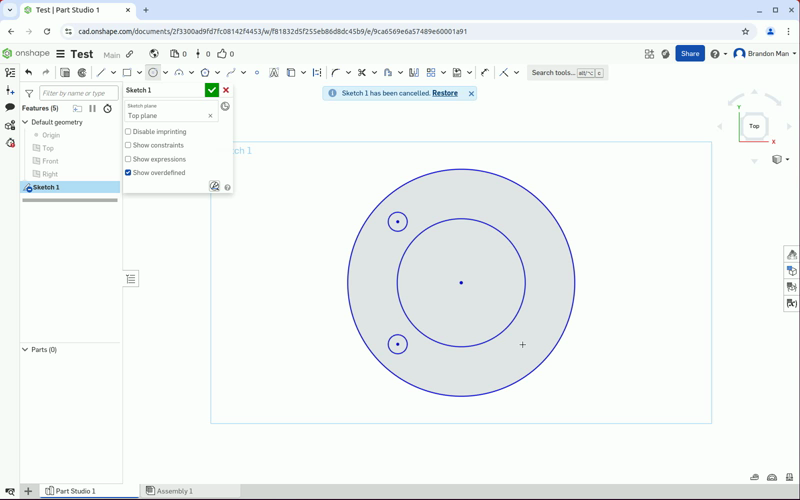
key_up(shift)
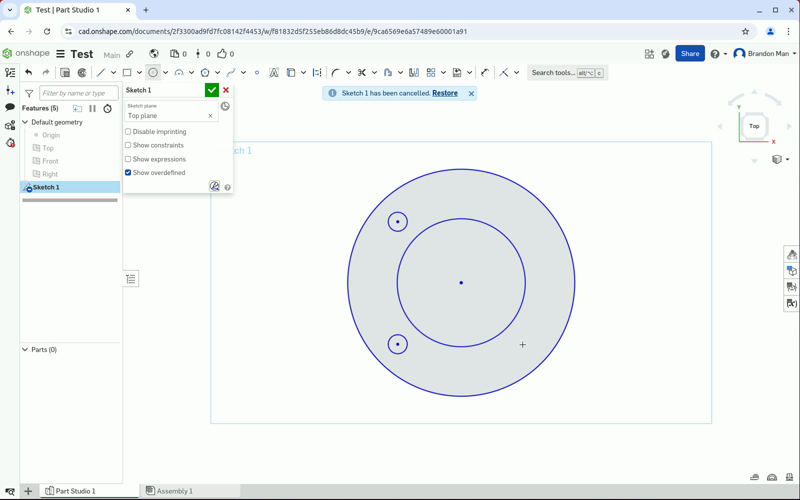
mouse_move(531, 344)
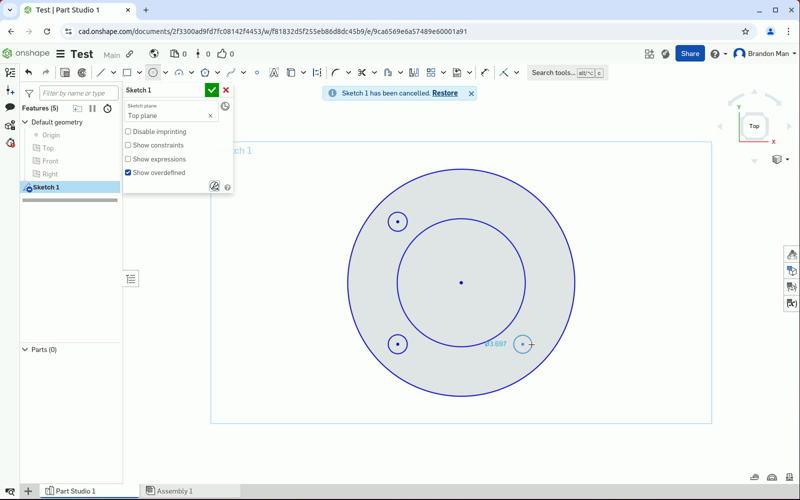
click(531, 344)
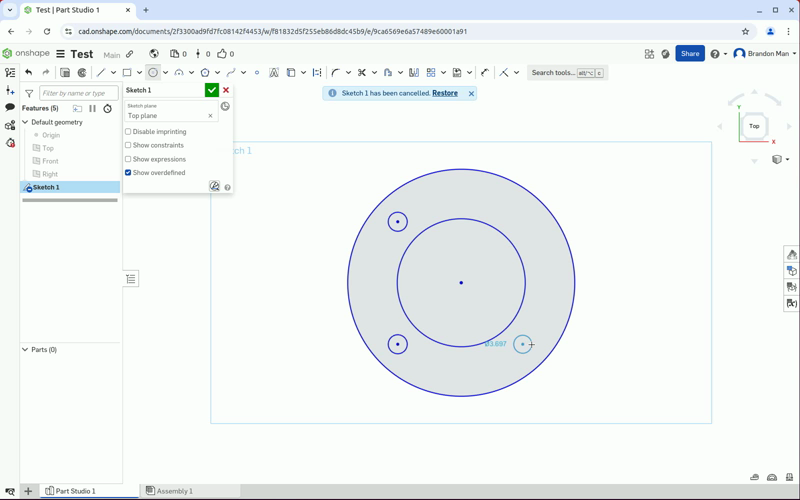
key(esc)
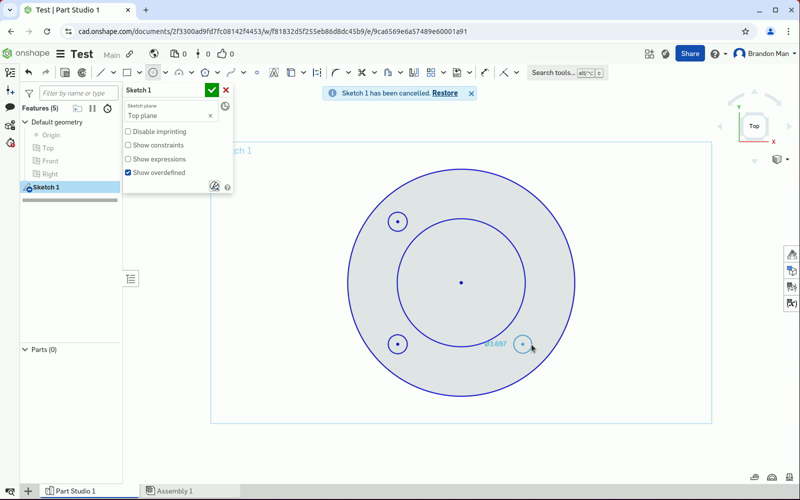
key(c)
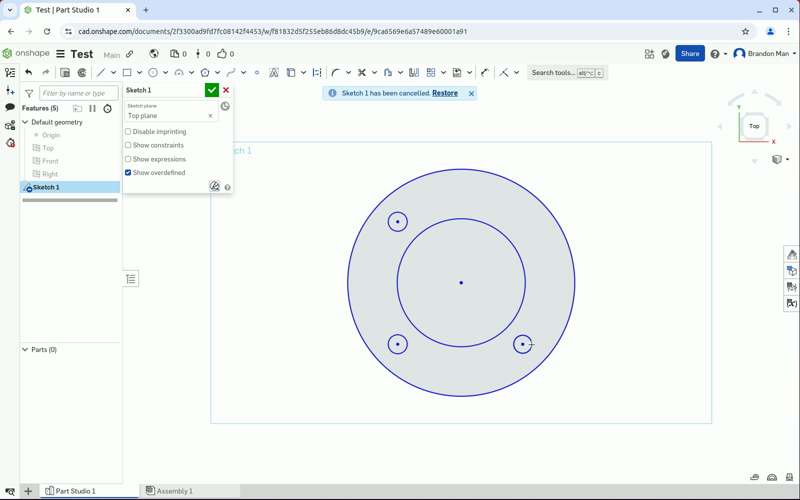
key_down(shift)
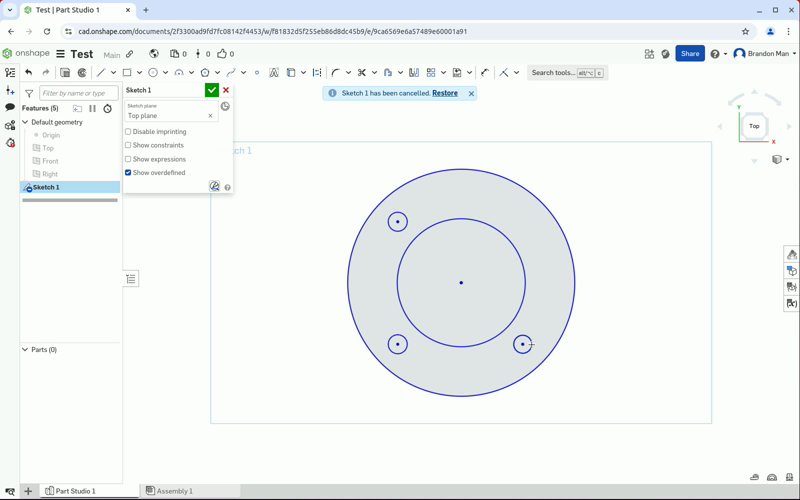
mouse_move(522, 221)
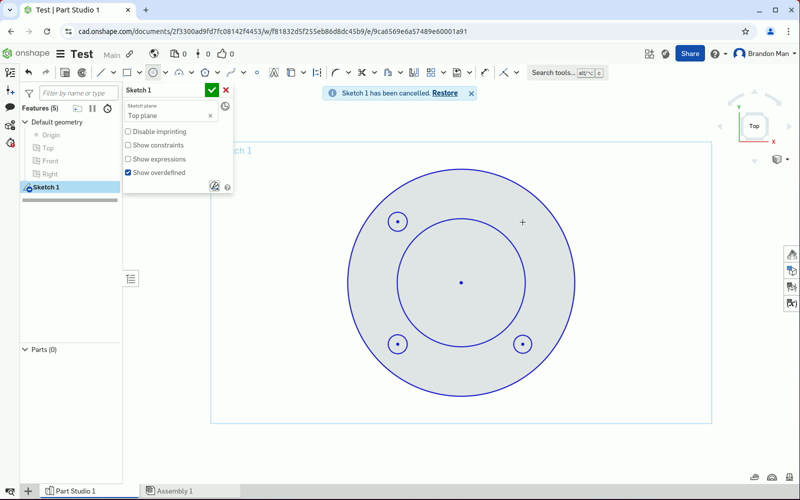
click(522, 221)
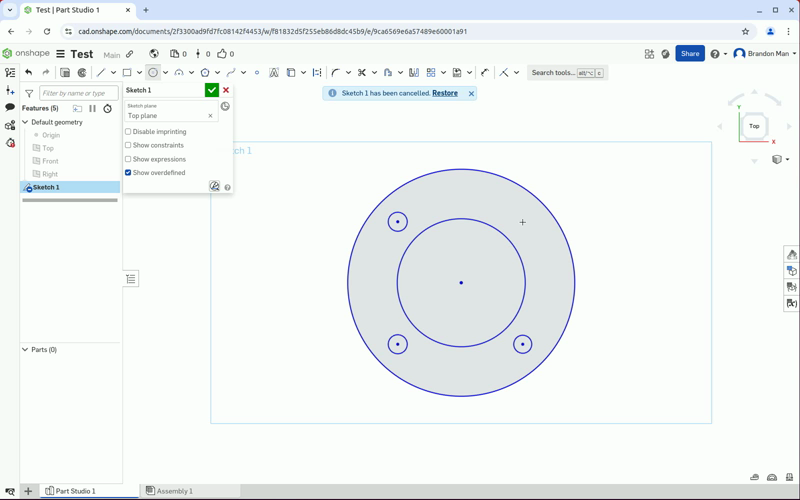
key_up(shift)
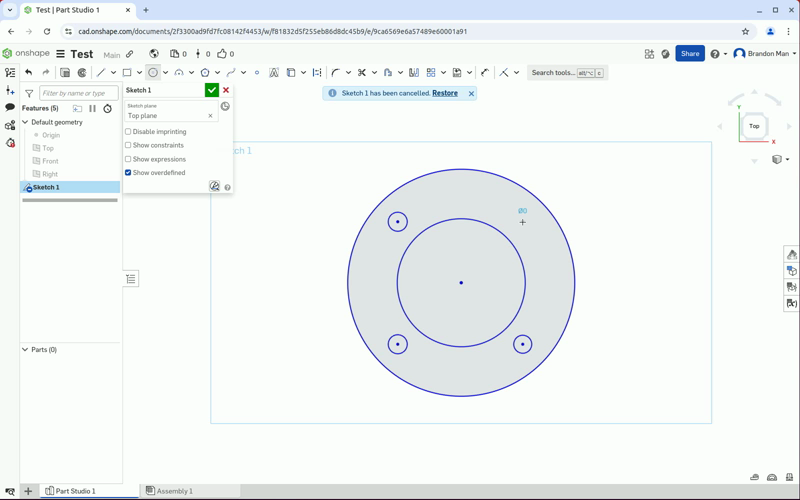
mouse_move(531, 221)
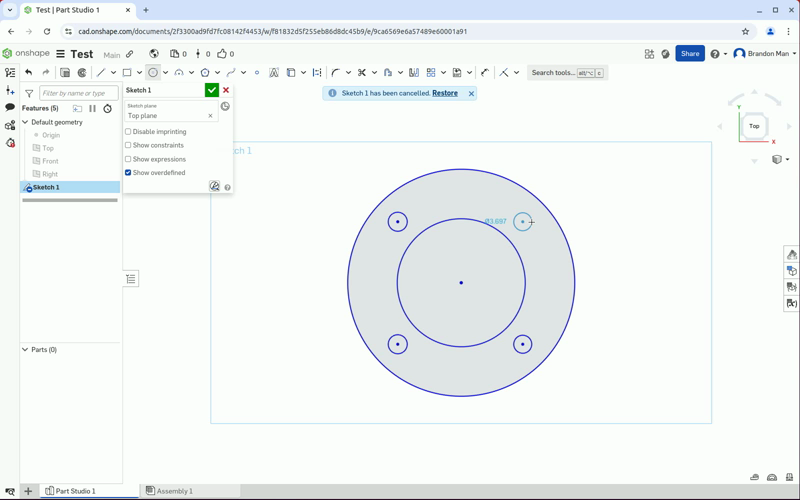
click(531, 221)
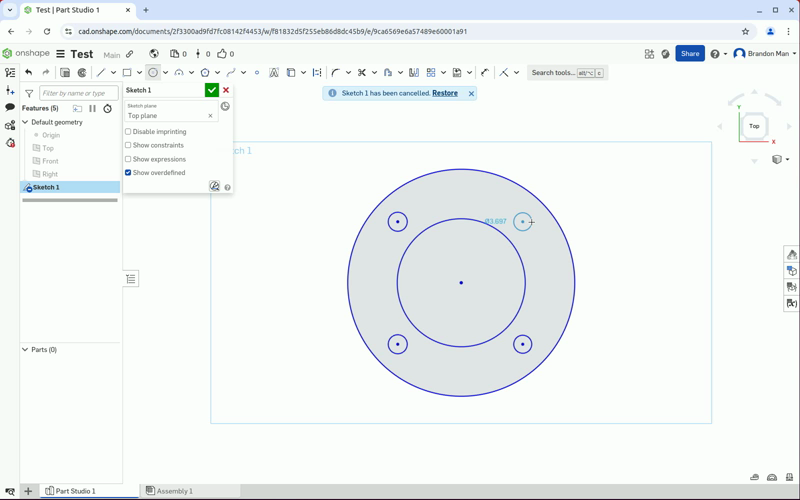
key(esc)
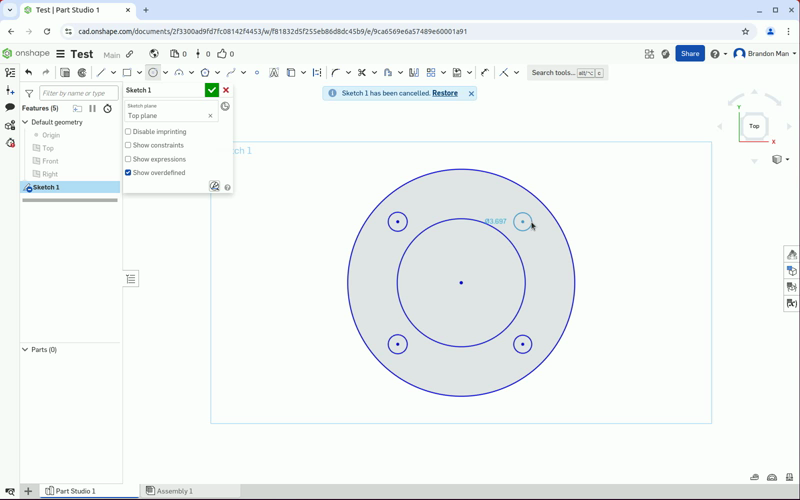
mouse_move(381, 320)
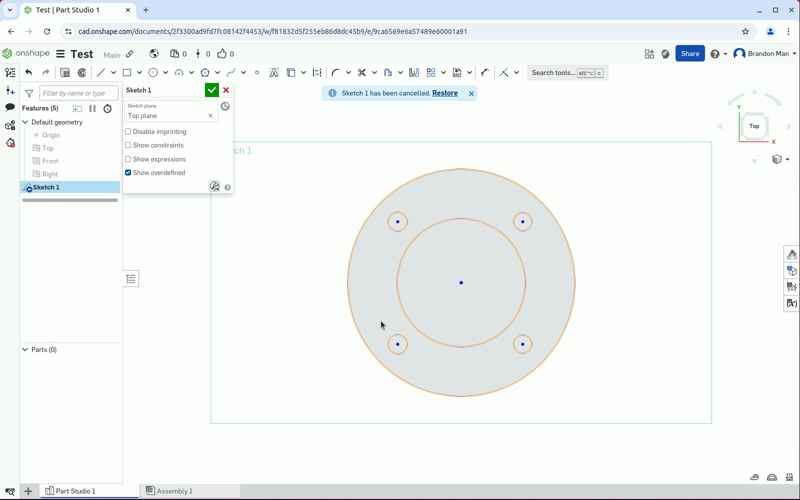
click(381, 320)
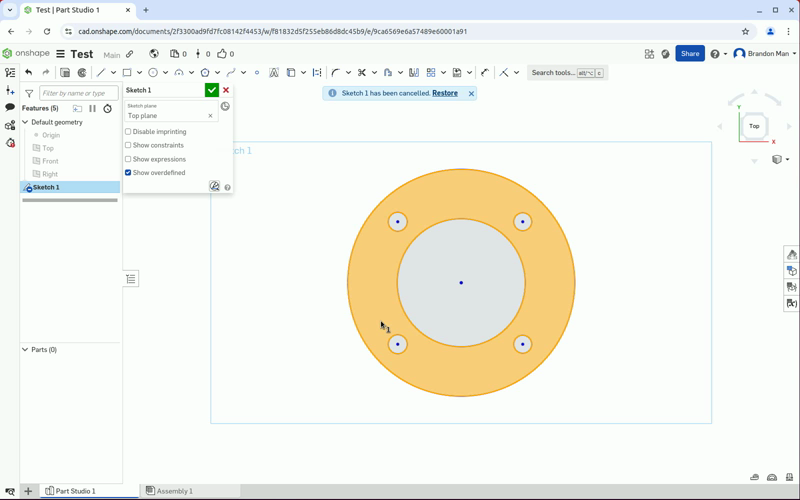
mouse_move(73, 352)
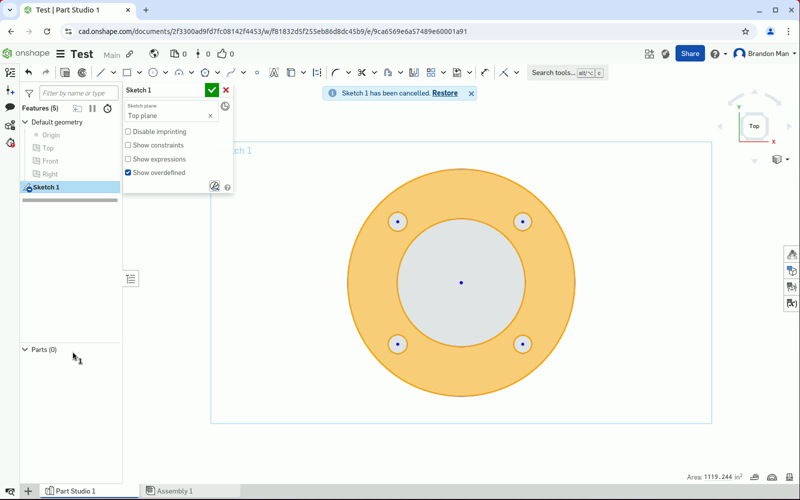
key(shift+y)
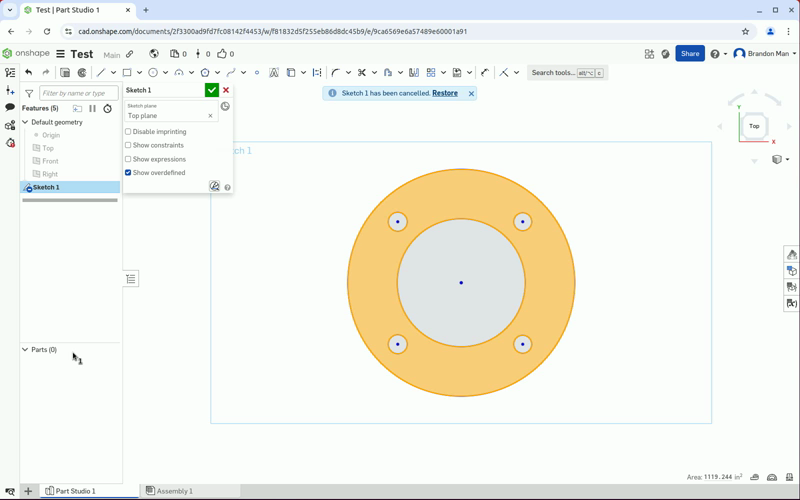
key(shift+e)
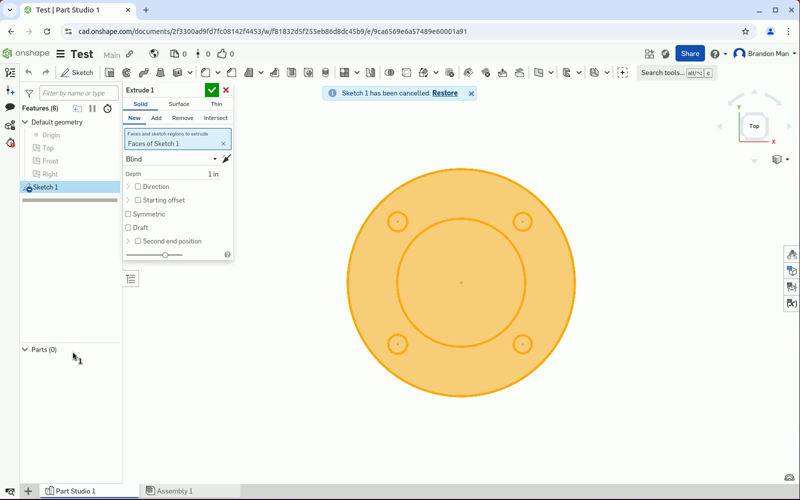
mouse_move(143, 106)
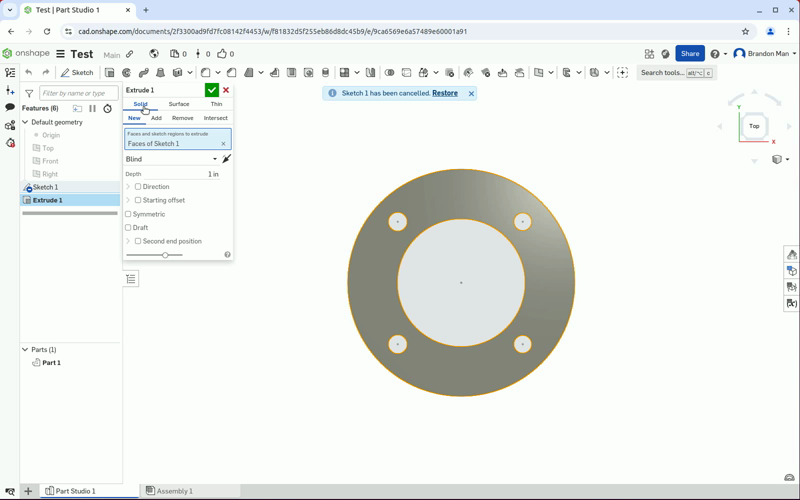
click(143, 106)
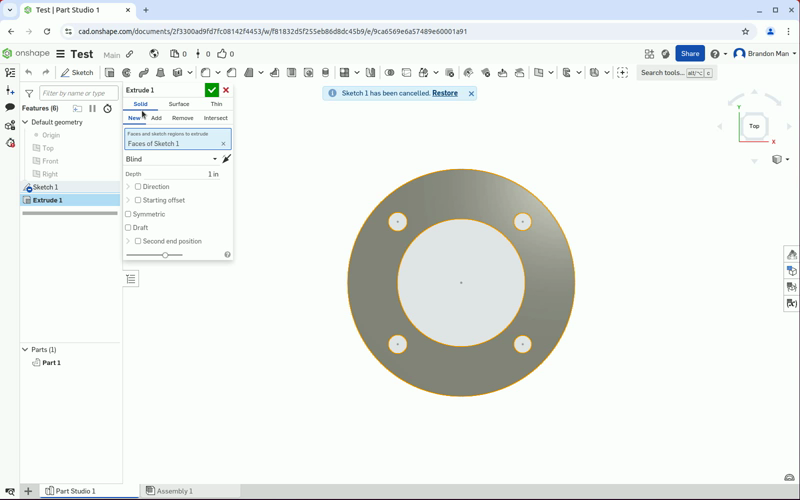
mouse_move(137, 120)
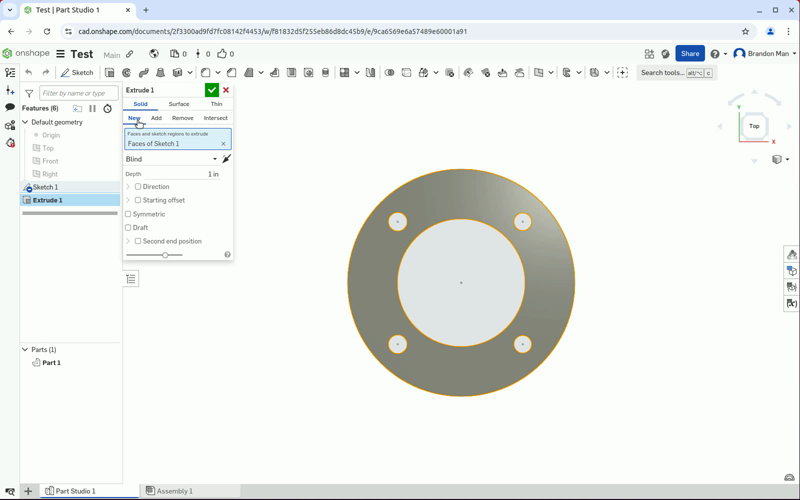
click(137, 120)
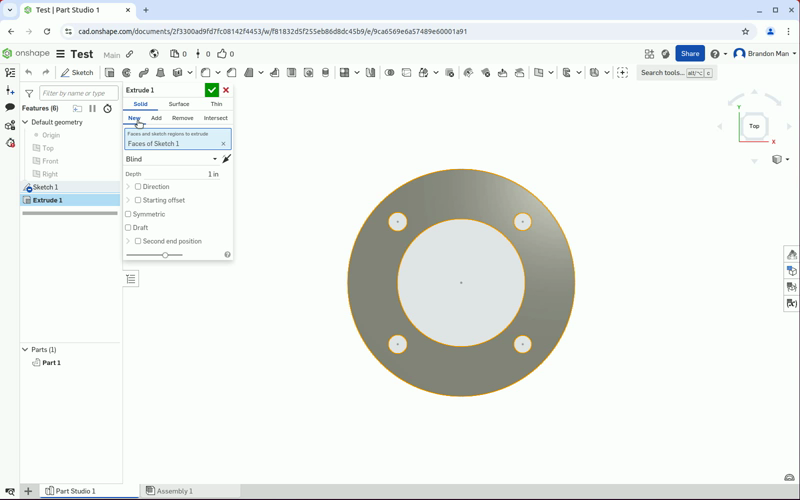
key(tab, 4)
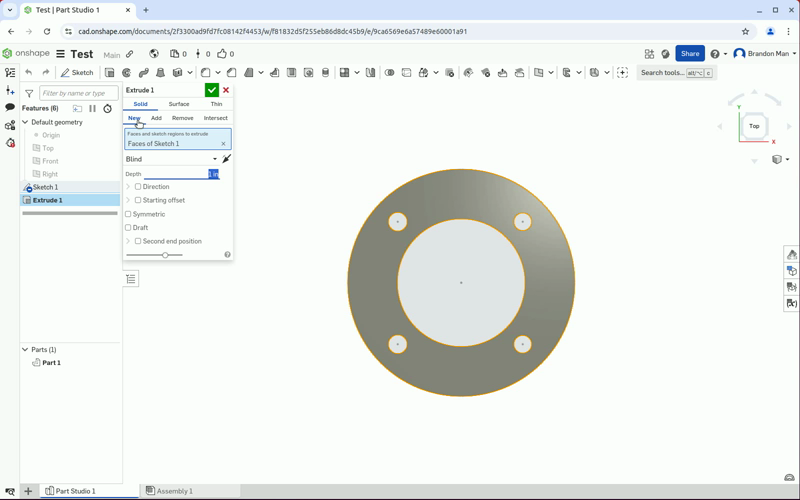
text(4.574)
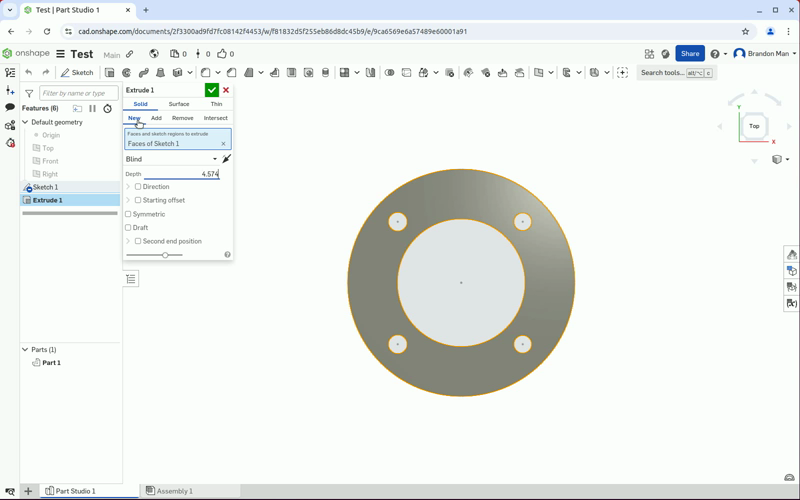
key(enter)
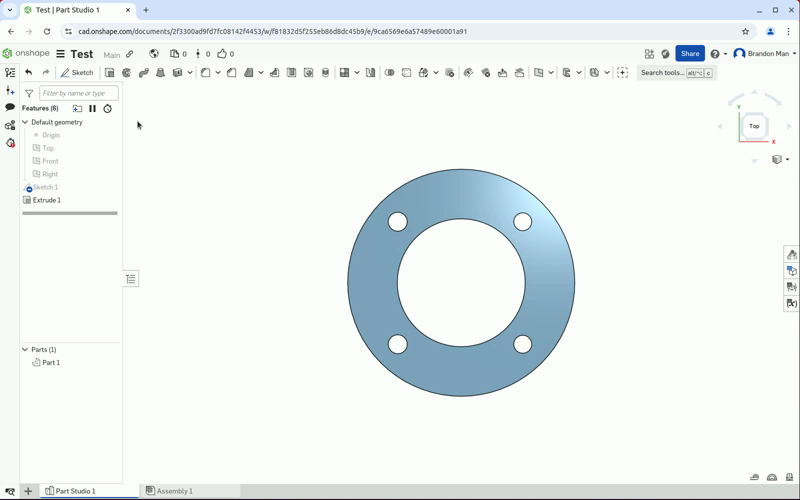
key(shift+h)
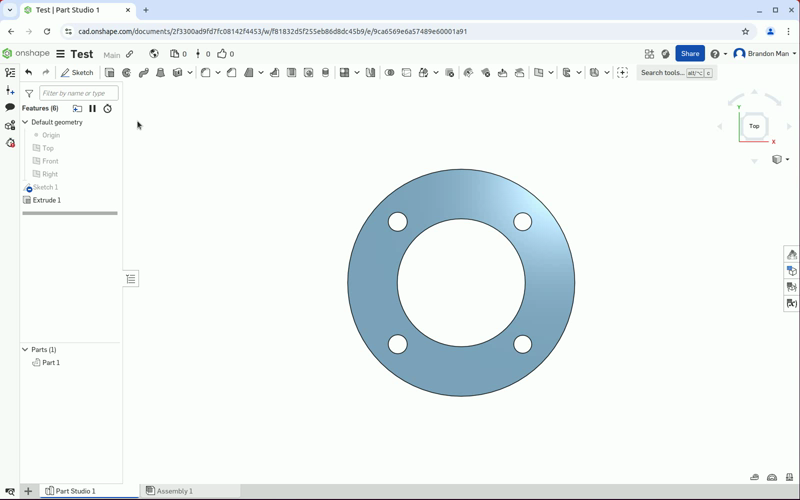
key(shift+h)
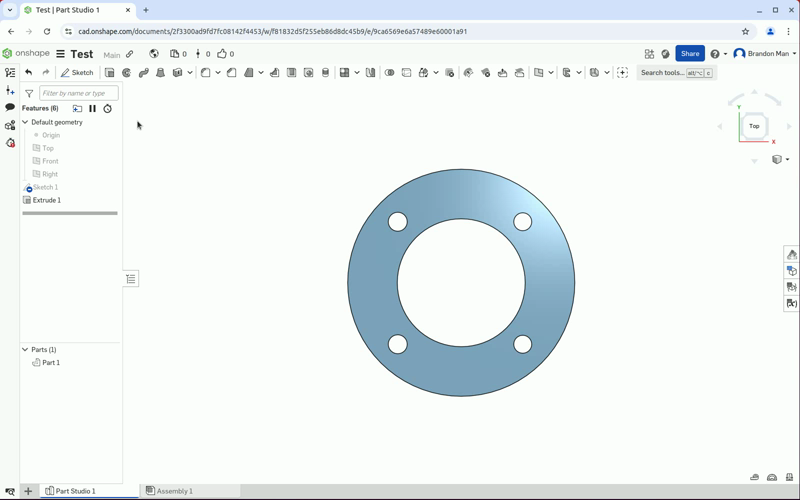
mouse_move(73, 189)
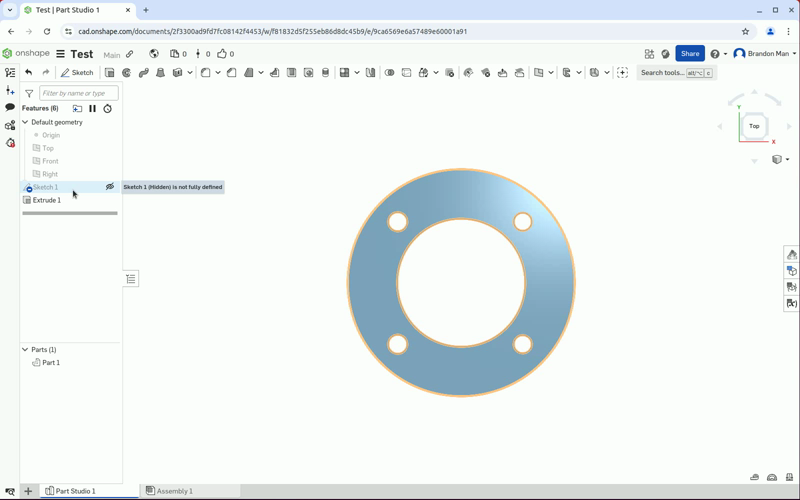
click(73, 189)
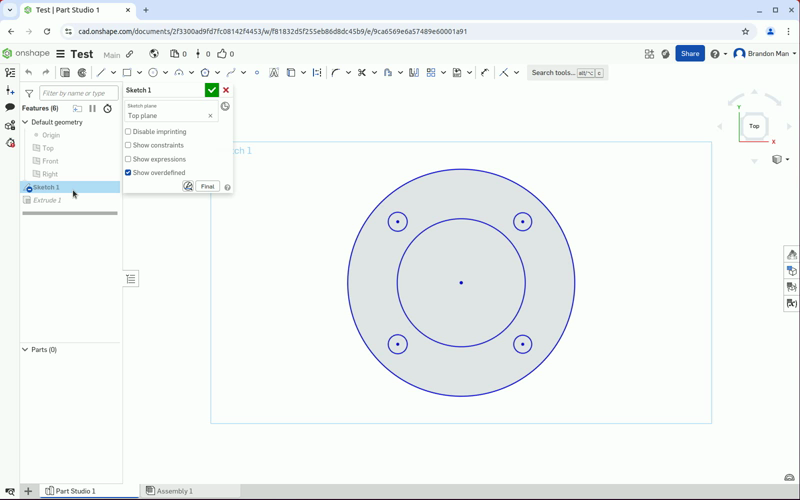
mouse_move(229, 92)
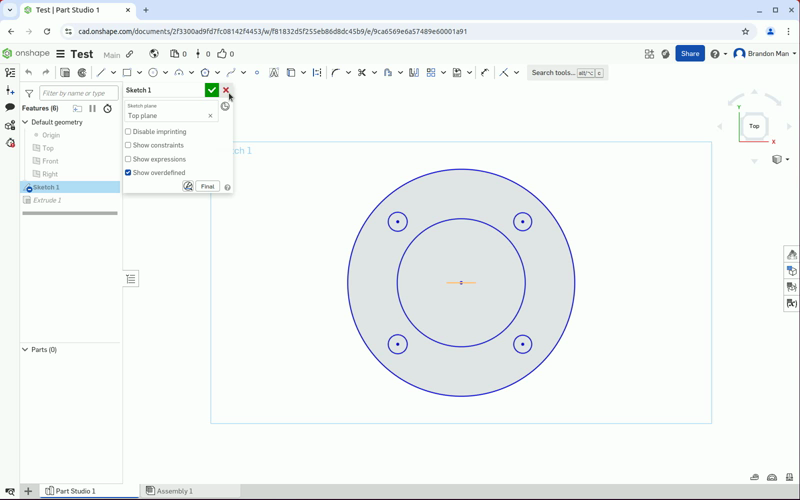
click(229, 92)
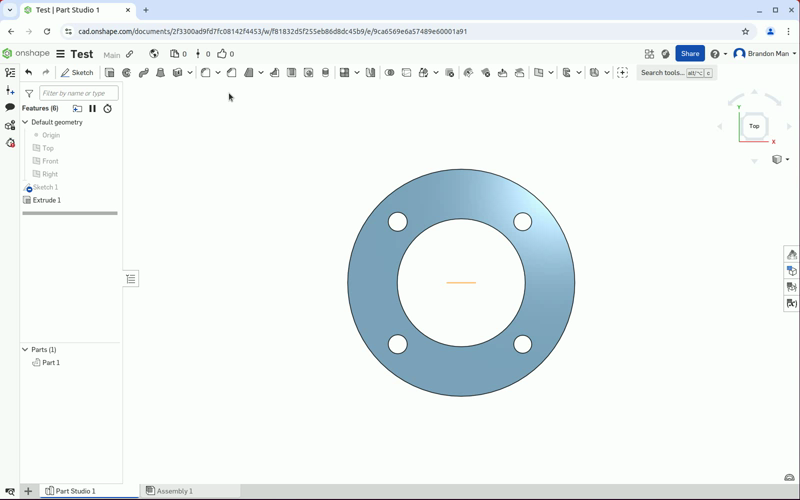
mouse_move(541, 75)
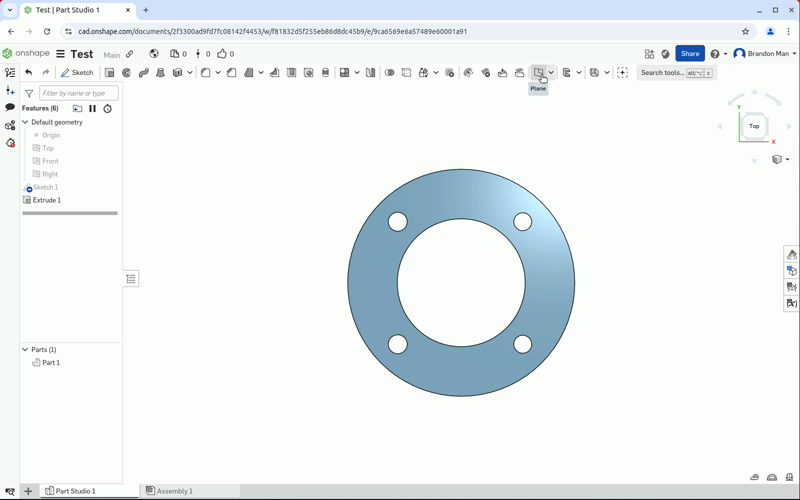
click(541, 75)
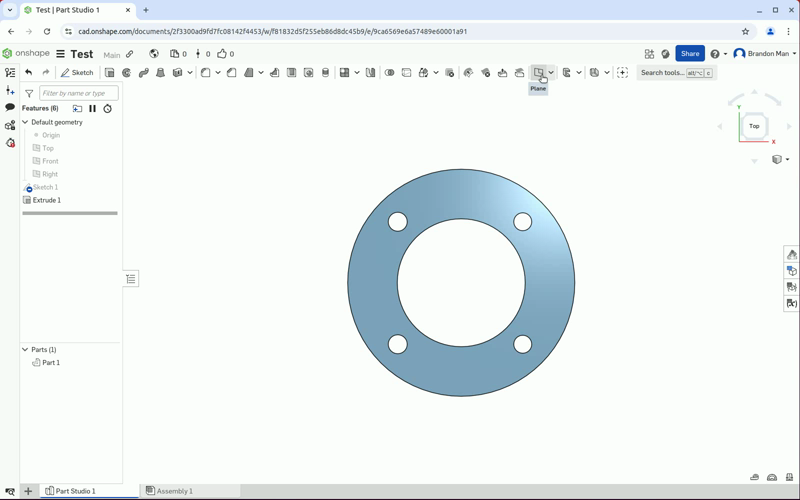
mouse_move(73, 150)
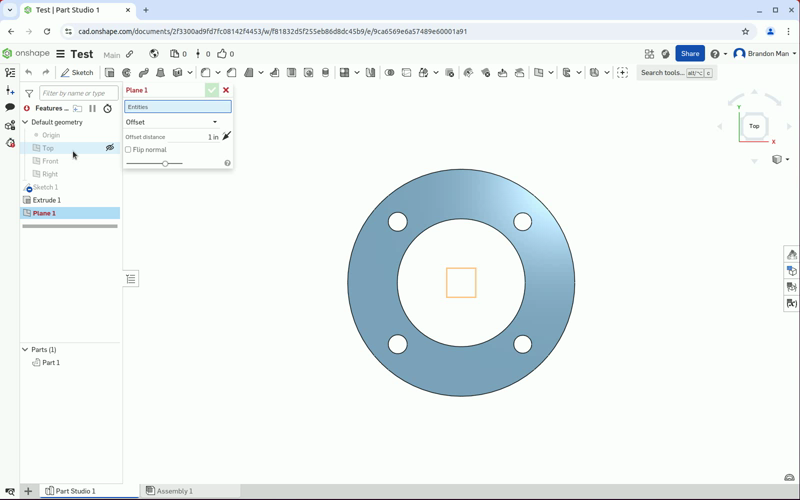
click(73, 150)
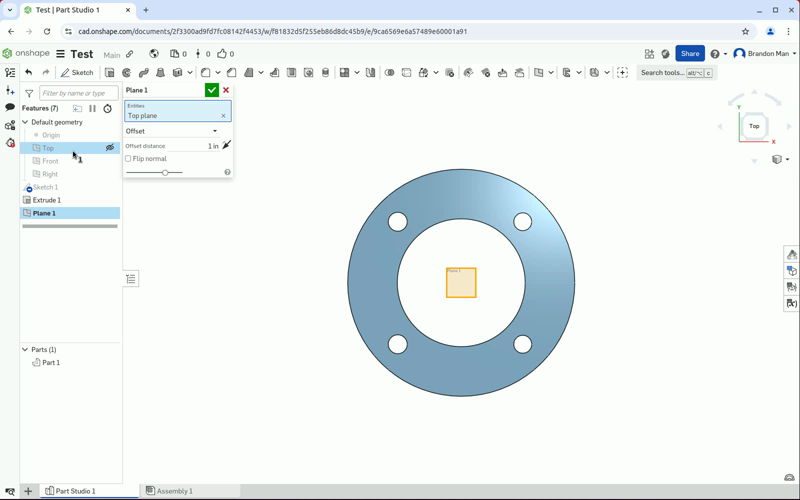
key(tab, 2)
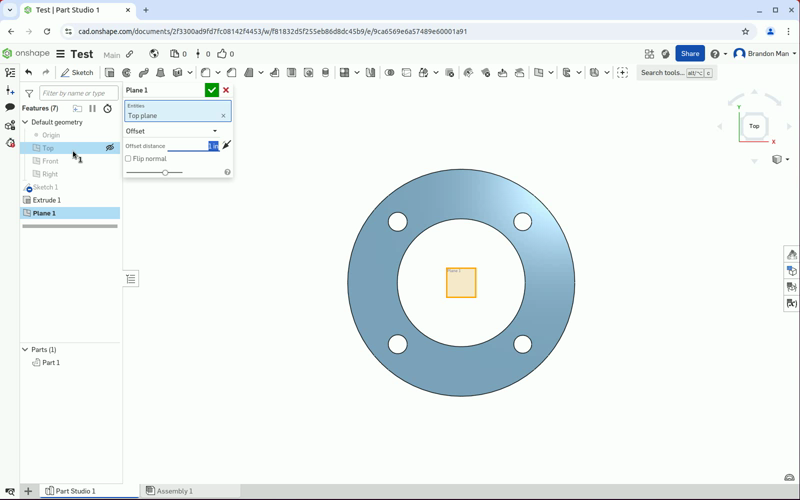
text(4.56)
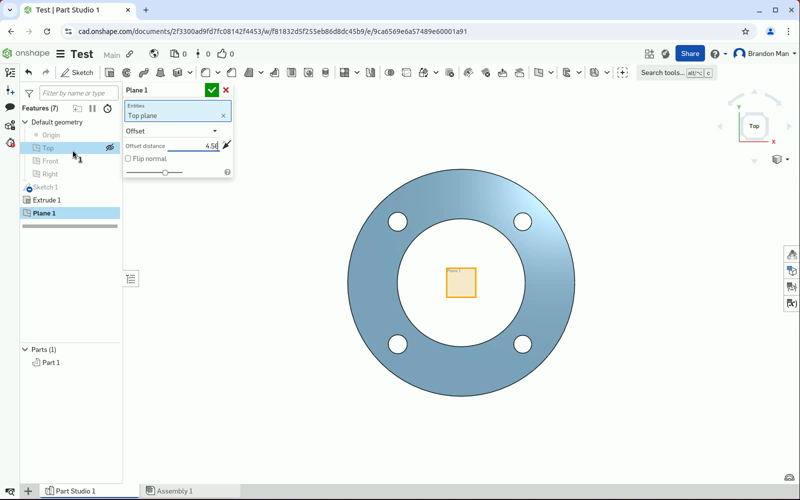
key(enter, 2)
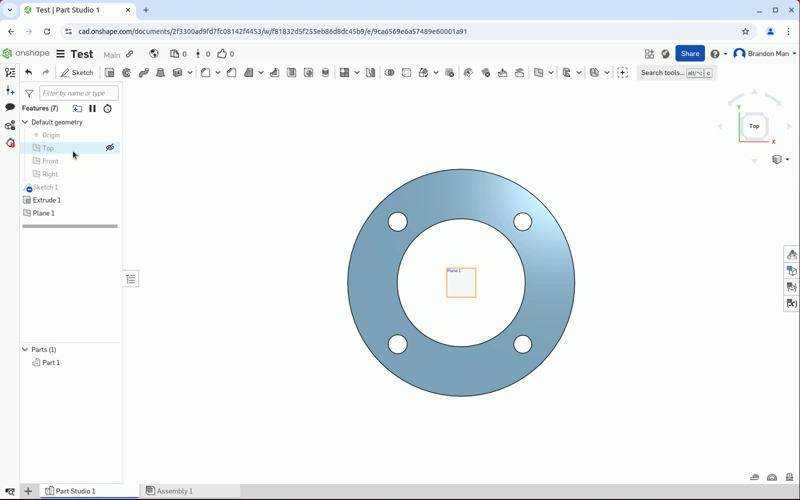
key(shift+s)
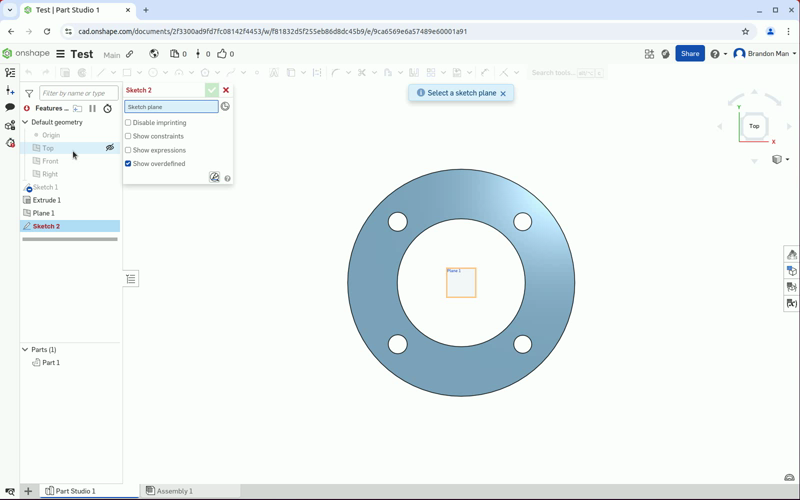
mouse_move(73, 215)
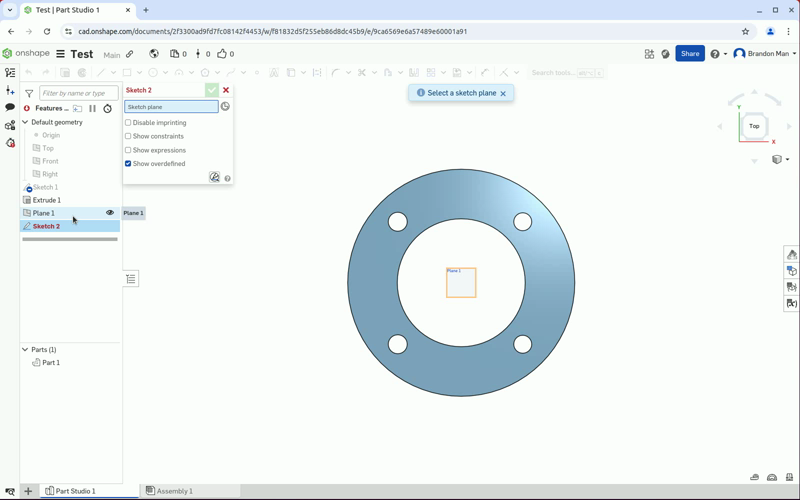
click(73, 215)
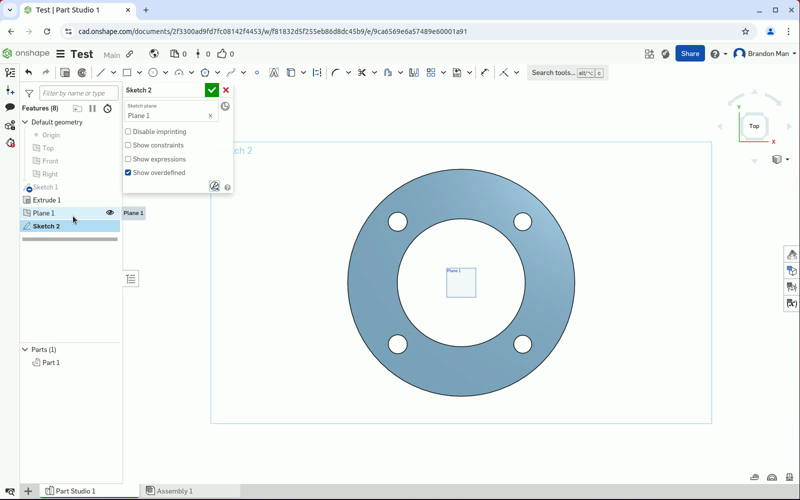
mouse_move(73, 352)
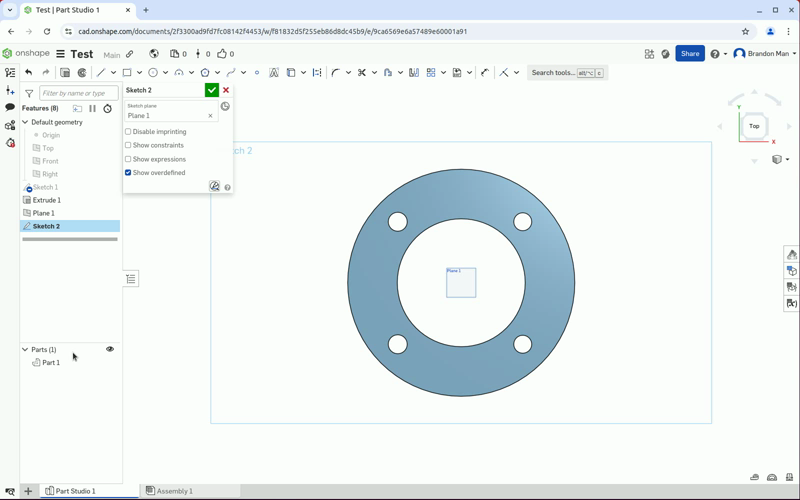
key(y)
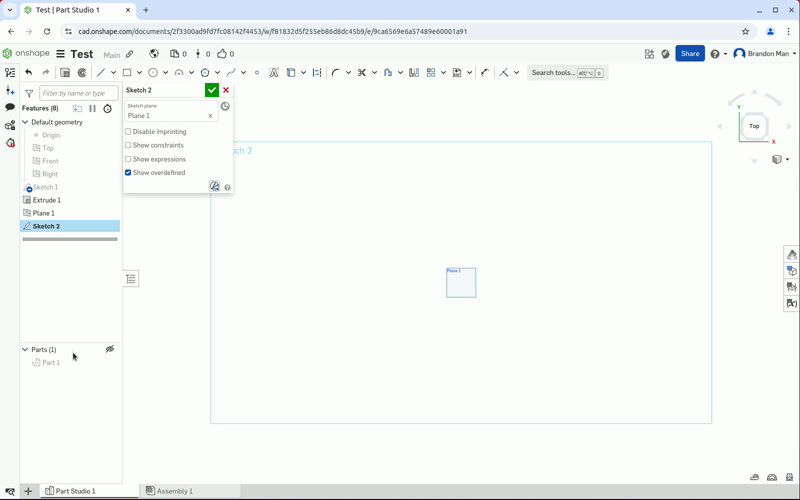
key(c)
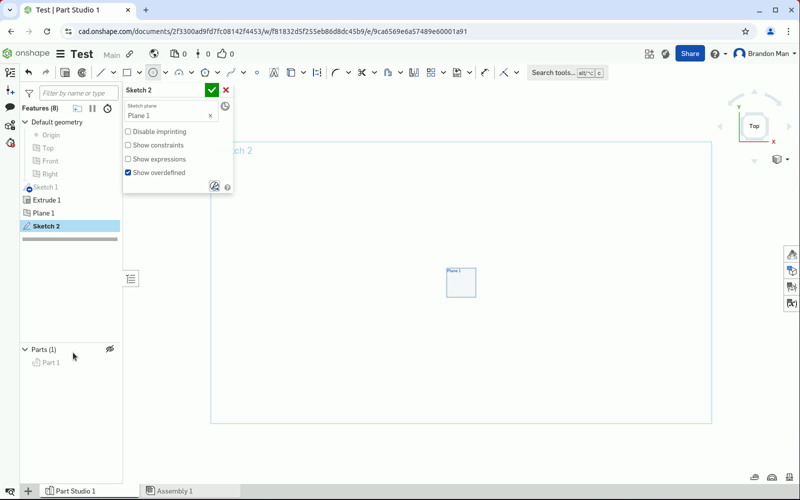
key_down(shift)
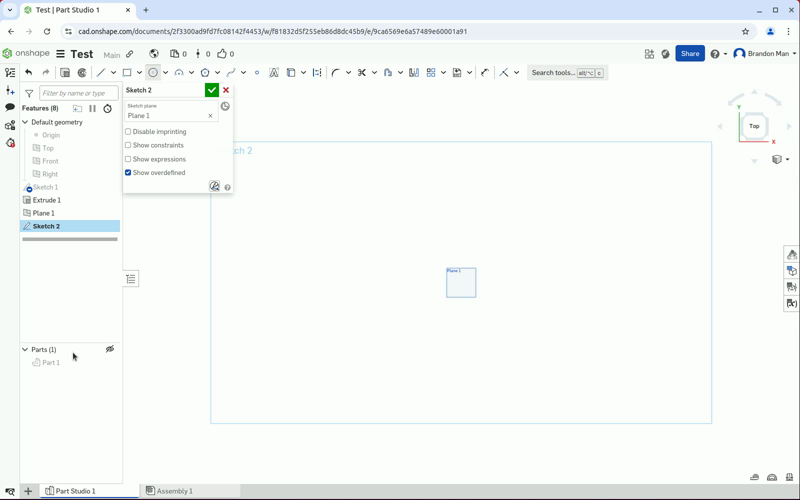
mouse_move(523, 345)
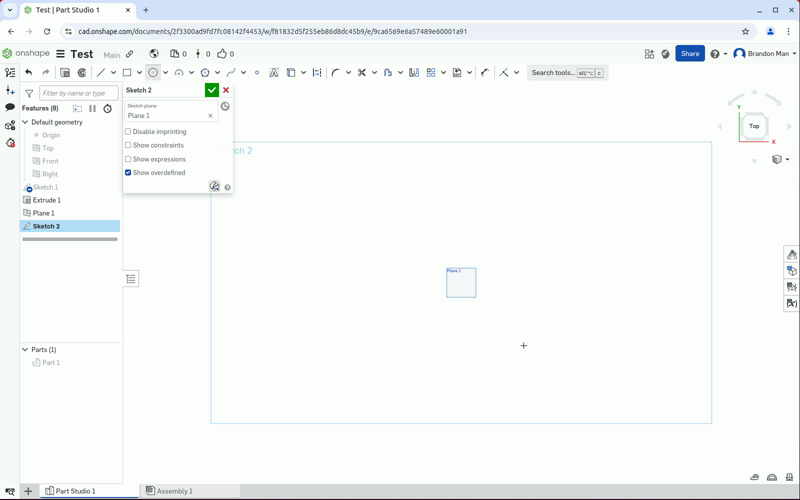
click(523, 345)
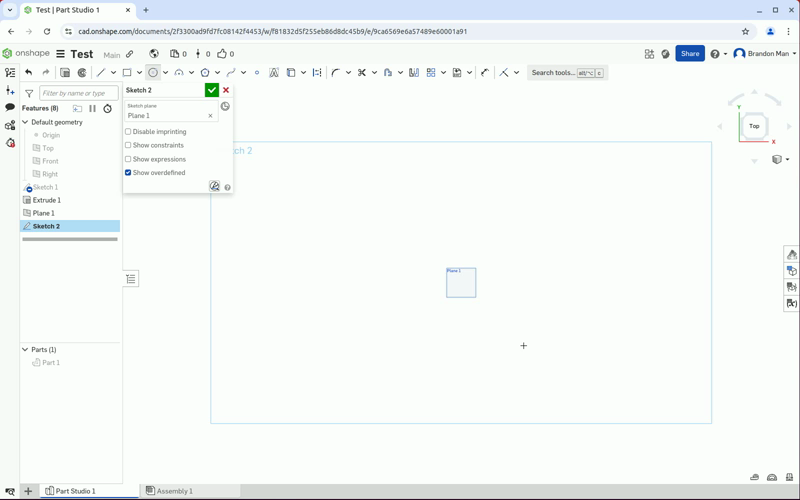
key_up(shift)
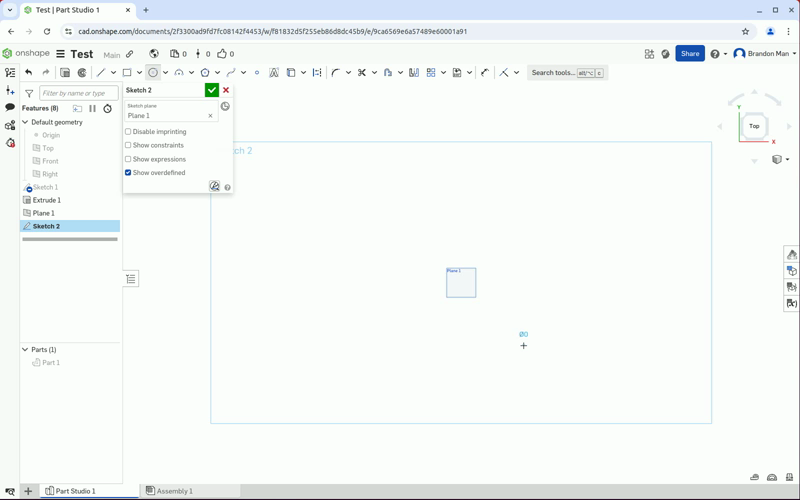
mouse_move(533, 345)
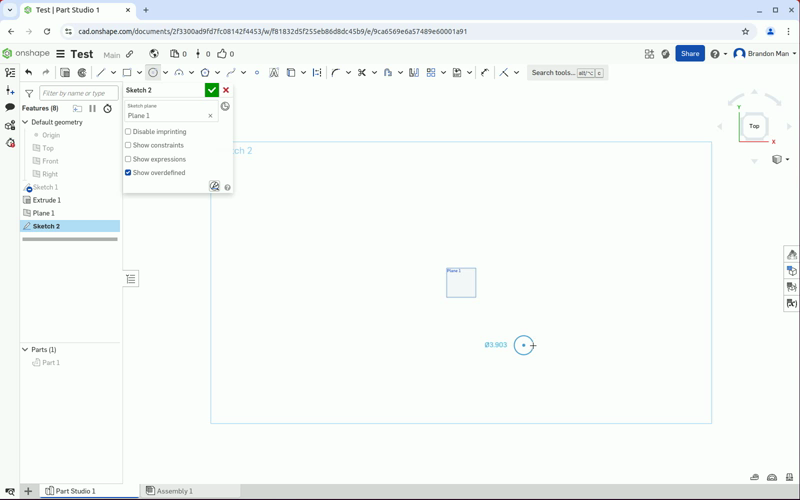
click(533, 345)
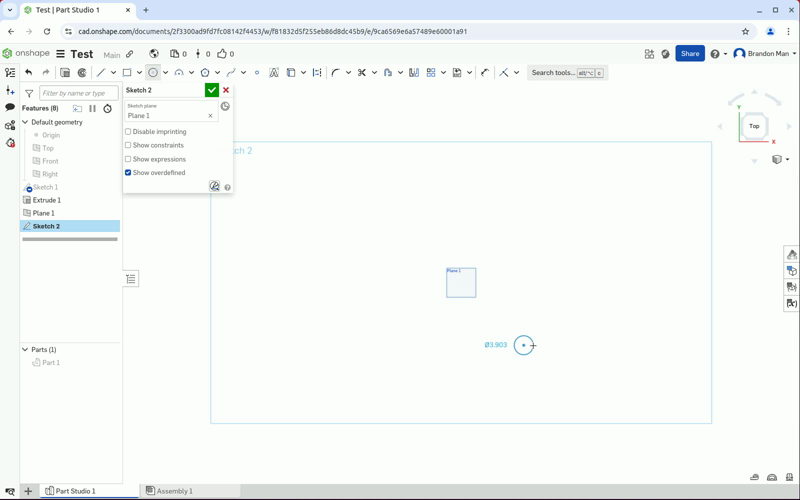
key(esc)
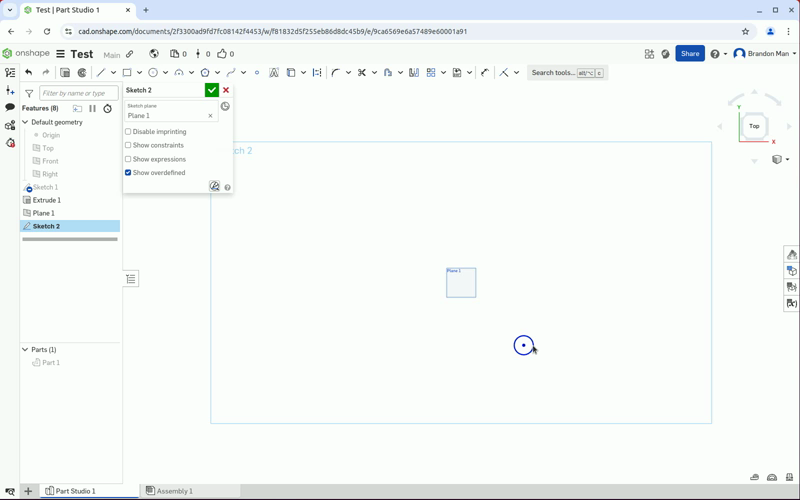
mouse_move(520, 342)
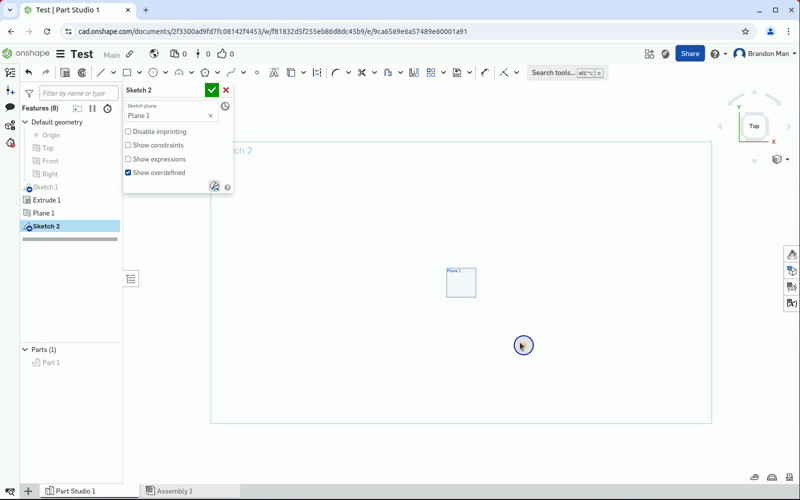
scroll(6)
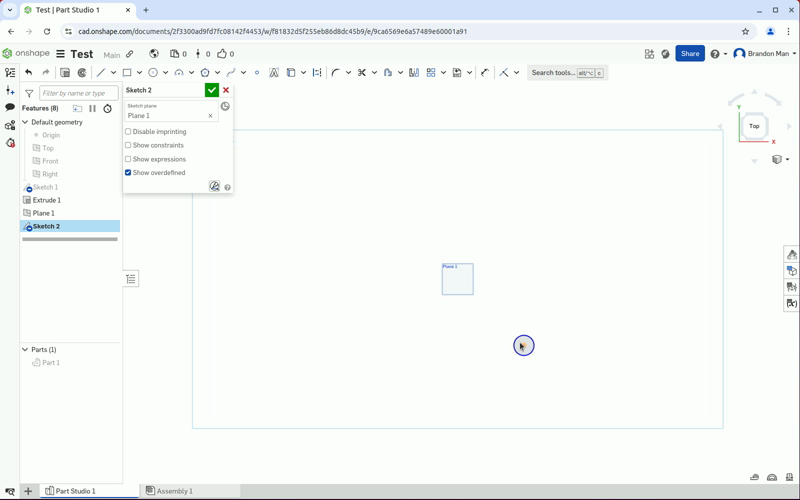
scroll(6)
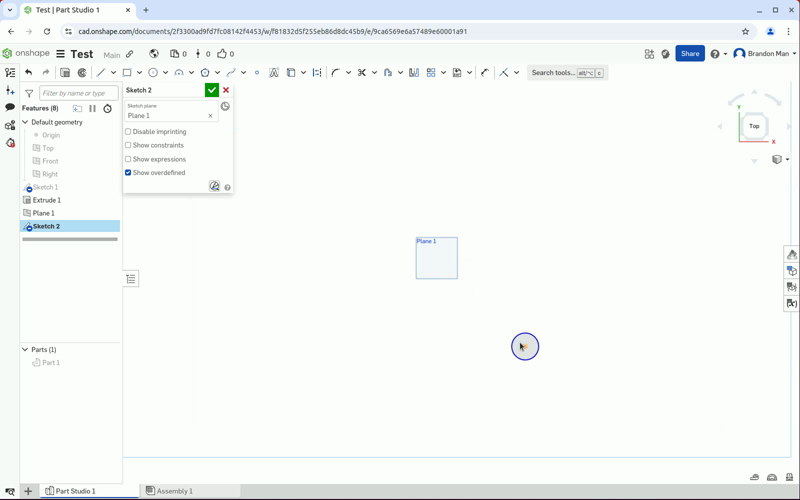
scroll(6)
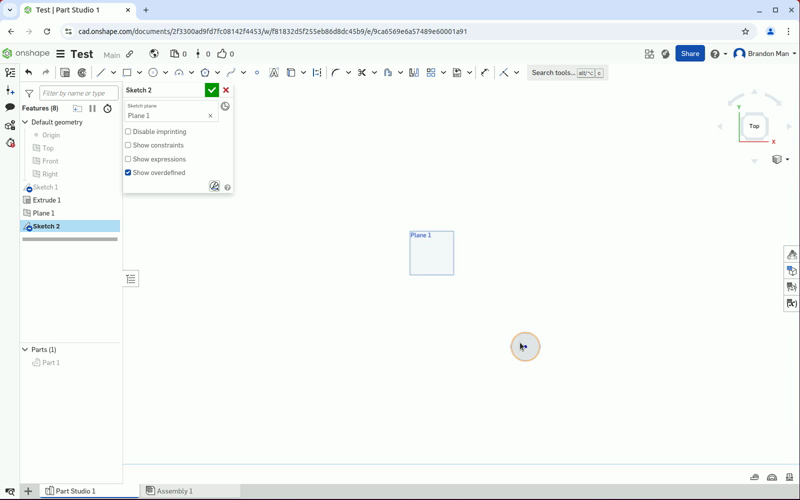
scroll(6)
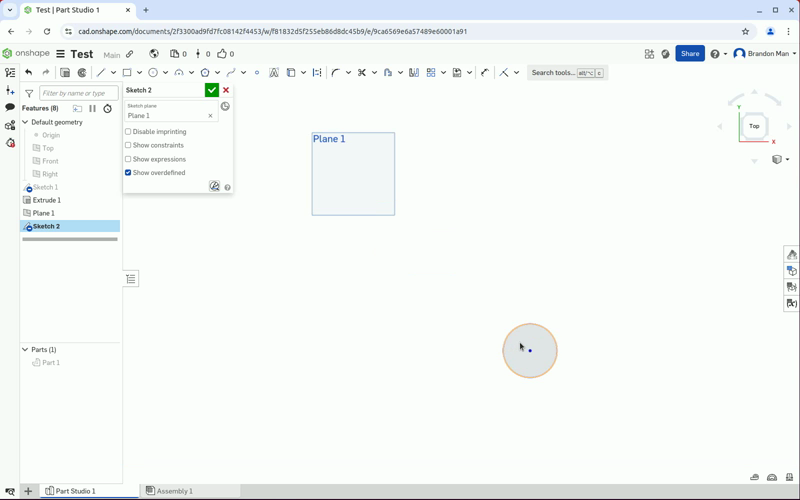
scroll(6)
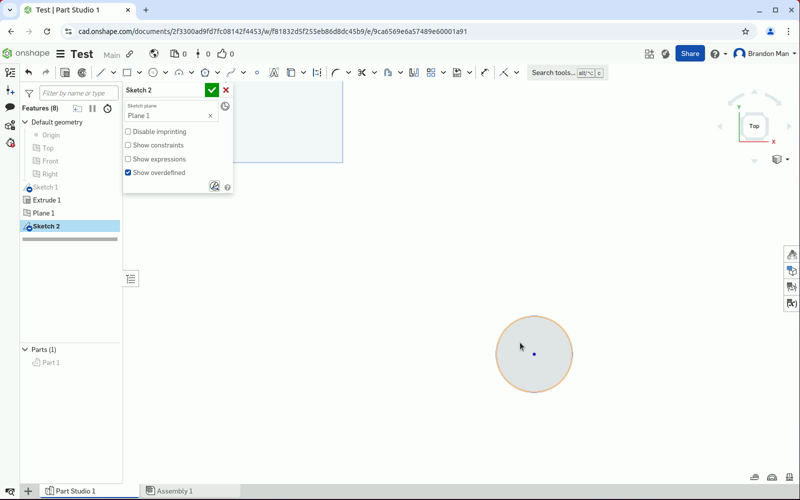
scroll(6)
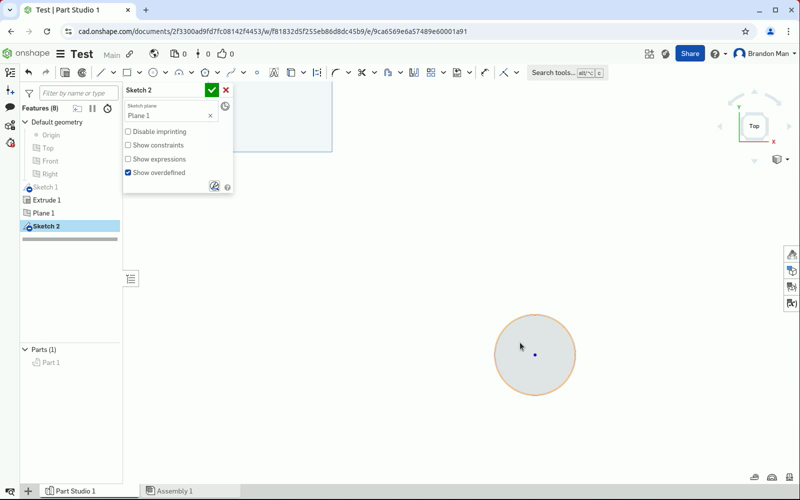
scroll(6)
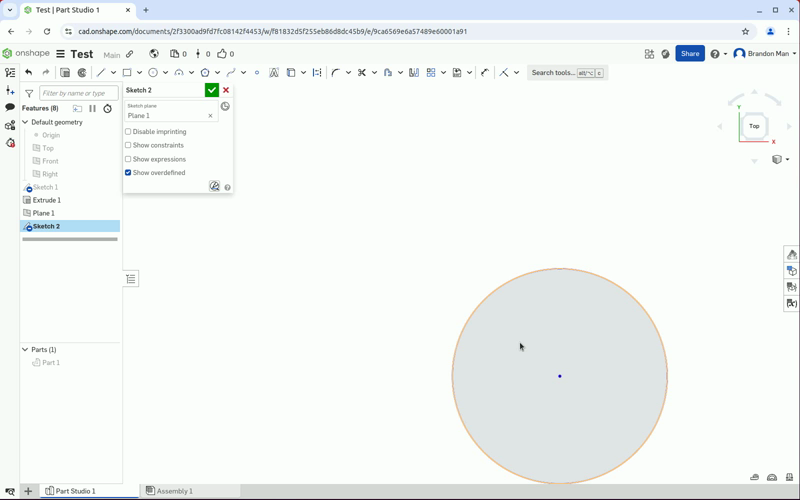
click(520, 342)
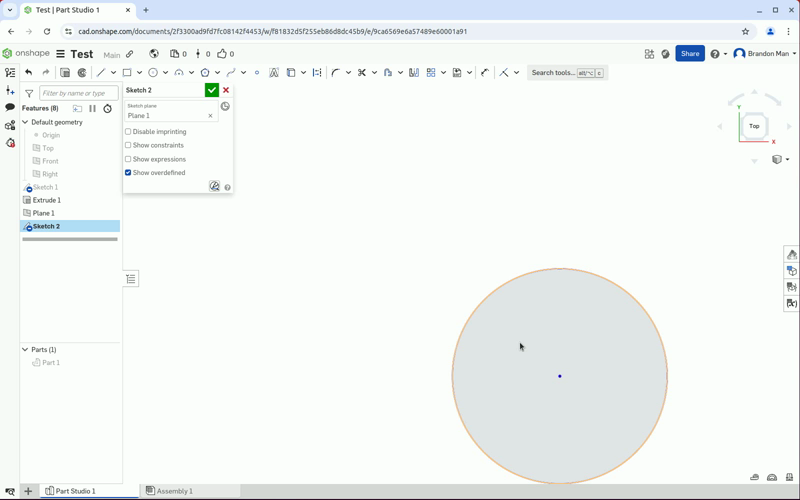
scroll(-6)
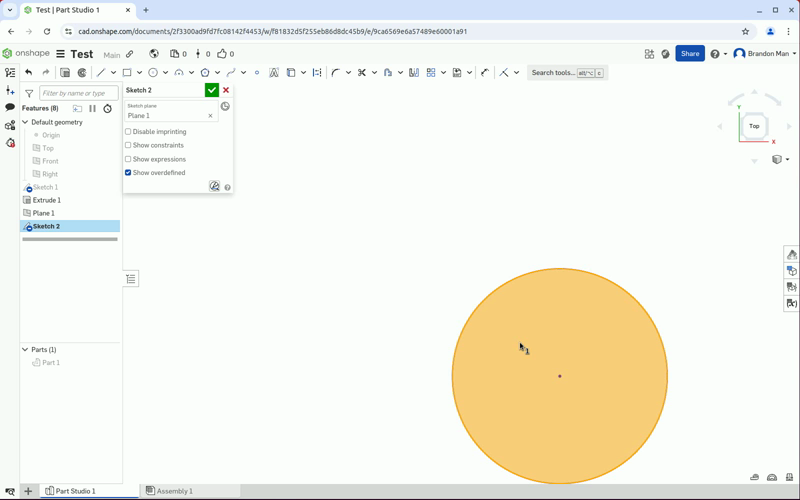
scroll(-6)
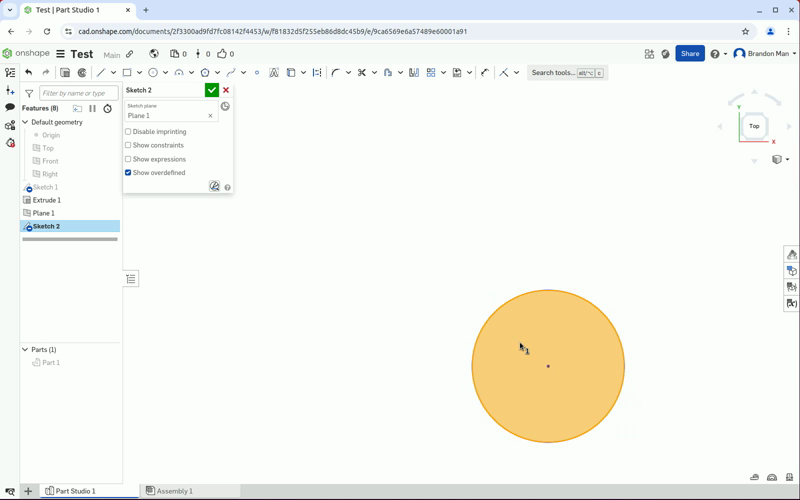
scroll(-6)
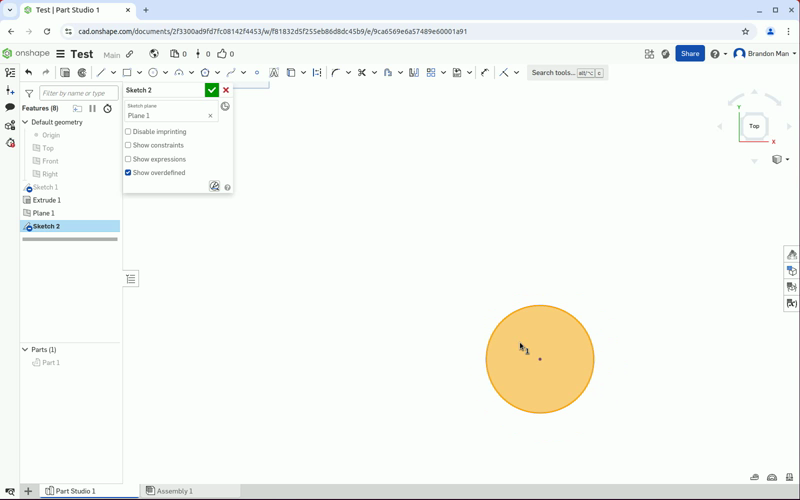
scroll(-6)
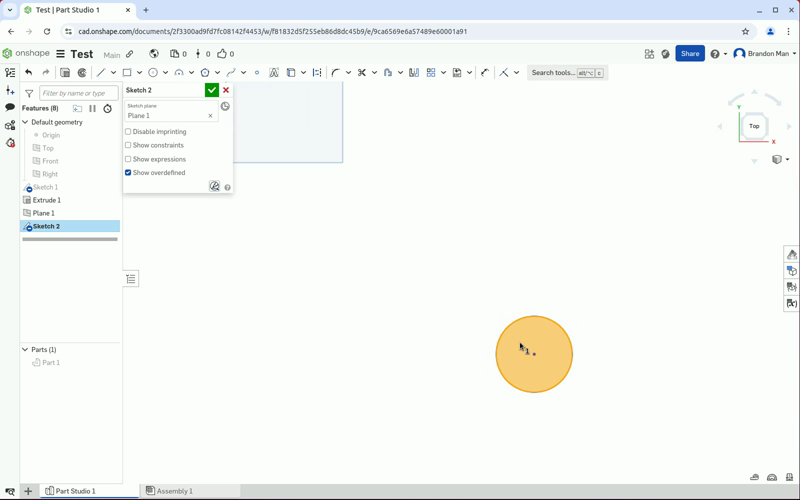
scroll(-6)
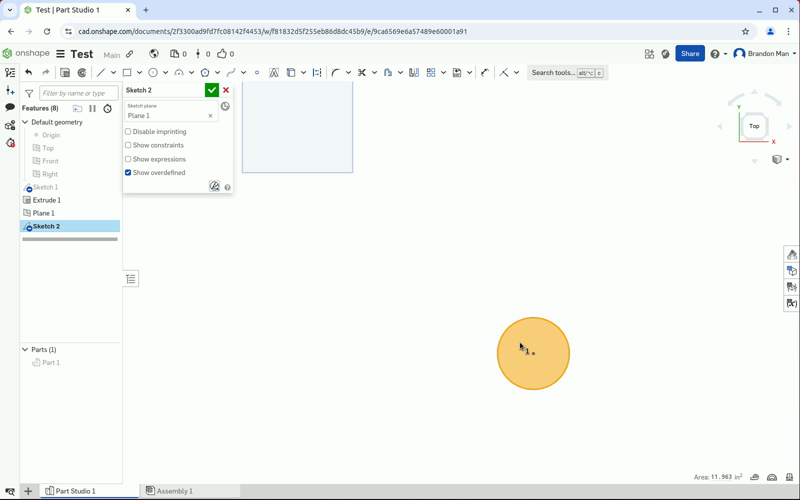
scroll(-6)
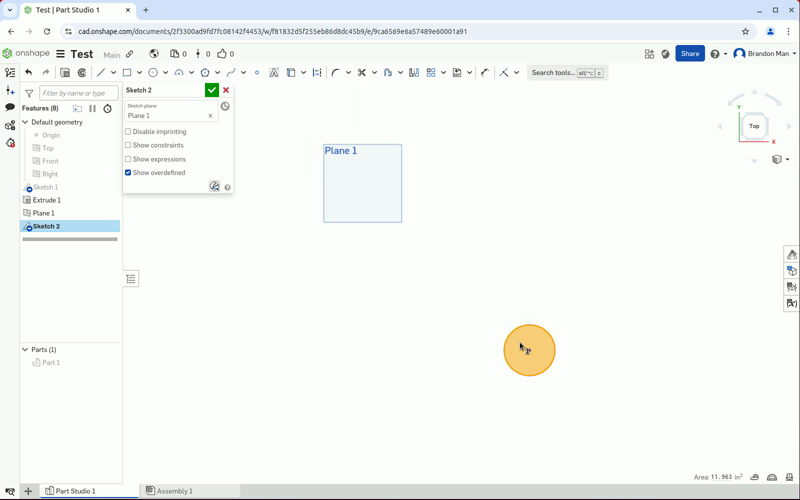
scroll(-6)
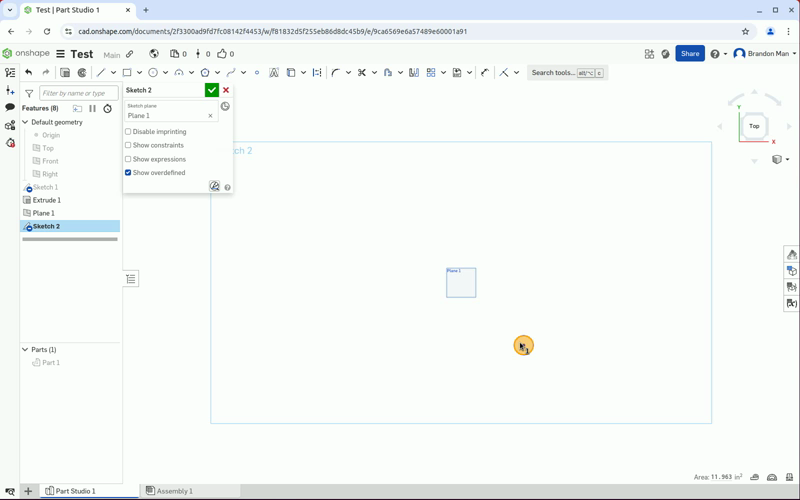
mouse_move(73, 352)
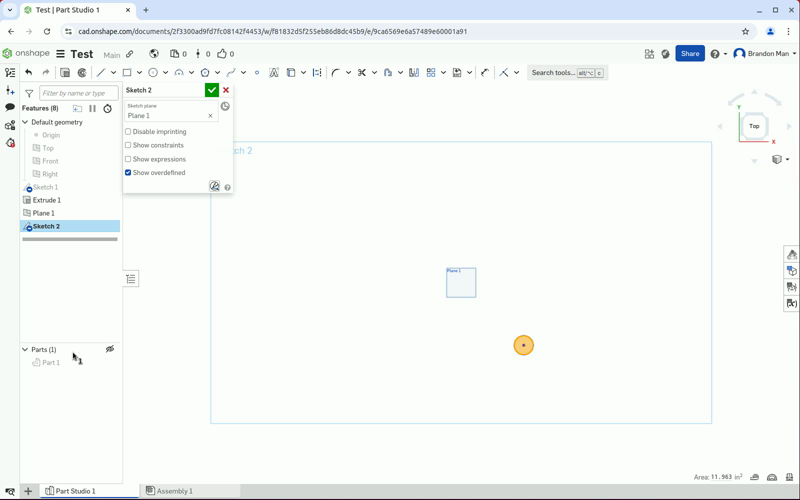
key(shift+y)
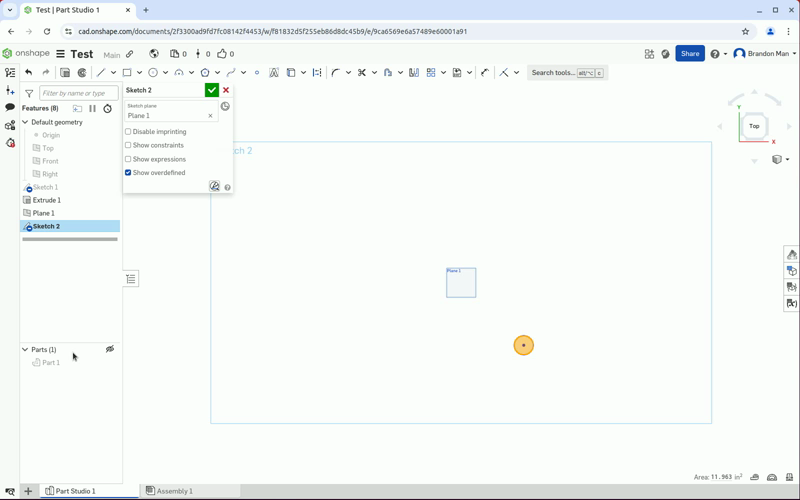
key(shift+e)
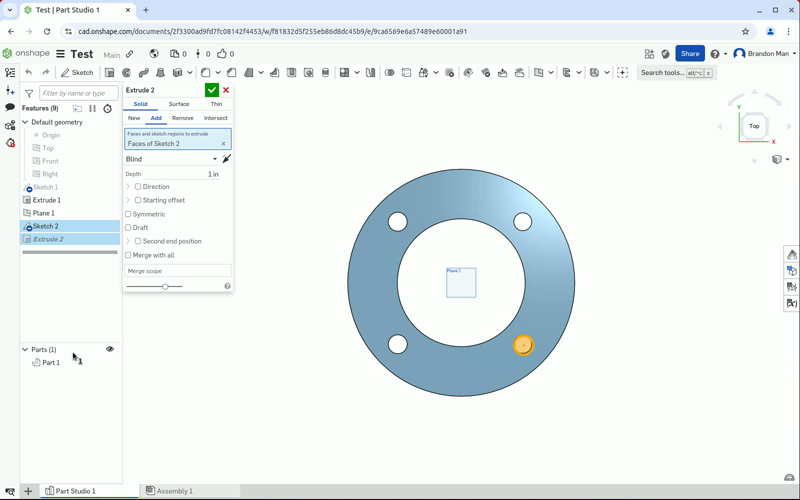
mouse_move(143, 106)
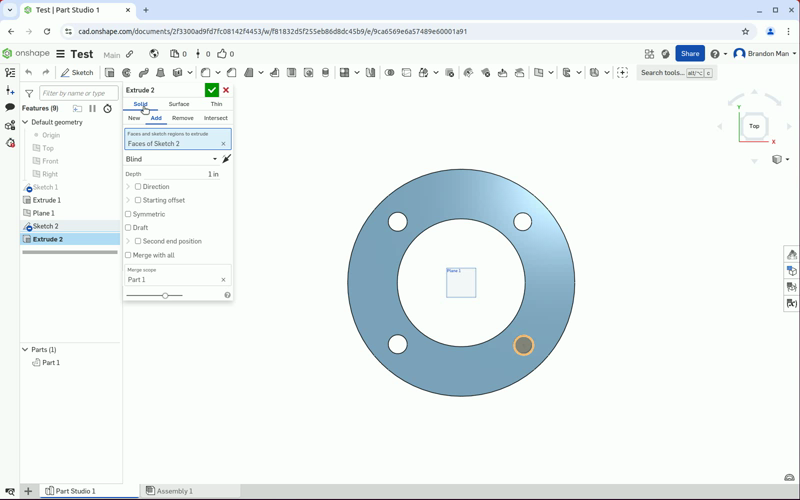
click(143, 106)
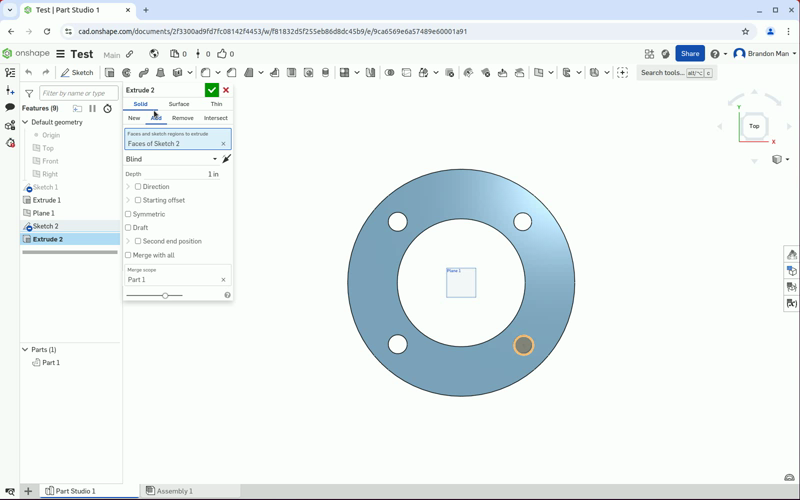
mouse_move(186, 120)
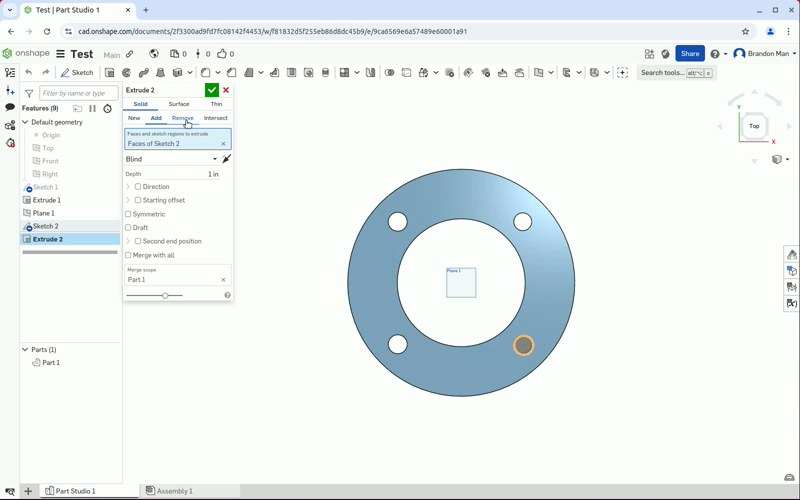
click(186, 120)
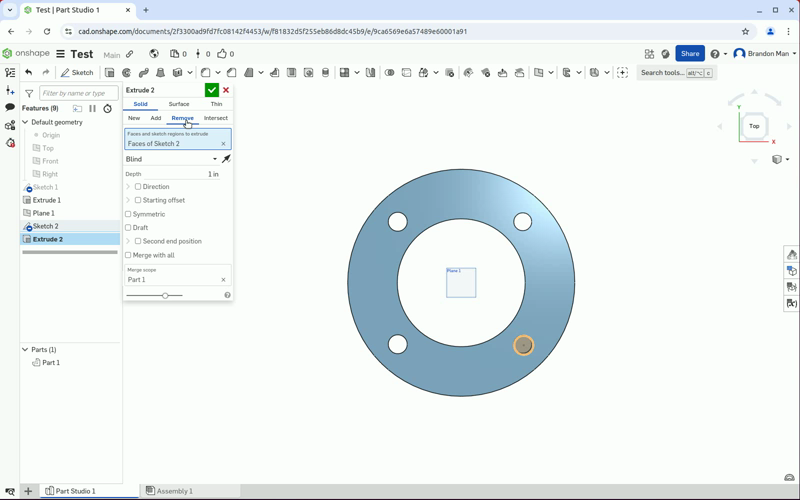
key(tab, 4)
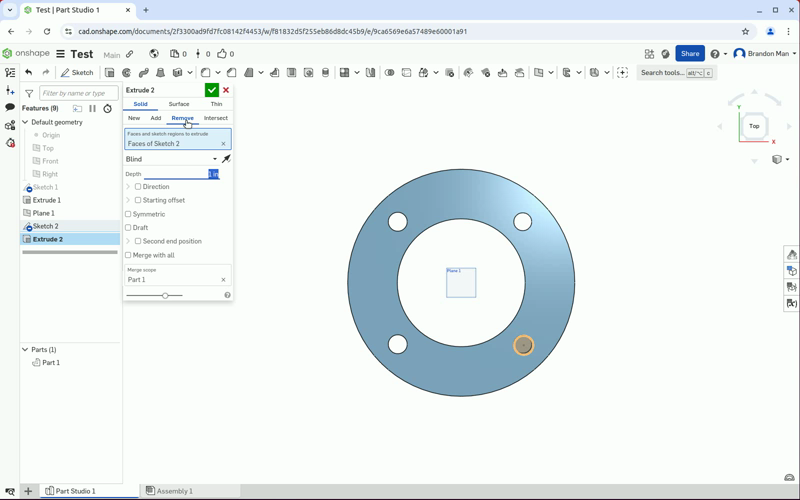
text(0.963)
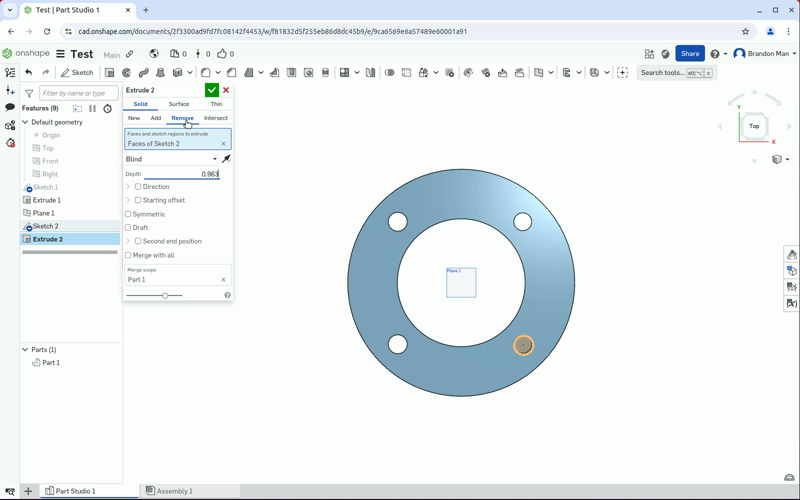
key(tab, 6)
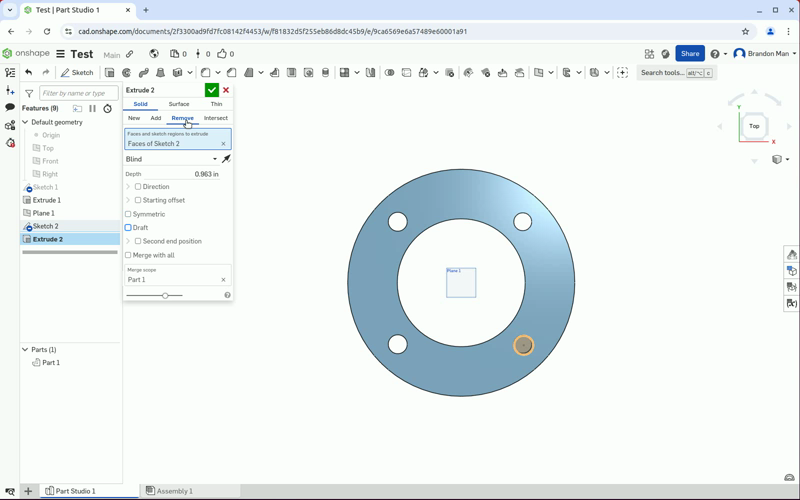
key(space)
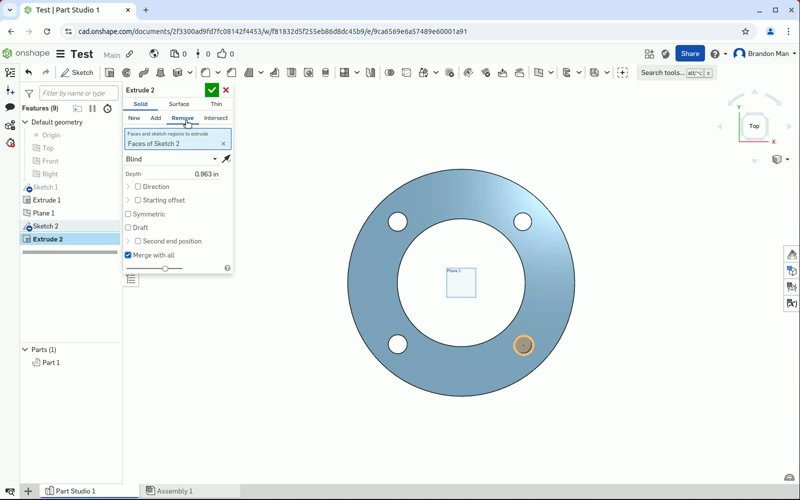
key(enter)
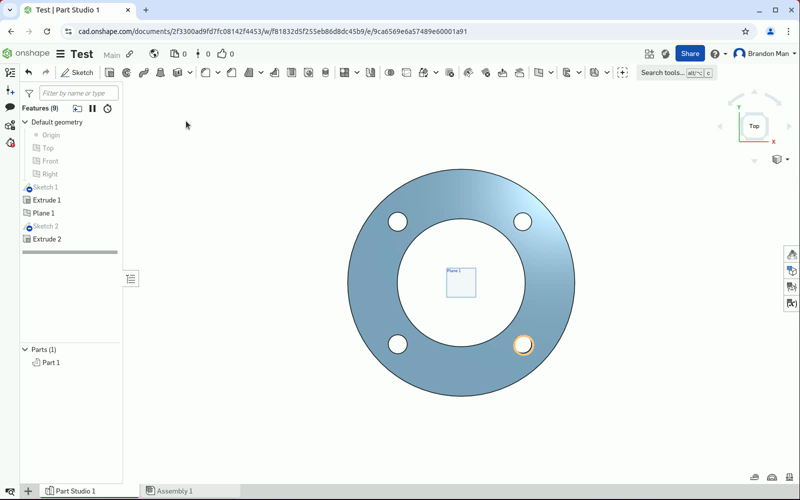
key(shift+h)
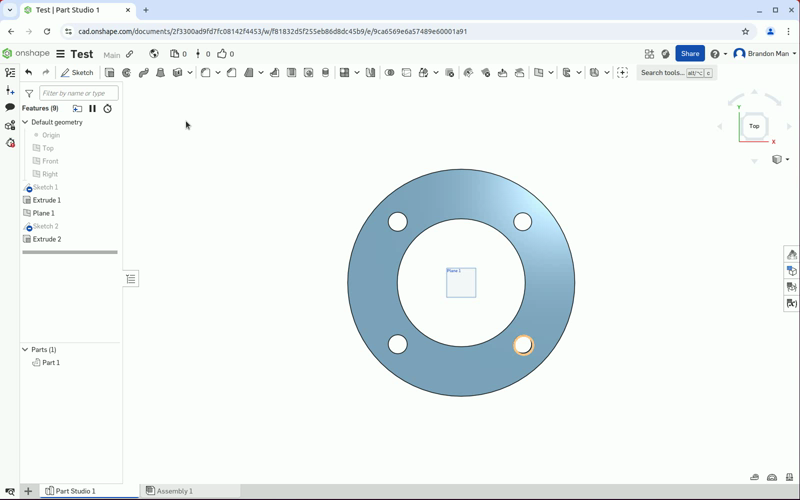
key(shift+h)
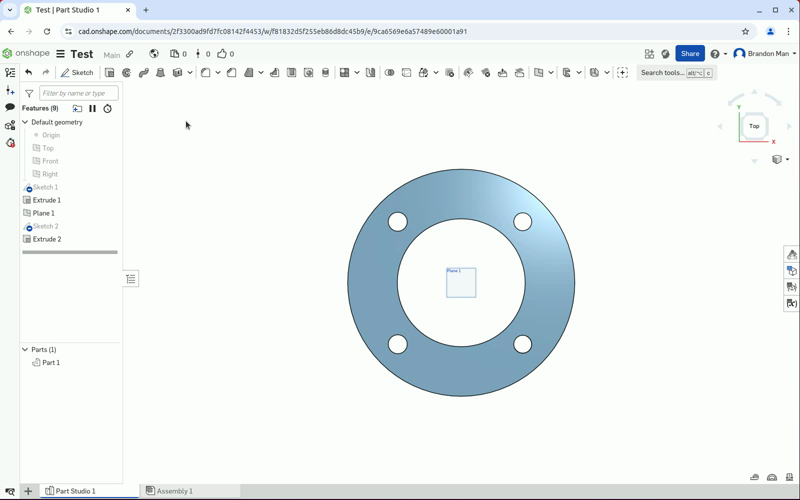
mouse_move(73, 189)
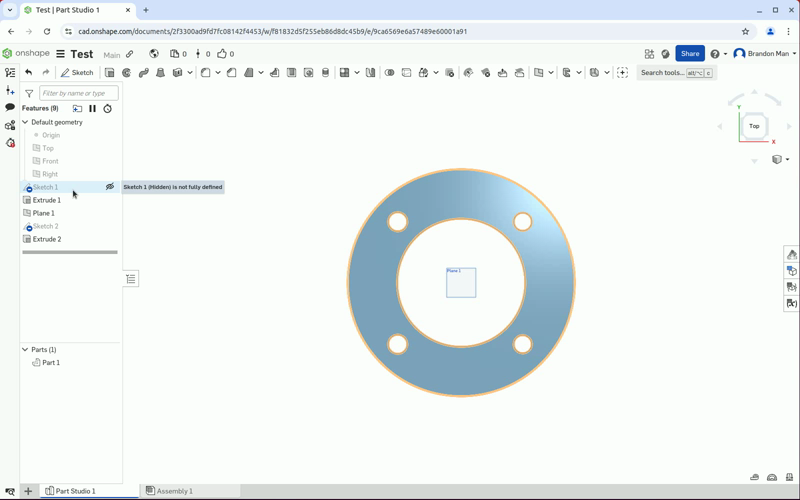
click(73, 189)
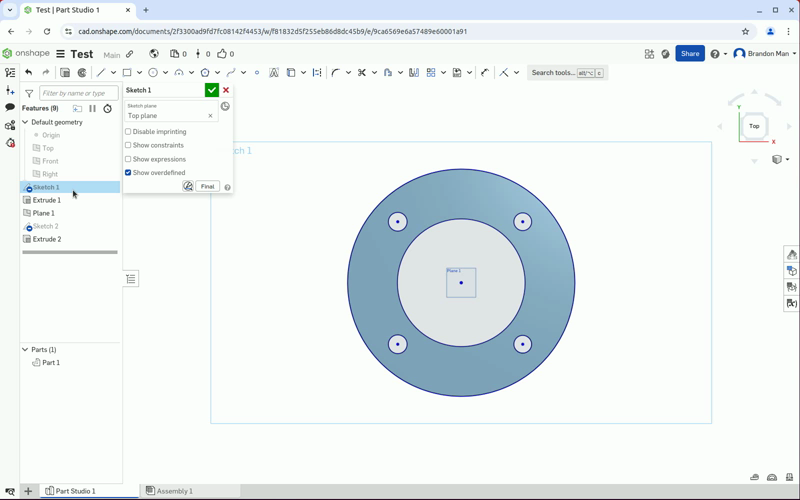
mouse_move(229, 92)
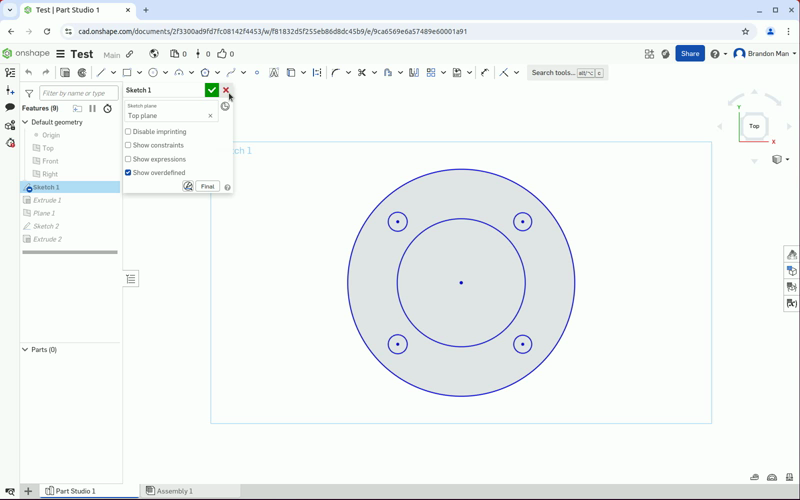
click(229, 92)
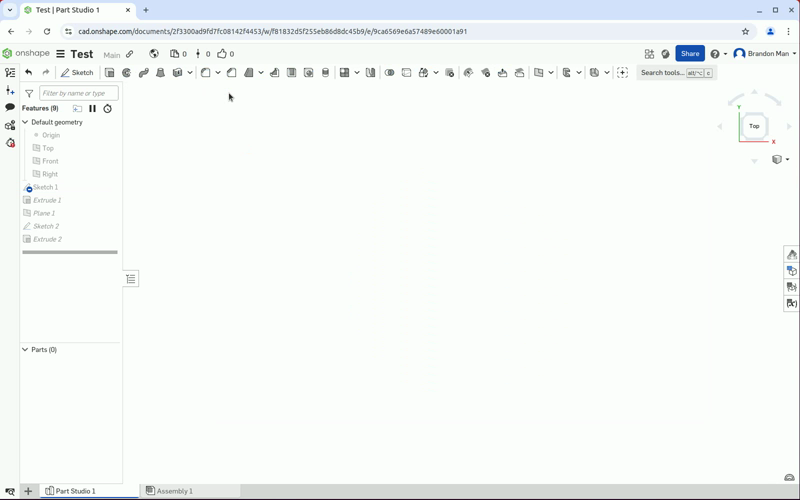
key(shift+s)
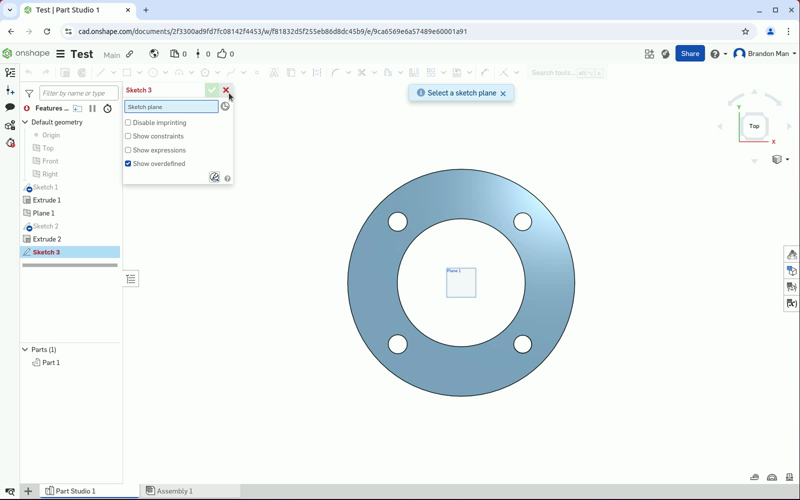
mouse_move(73, 215)
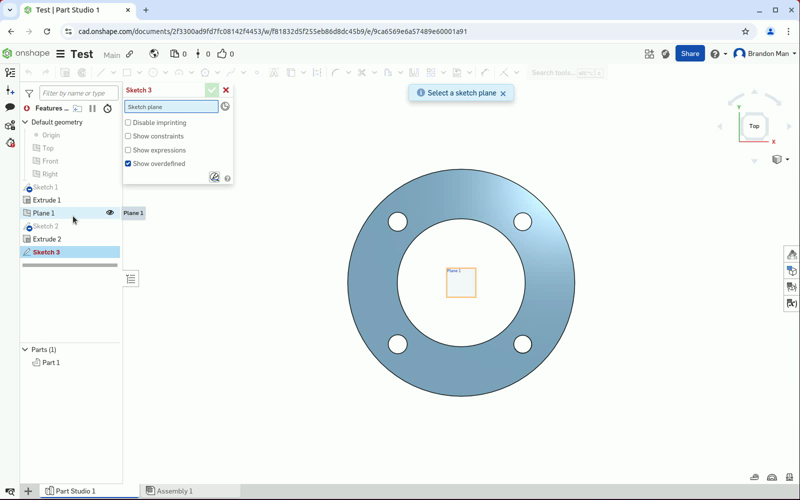
click(73, 215)
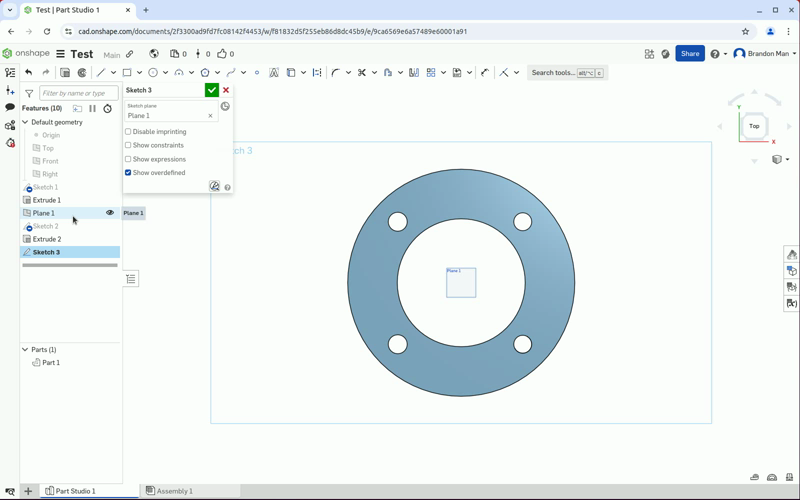
mouse_move(73, 352)
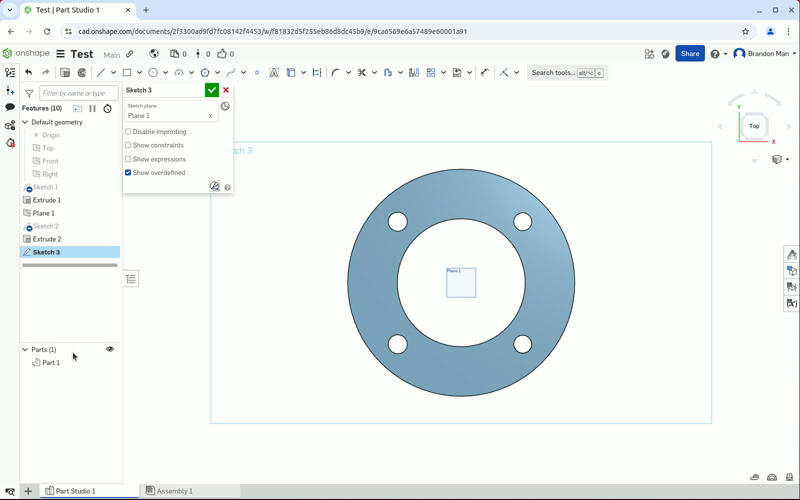
key(y)
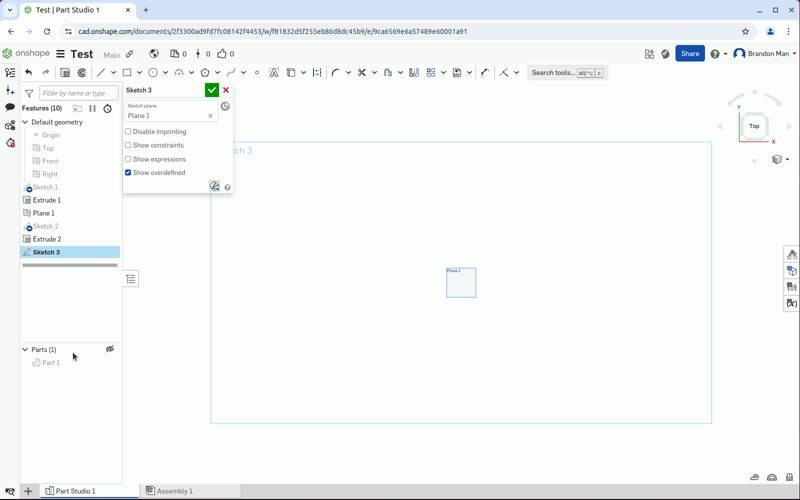
key(c)
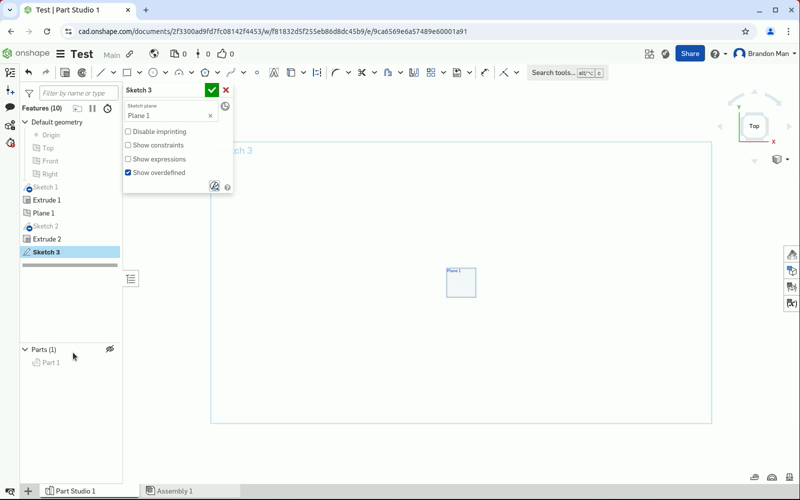
key_down(shift)
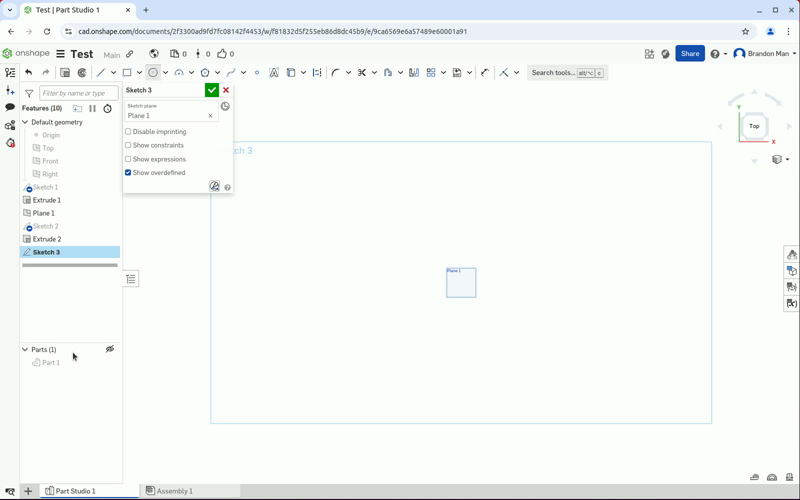
mouse_move(399, 220)
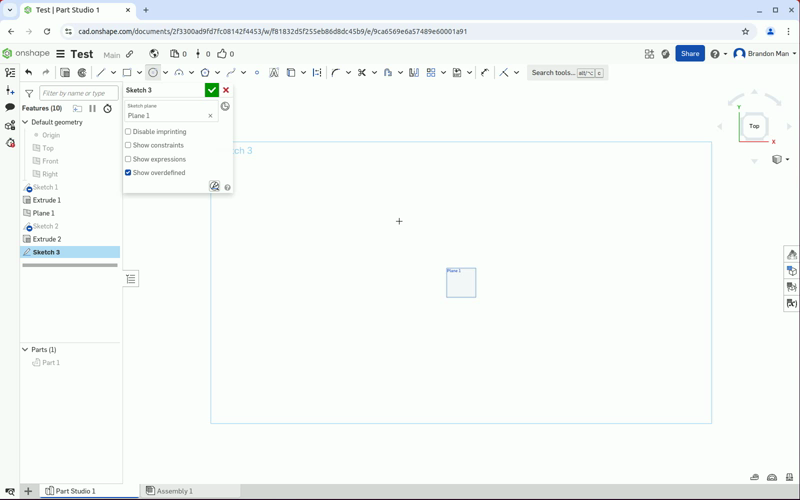
click(399, 220)
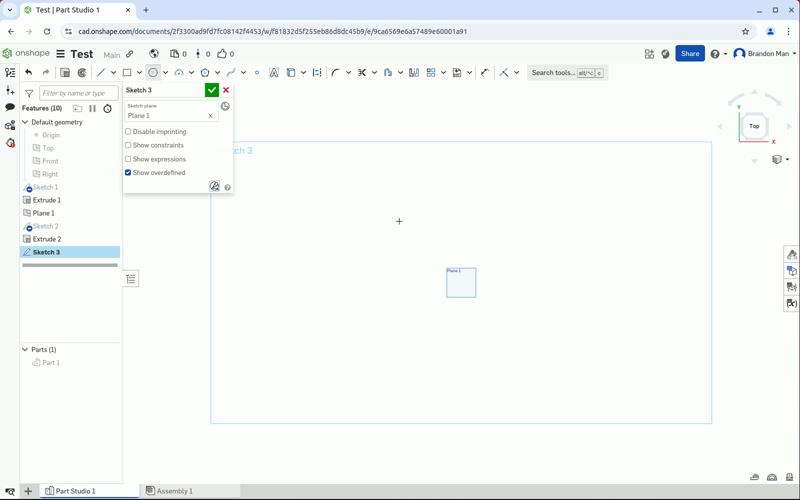
key_up(shift)
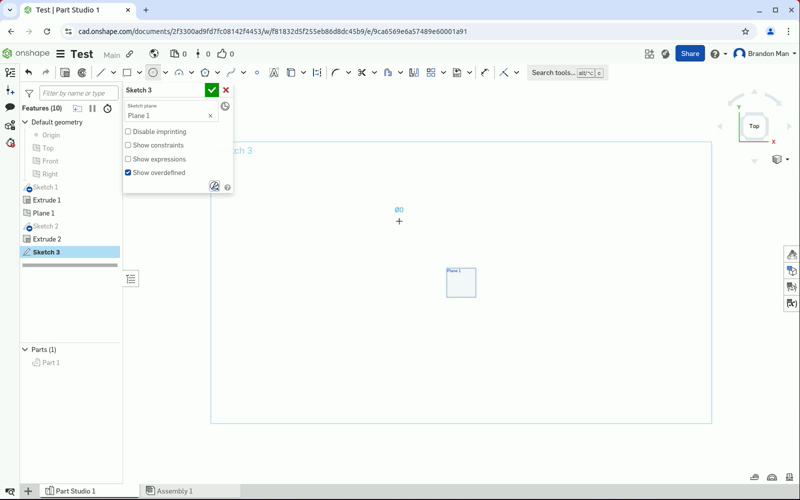
mouse_move(409, 220)
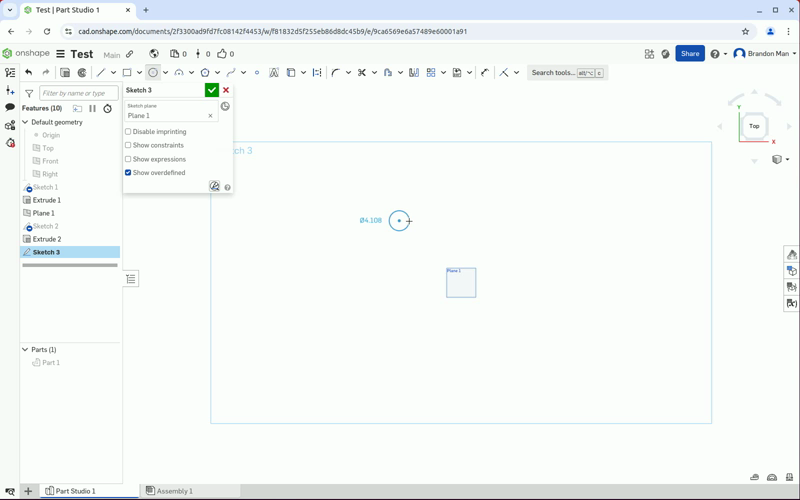
click(409, 220)
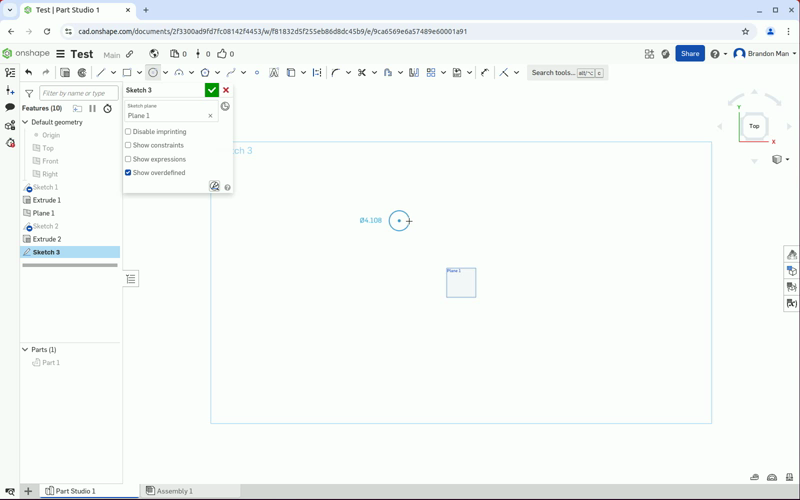
key(esc)
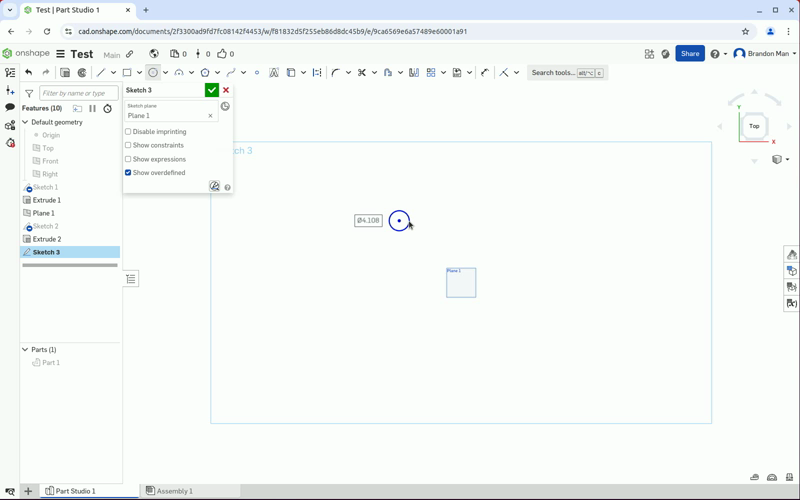
mouse_move(390, 220)
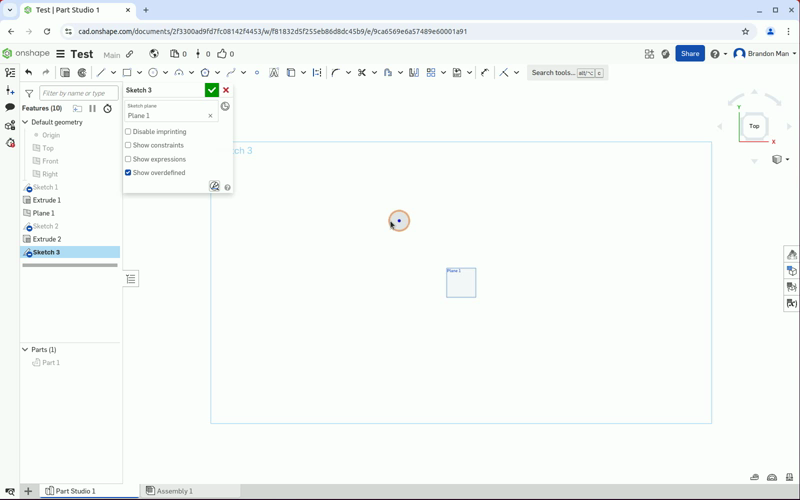
scroll(6)
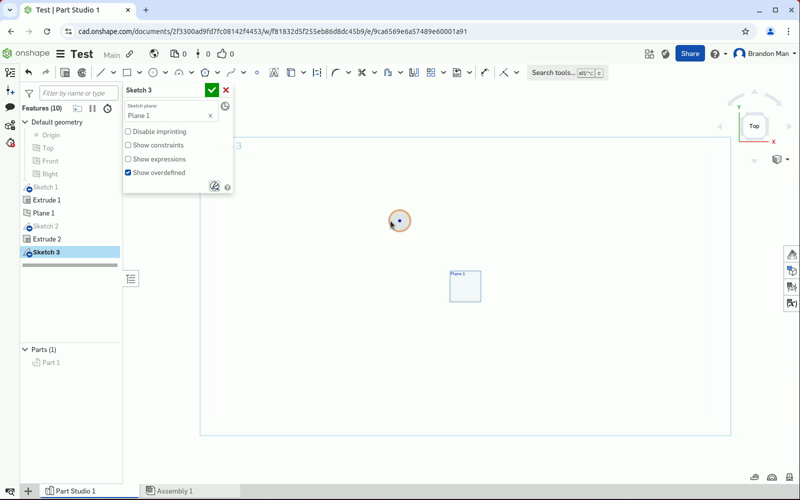
scroll(6)
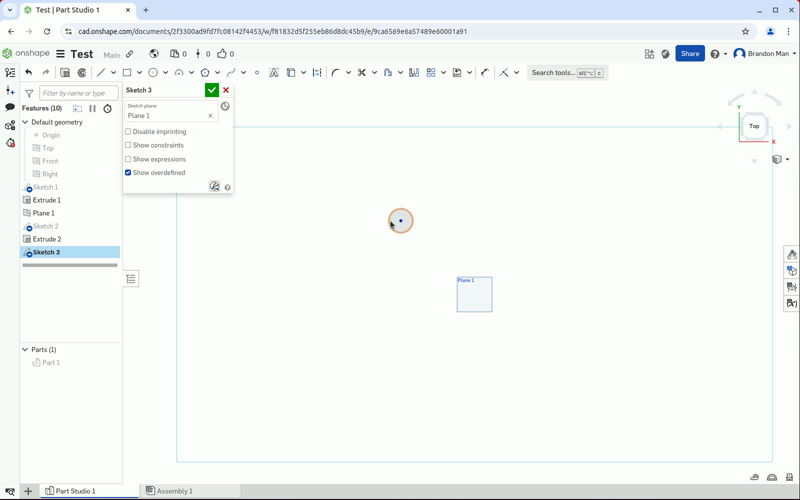
scroll(6)
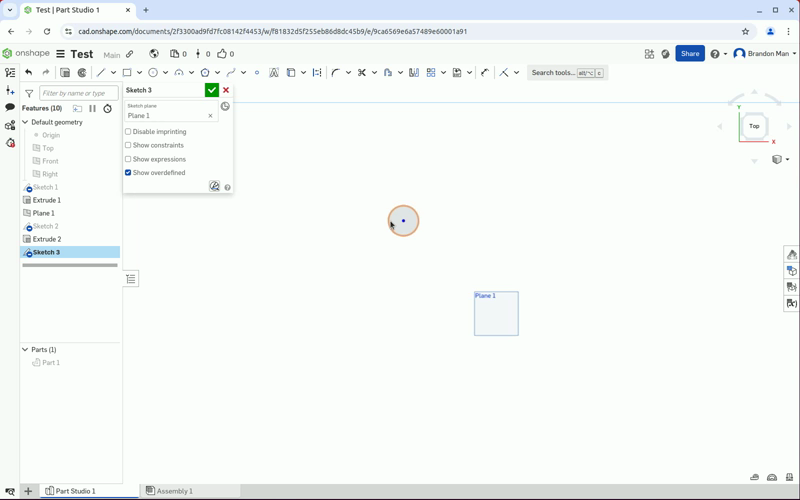
scroll(6)
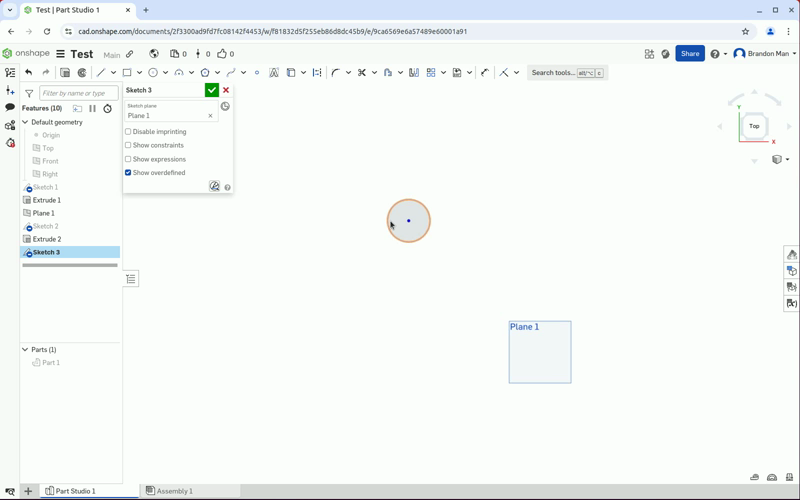
scroll(6)
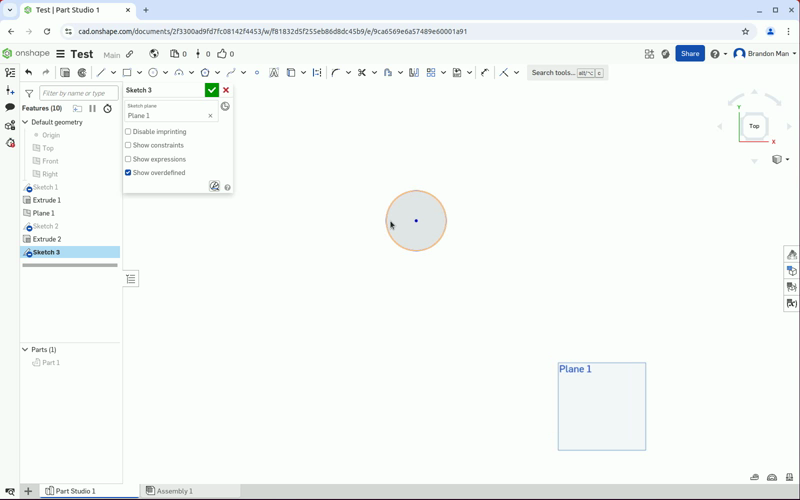
scroll(6)
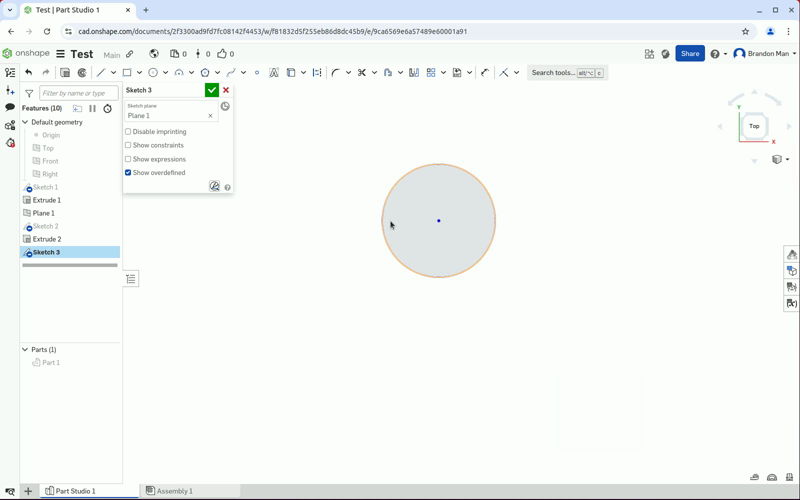
scroll(6)
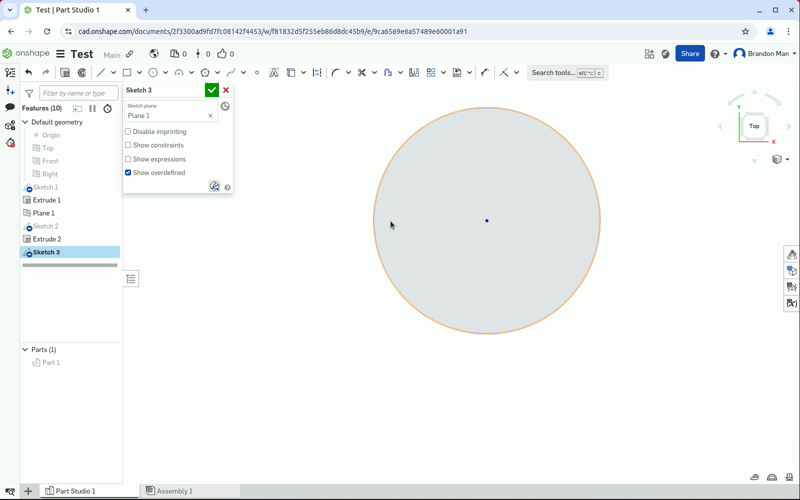
click(390, 220)
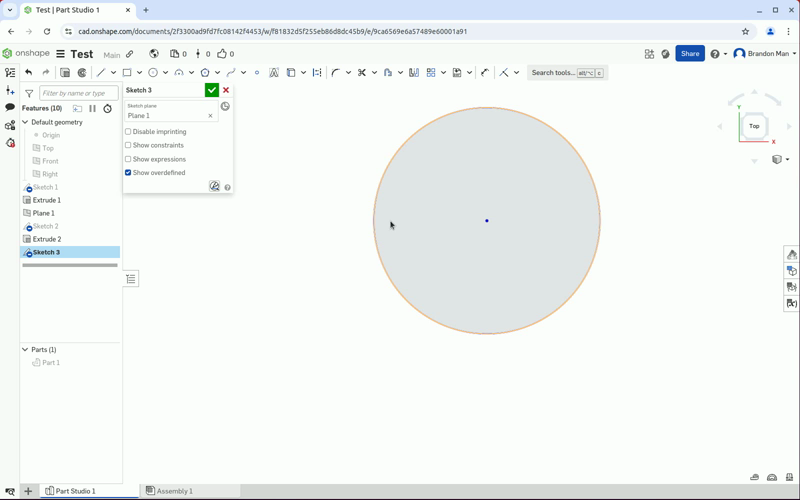
scroll(-6)
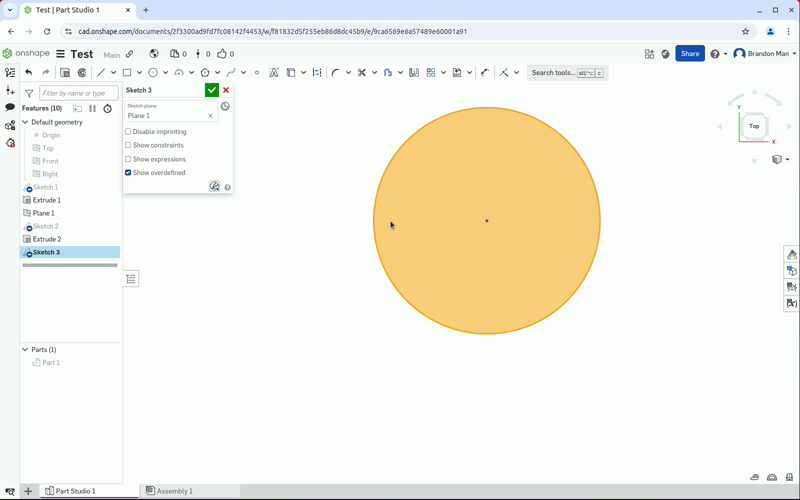
scroll(-6)
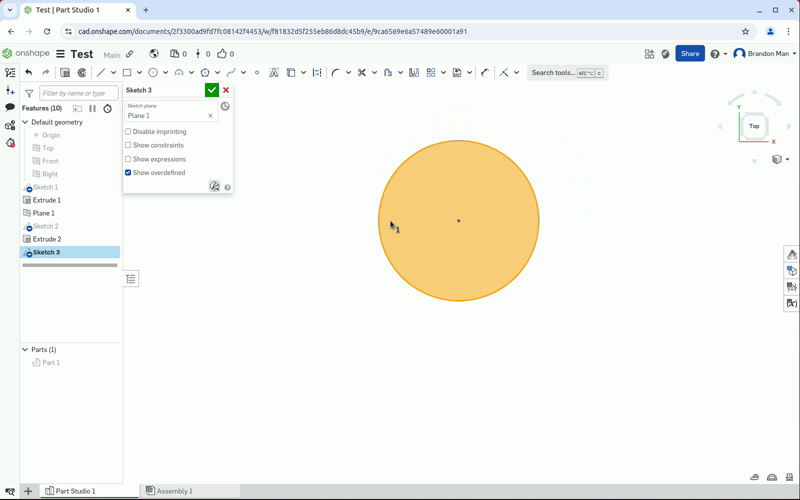
scroll(-6)
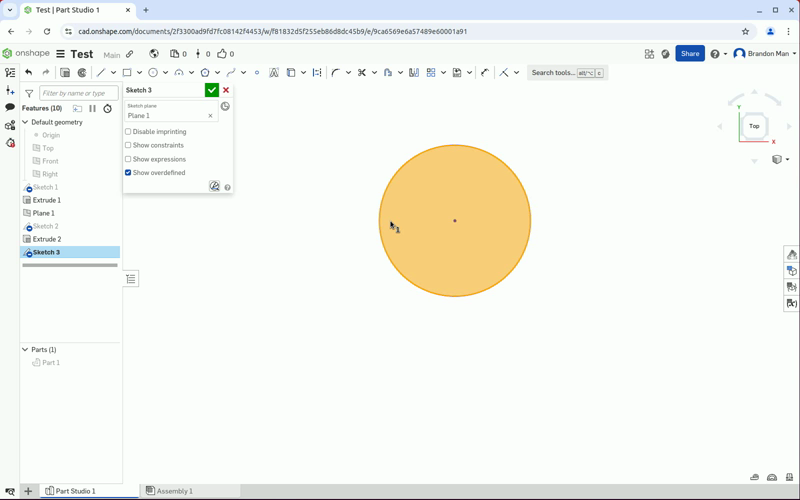
scroll(-6)
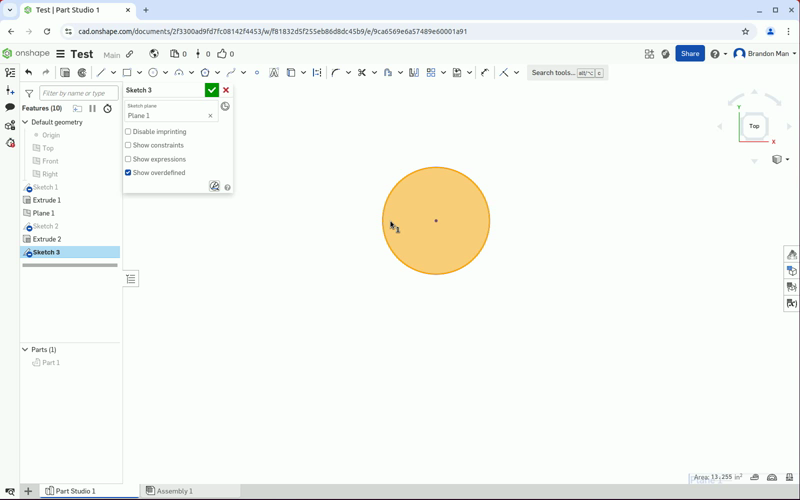
scroll(-6)
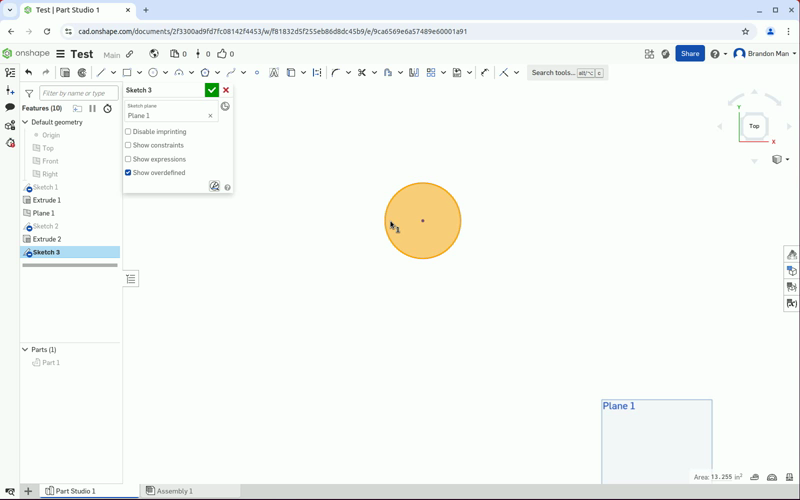
scroll(-6)
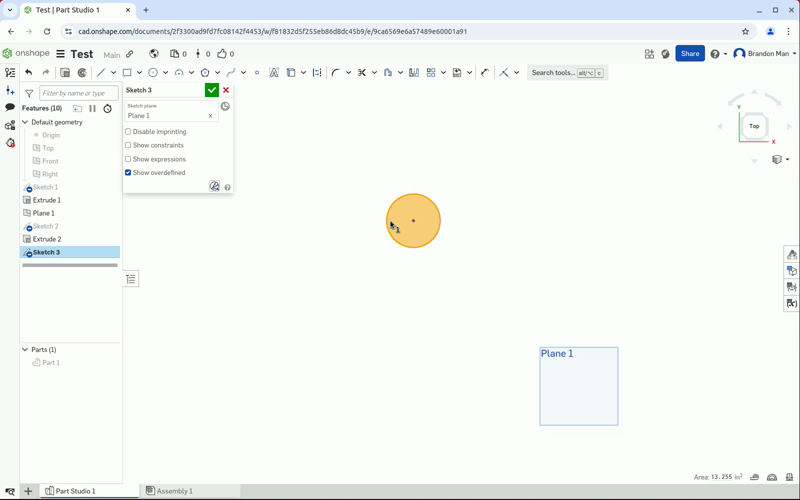
scroll(-6)
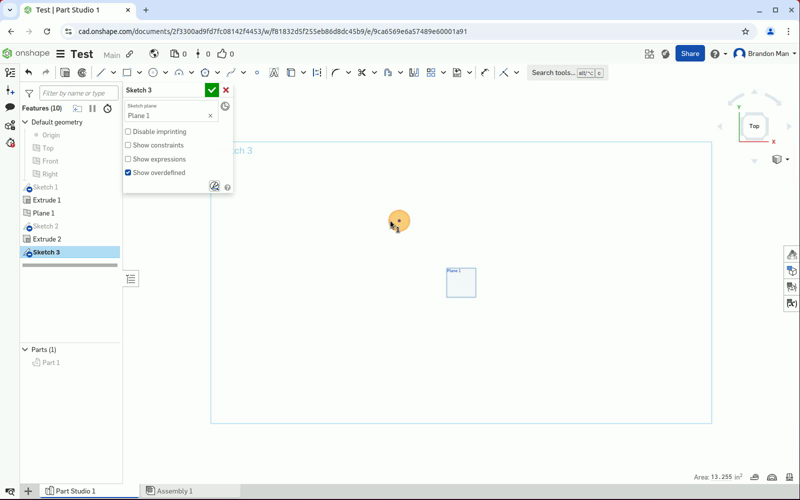
mouse_move(73, 352)
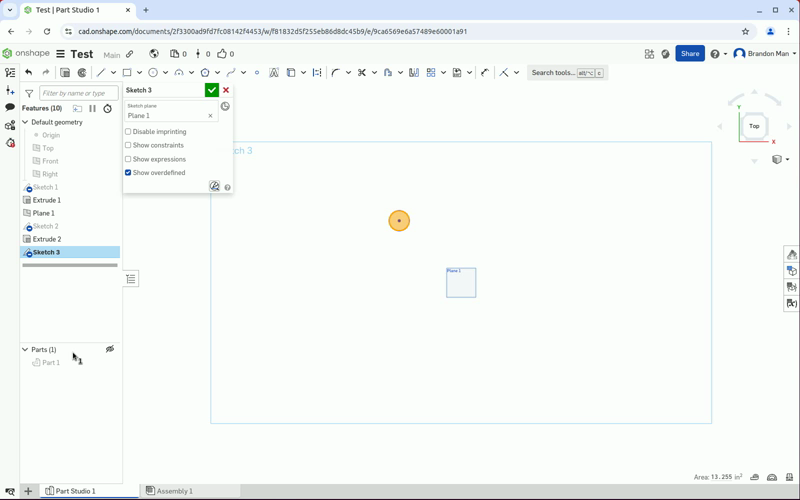
key(shift+y)
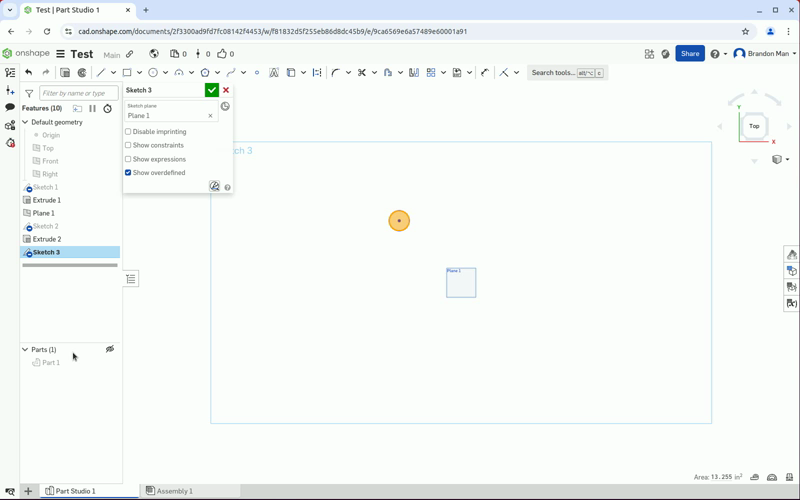
key(shift+e)
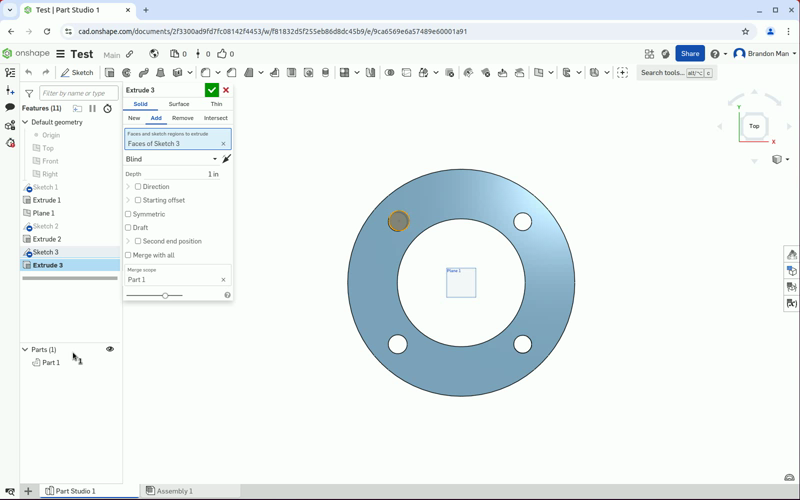
mouse_move(143, 106)
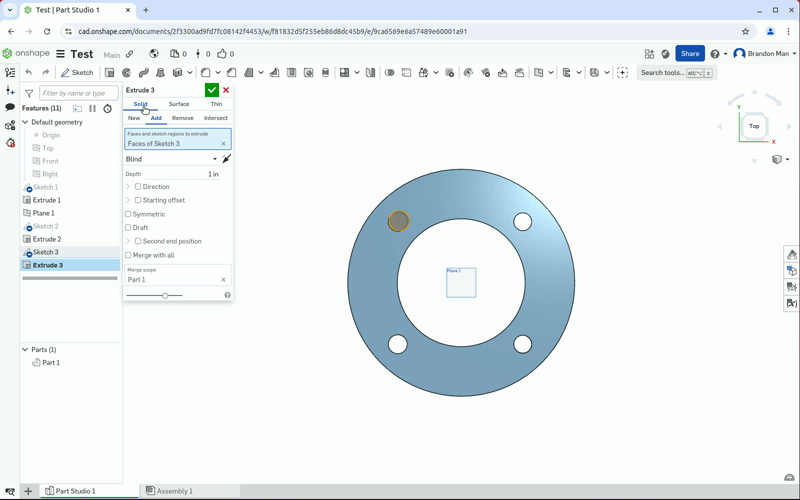
click(143, 106)
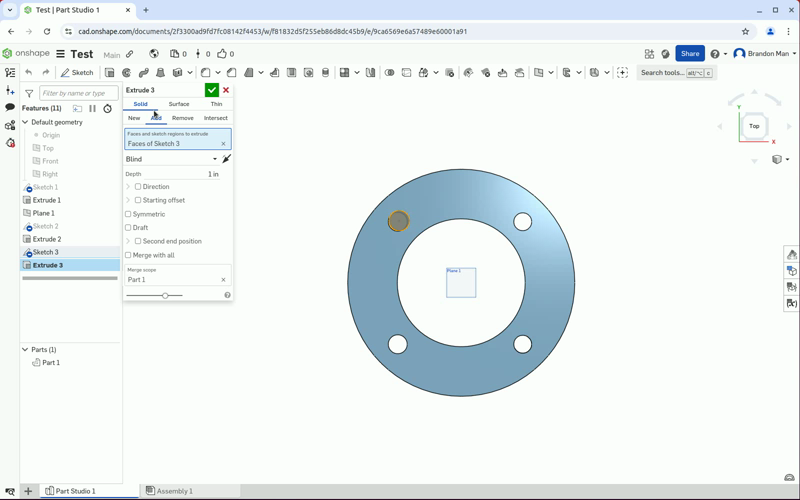
mouse_move(186, 120)
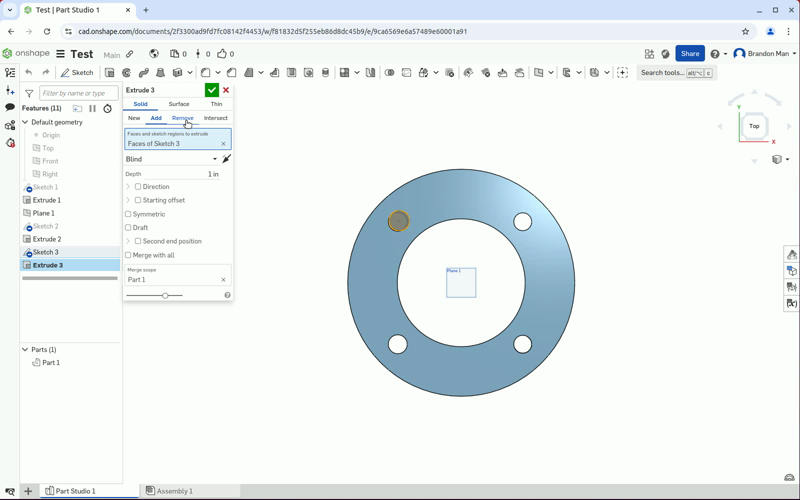
click(186, 120)
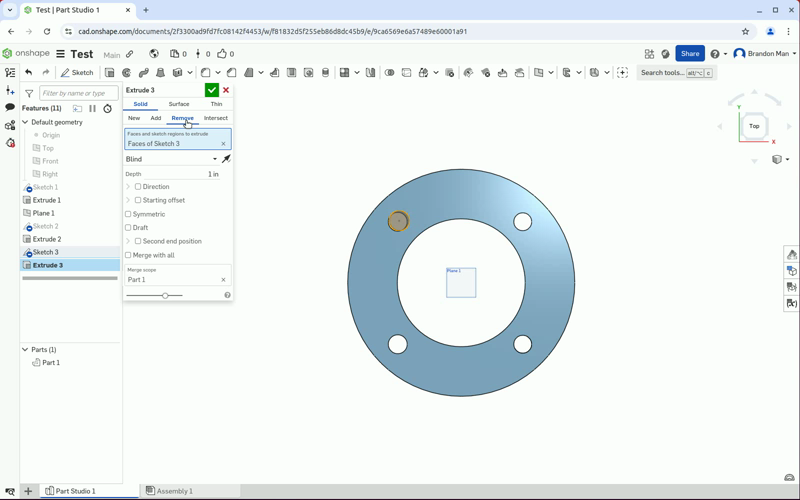
key(tab, 4)
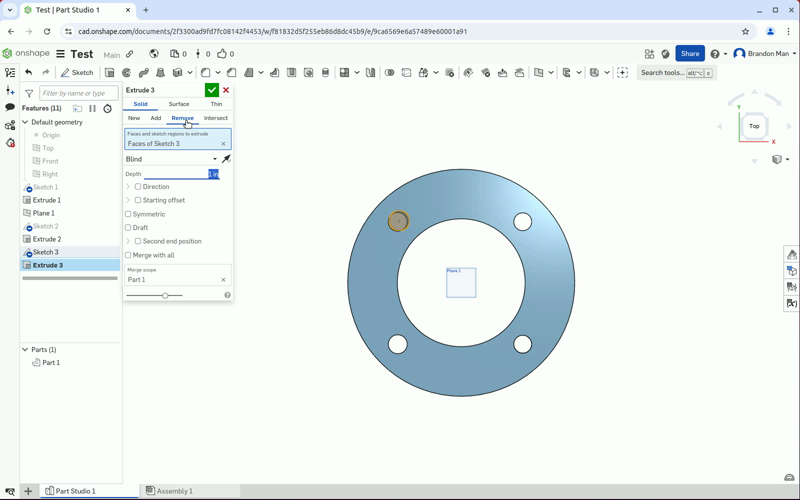
text(0.963)
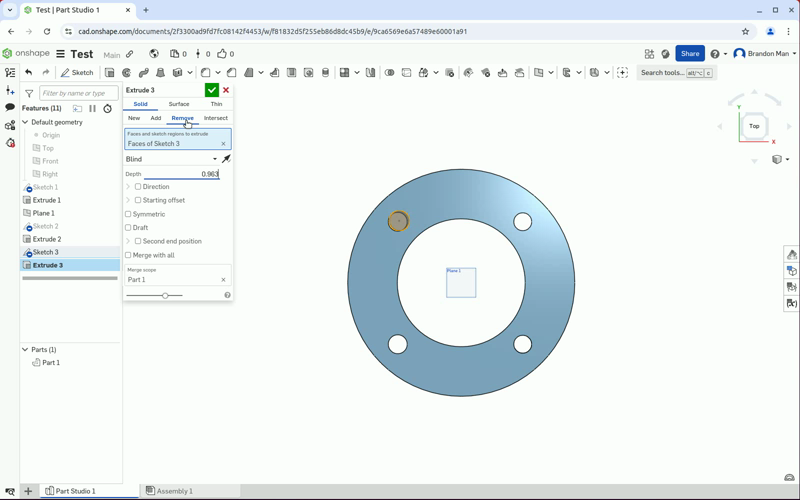
key(tab, 6)
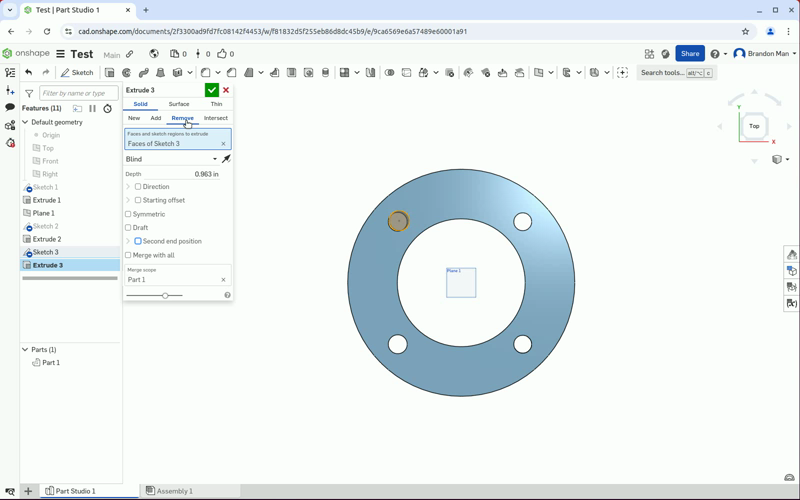
key(space)
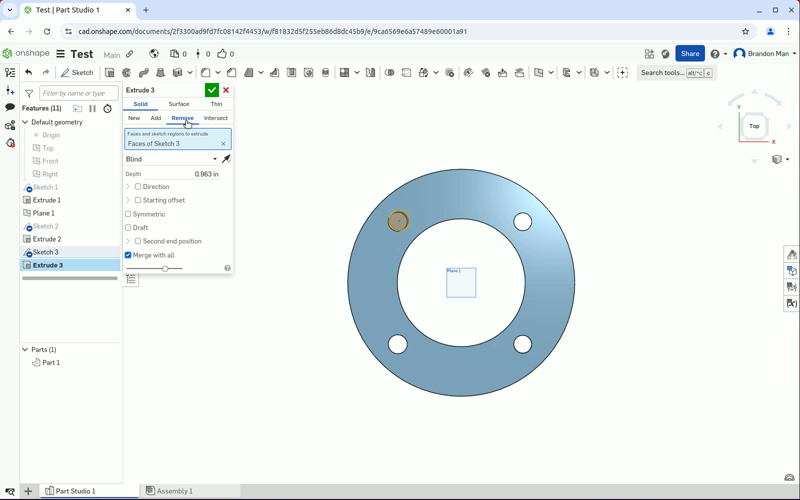
key(enter)
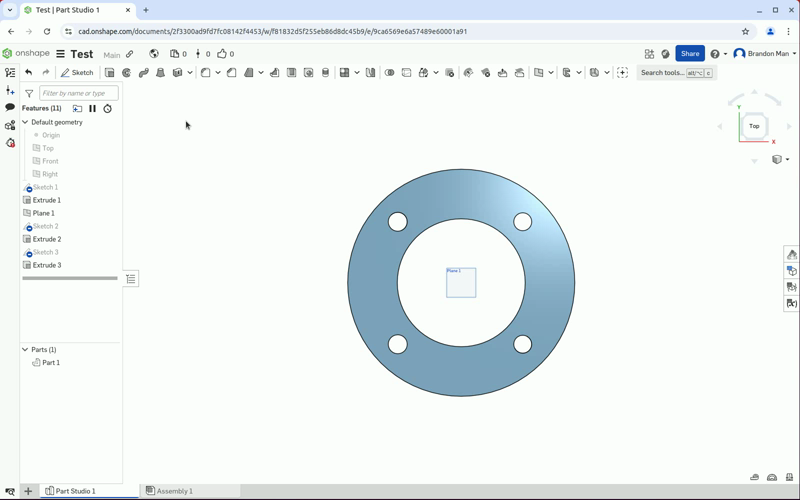
key(shift+h)
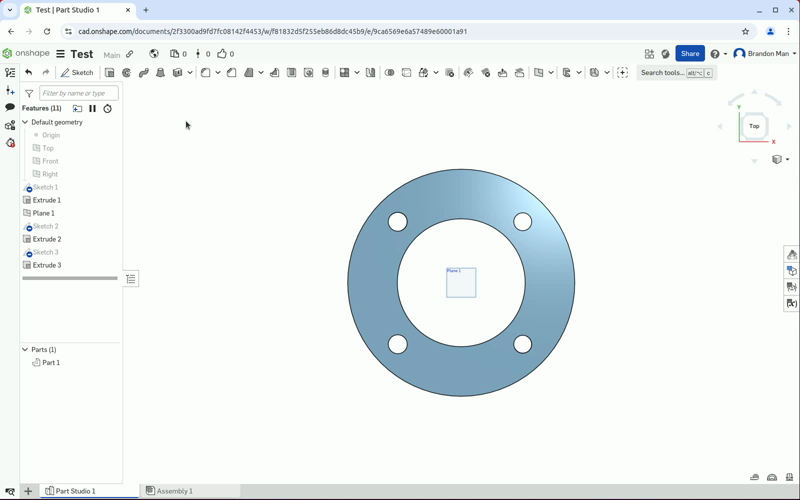
key(shift+h)
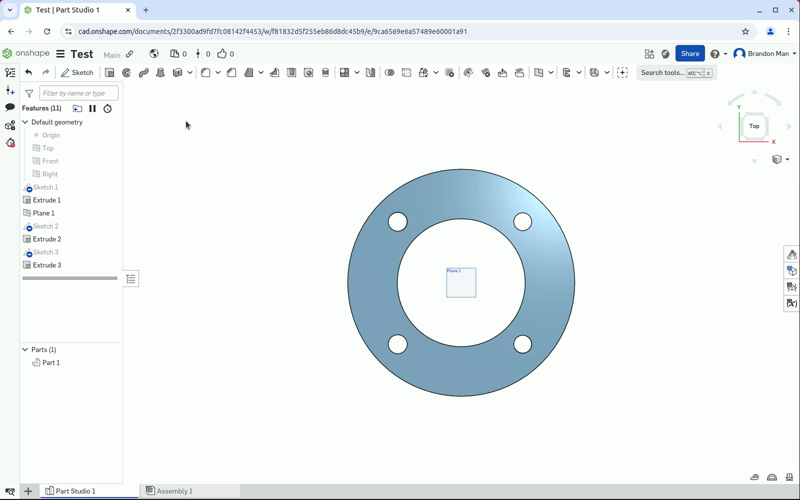
mouse_move(73, 189)
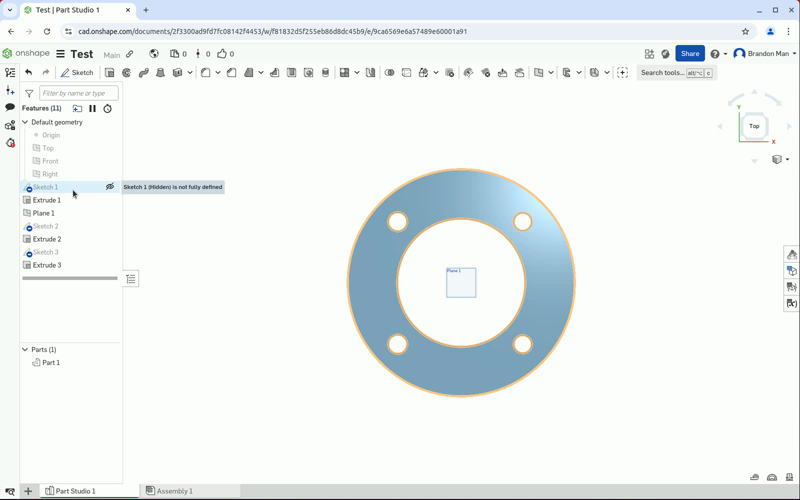
click(73, 189)
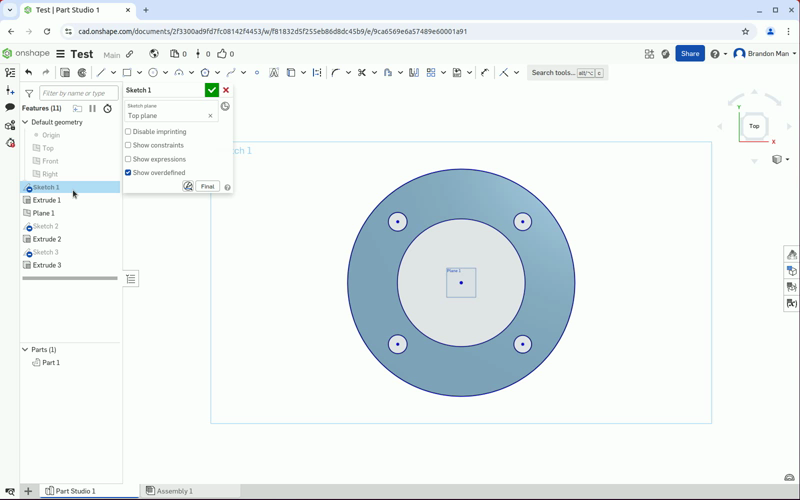
mouse_move(229, 92)
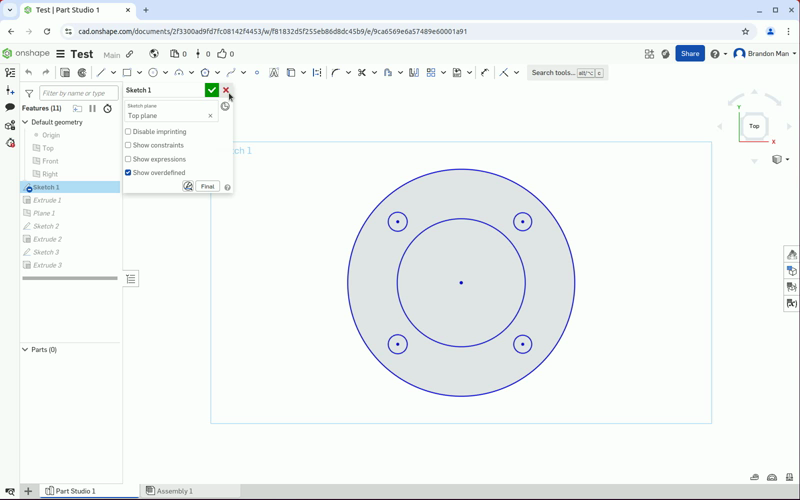
click(229, 92)
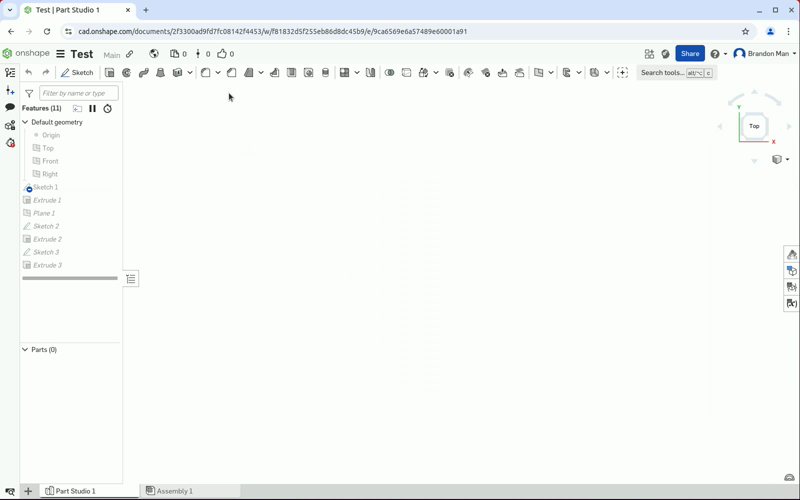
key(shift+s)
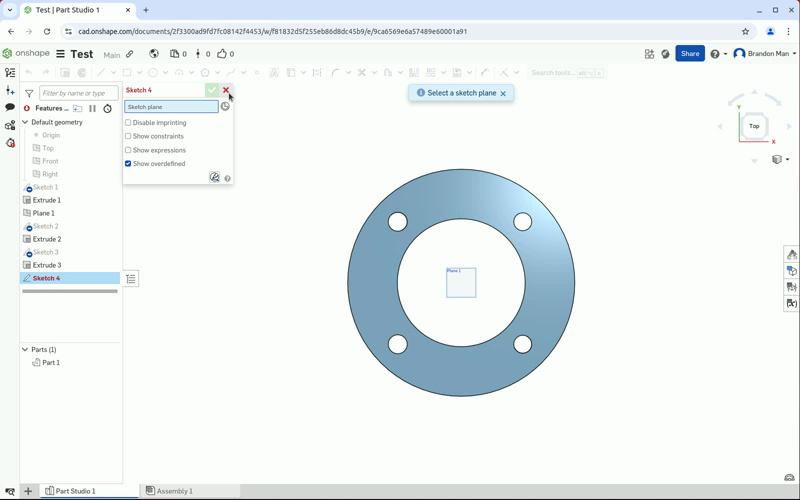
mouse_move(73, 215)
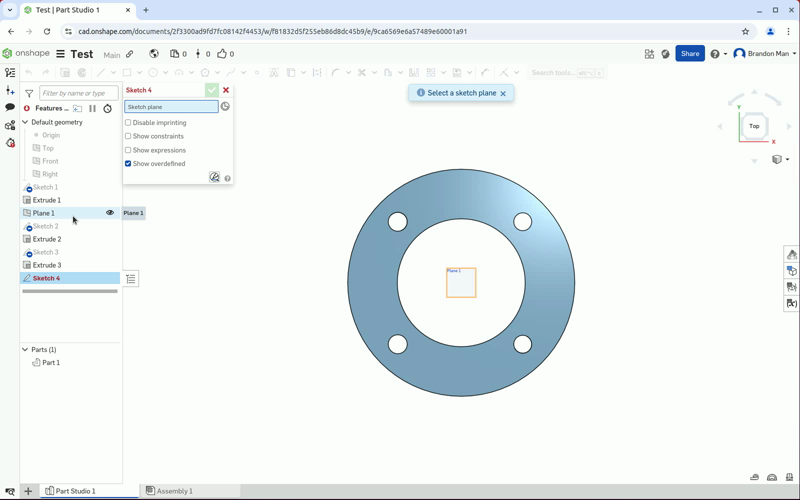
click(73, 215)
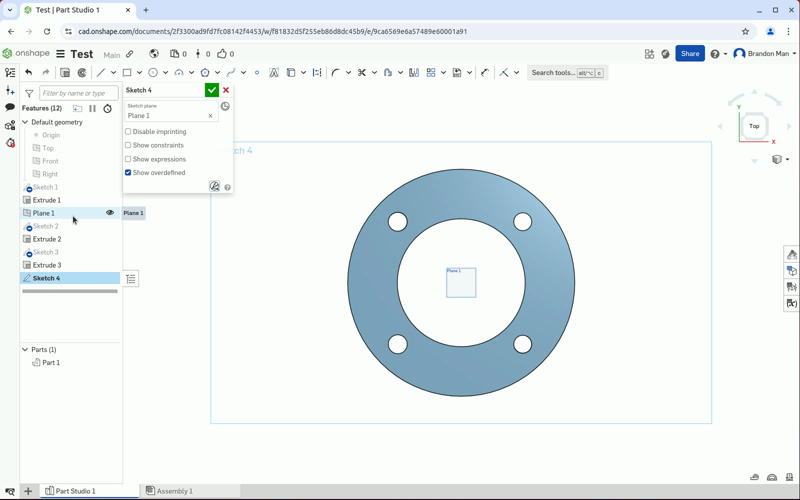
mouse_move(73, 352)
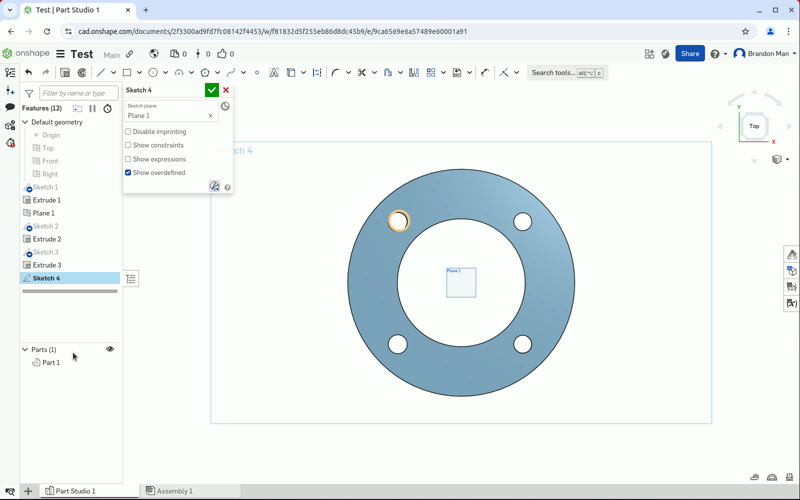
key(y)
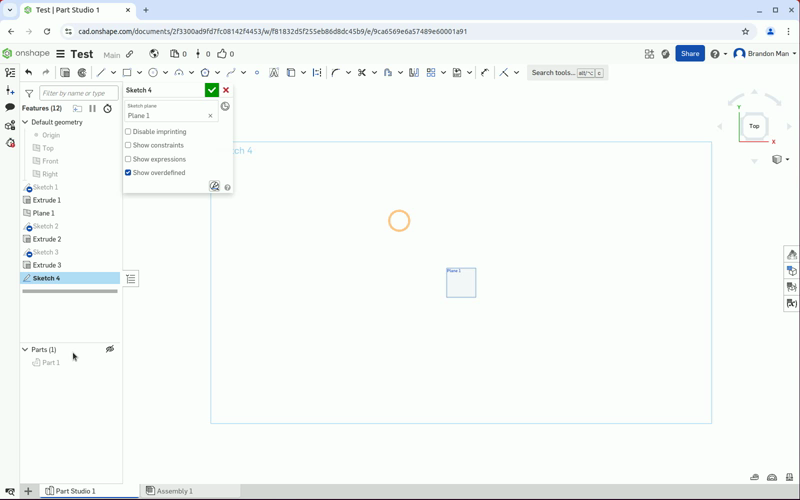
key(c)
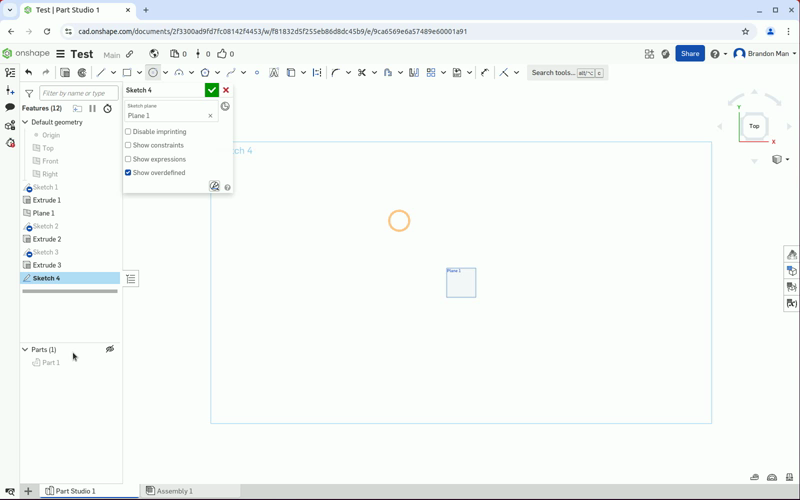
key_down(shift)
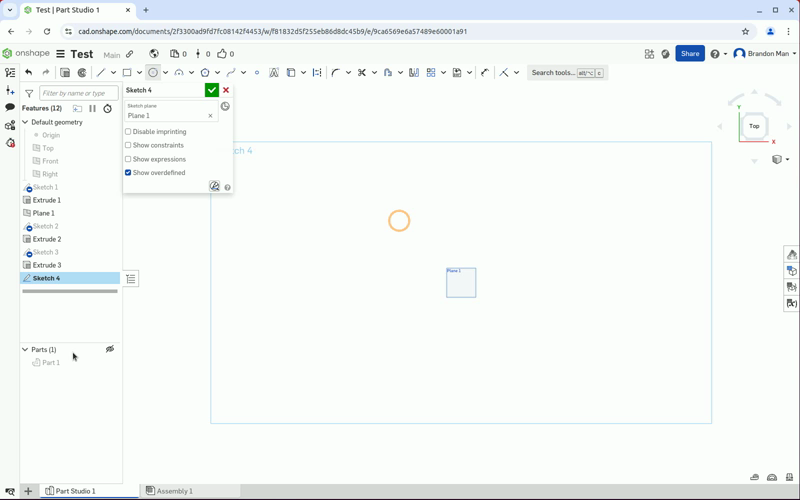
mouse_move(399, 220)
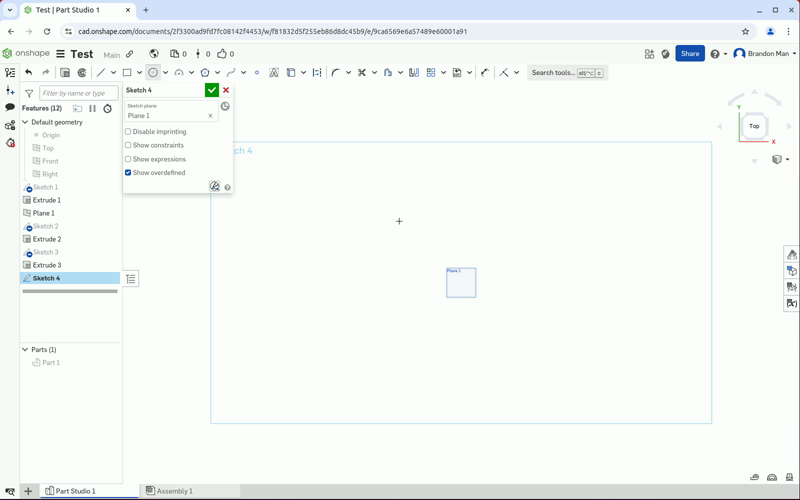
click(399, 220)
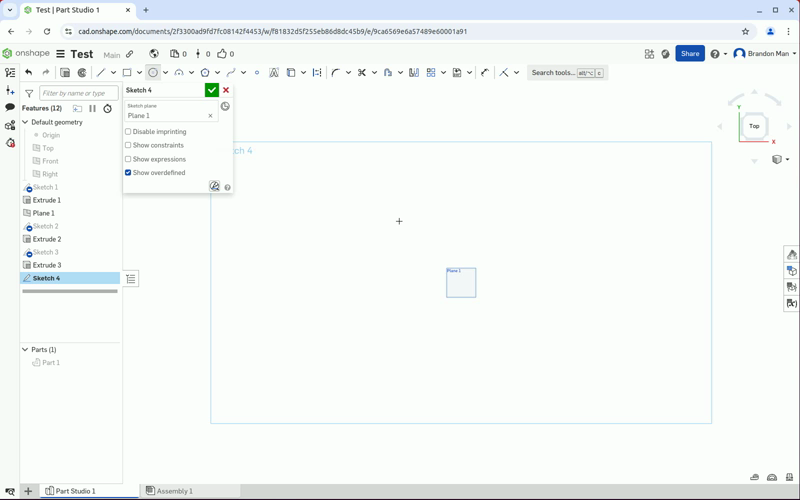
key_up(shift)
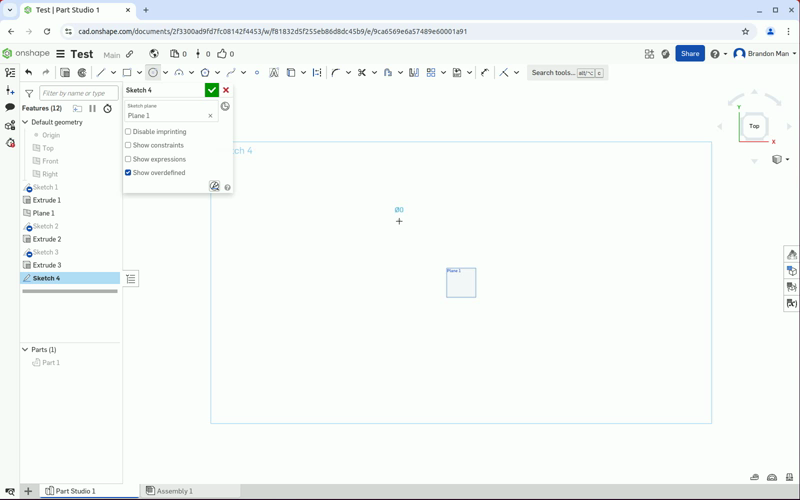
mouse_move(417, 220)
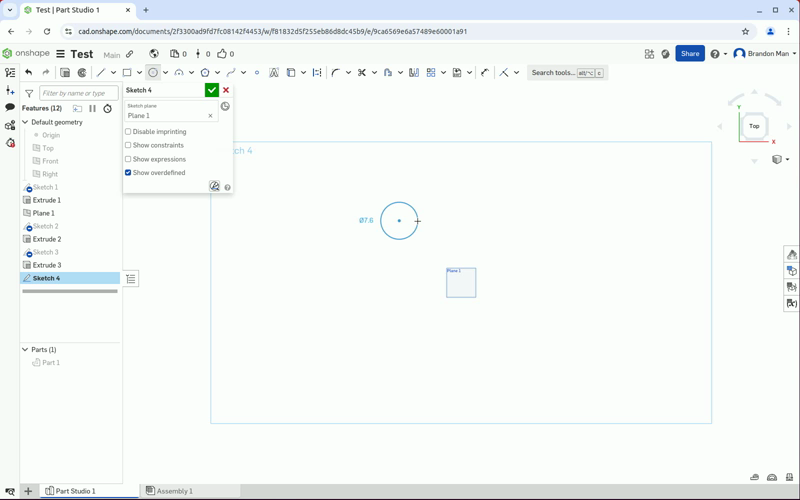
click(417, 220)
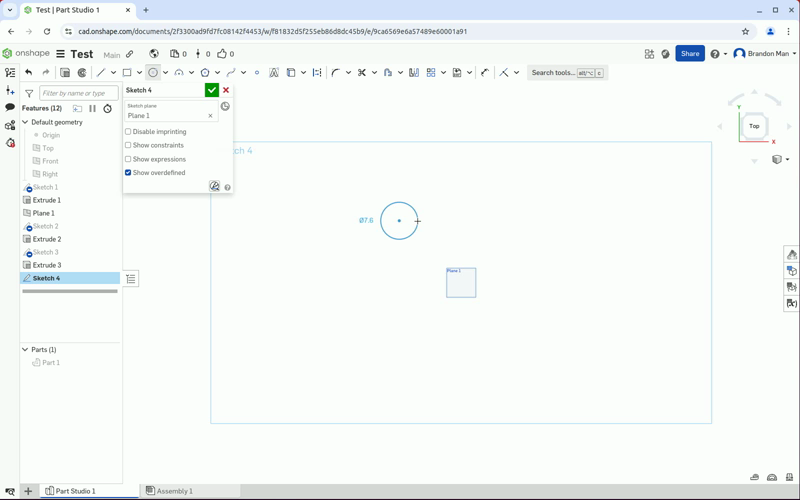
key(esc)
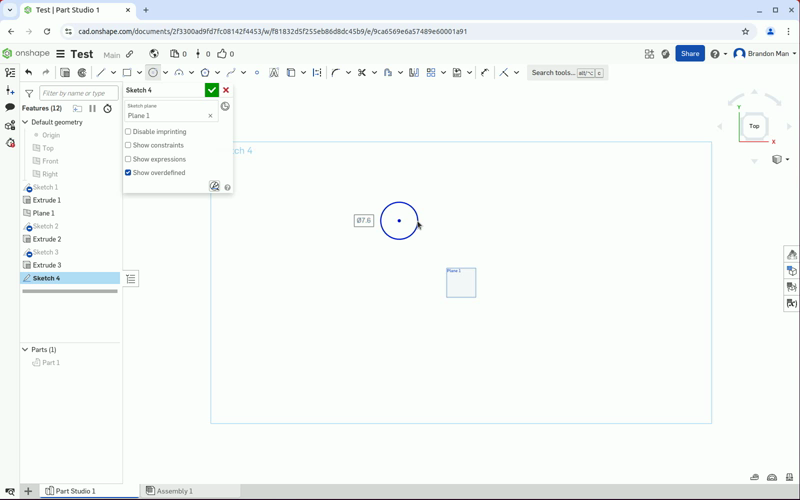
key(c)
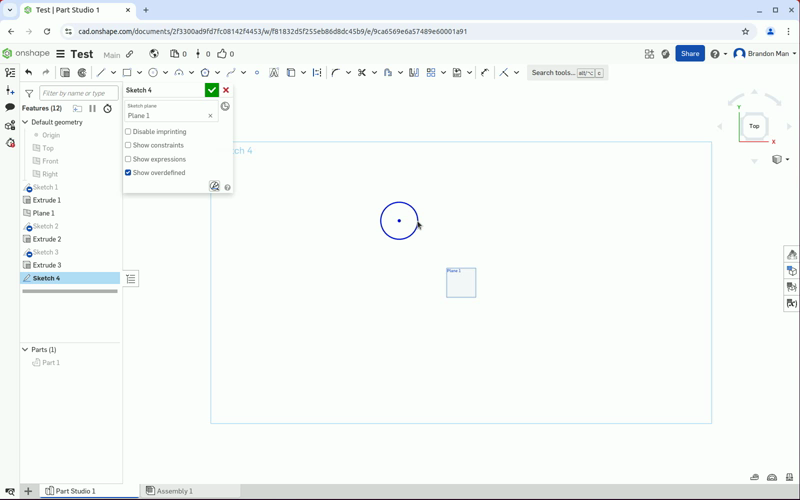
key_down(shift)
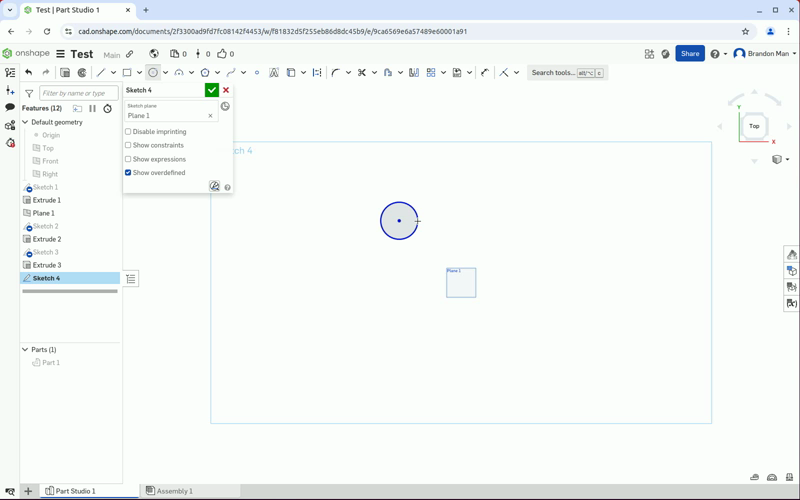
mouse_move(399, 220)
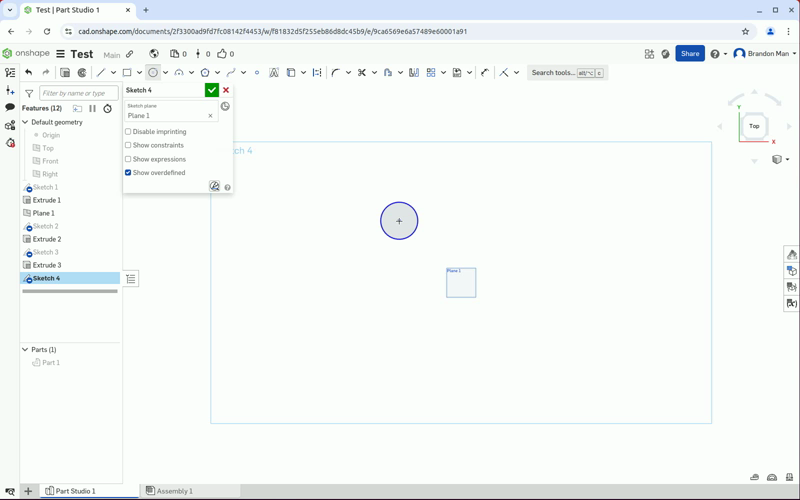
click(399, 220)
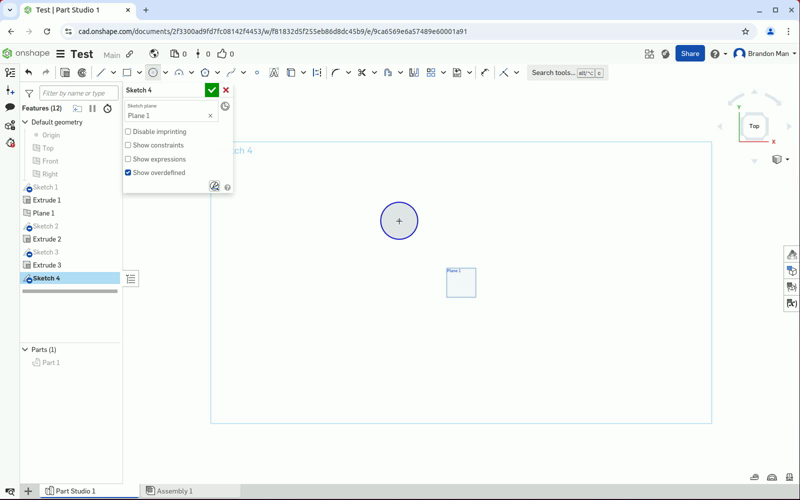
key_up(shift)
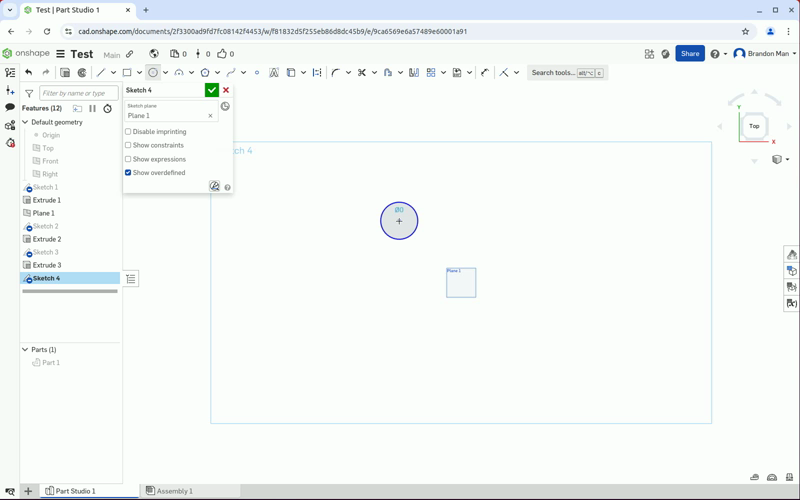
mouse_move(409, 220)
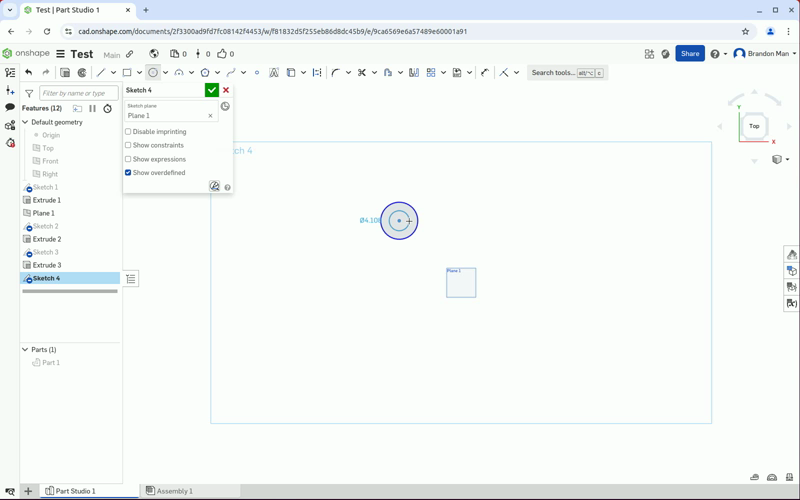
click(409, 220)
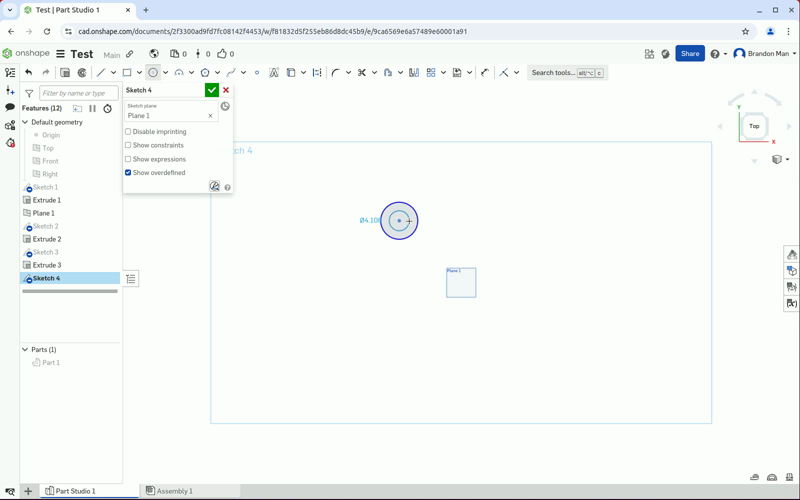
key(esc)
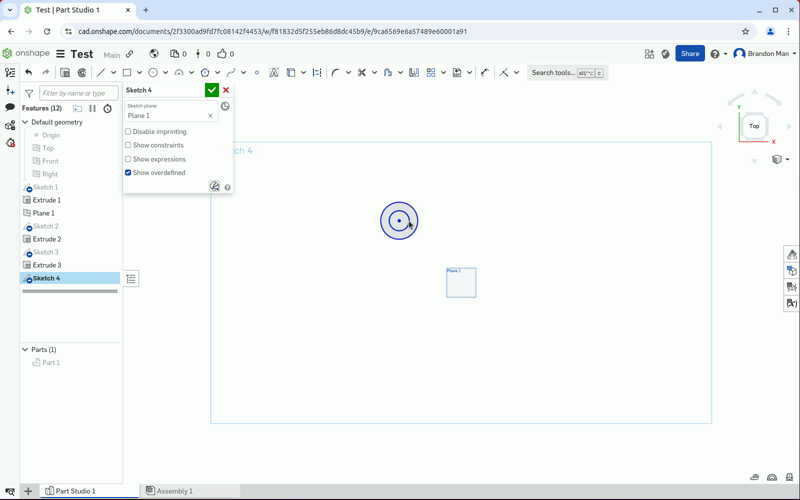
mouse_move(403, 231)
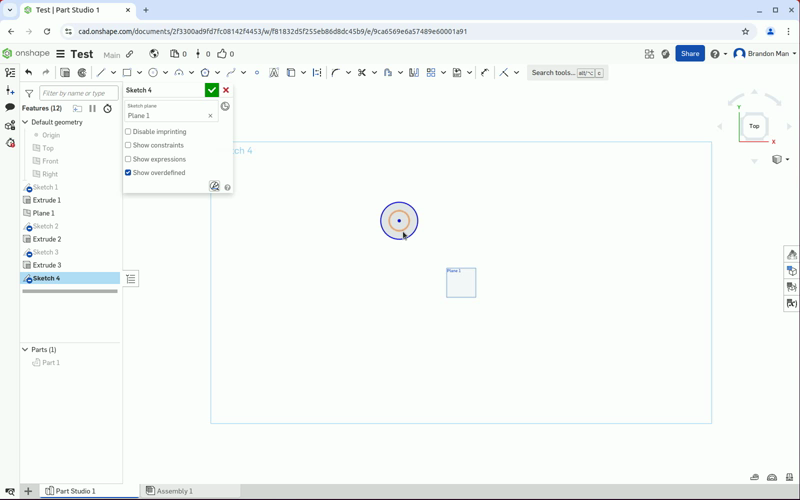
scroll(6)
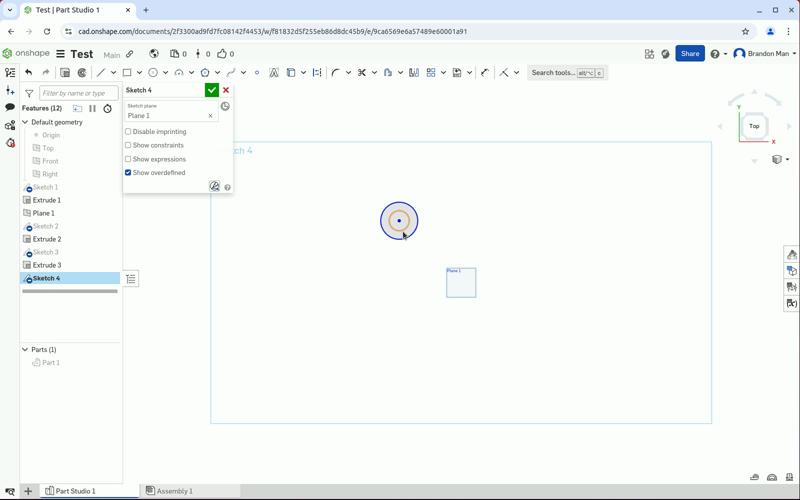
scroll(6)
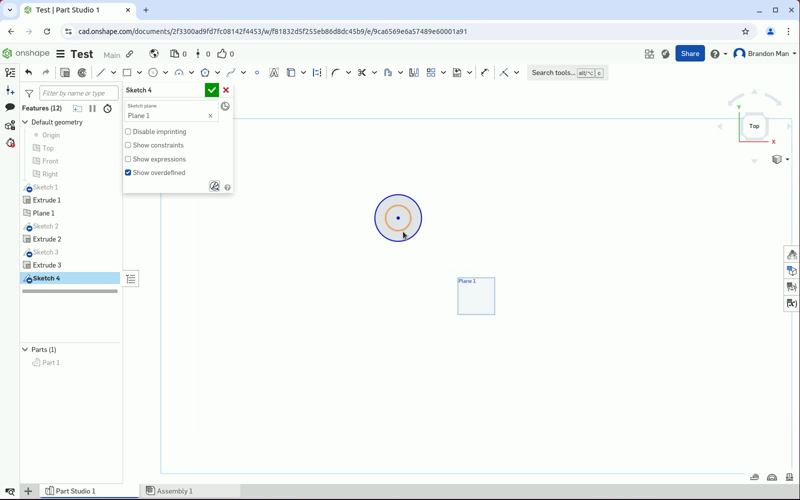
scroll(6)
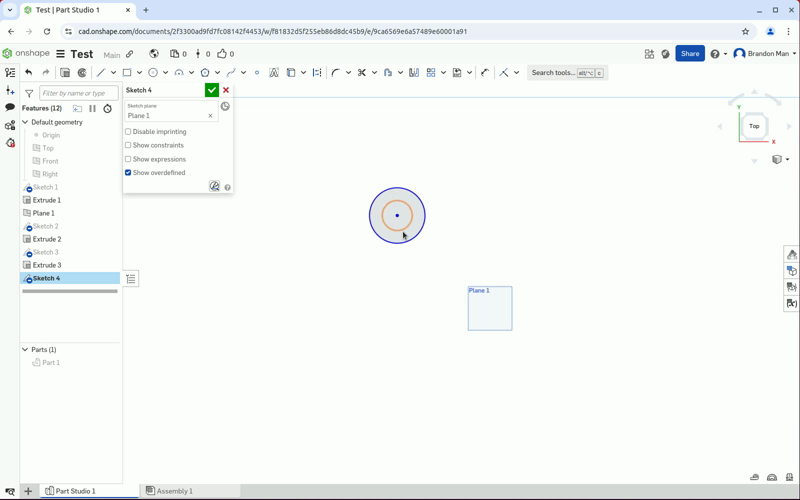
scroll(6)
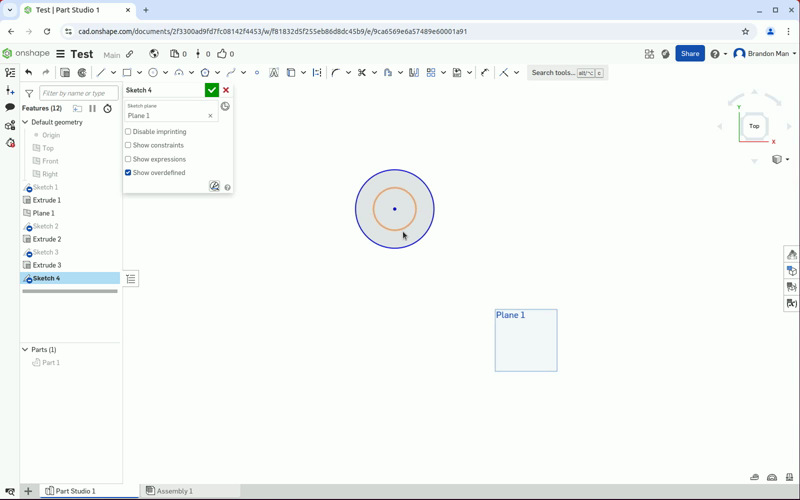
scroll(6)
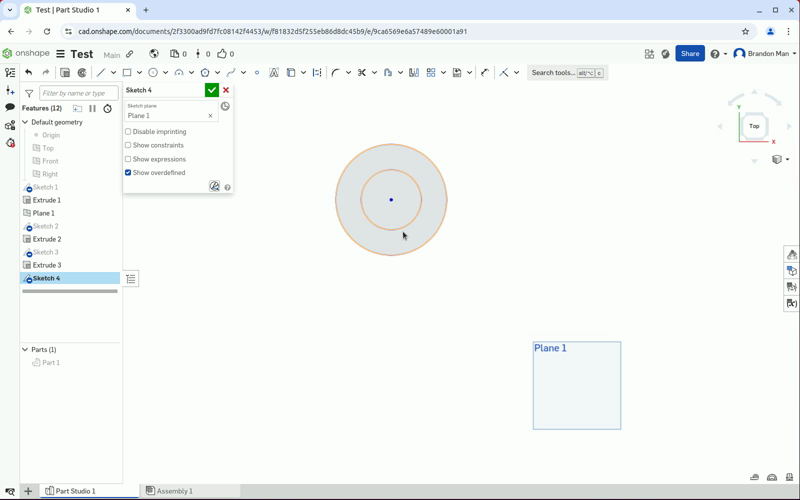
scroll(6)
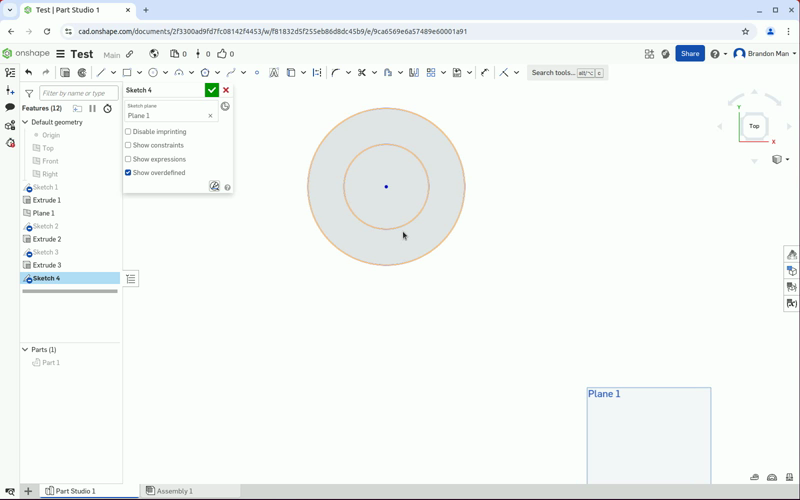
scroll(6)
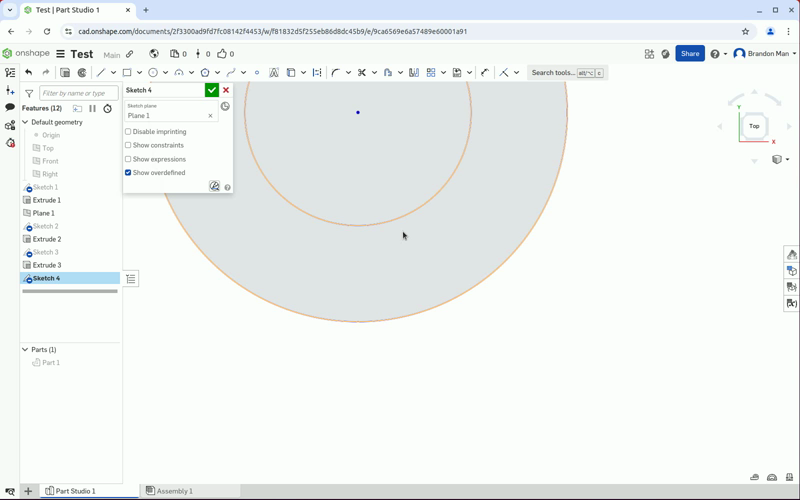
click(403, 231)
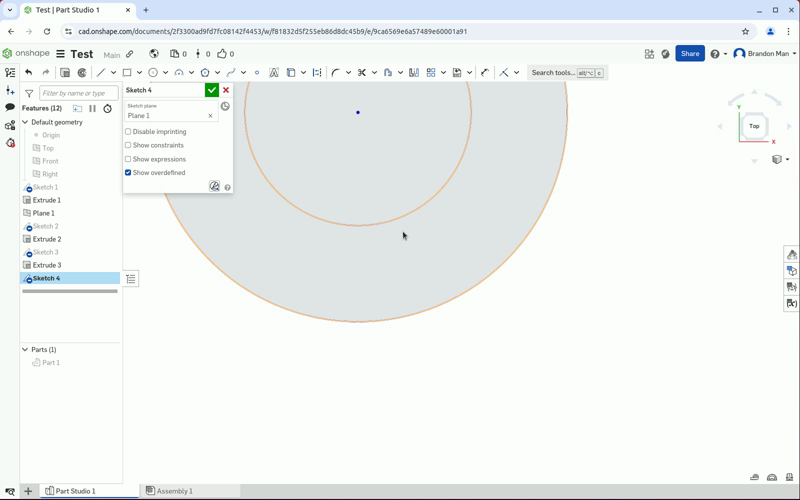
scroll(-6)
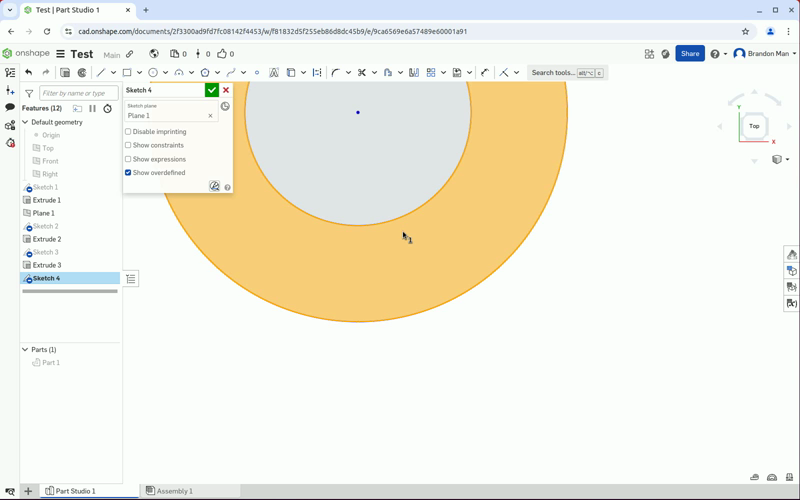
scroll(-6)
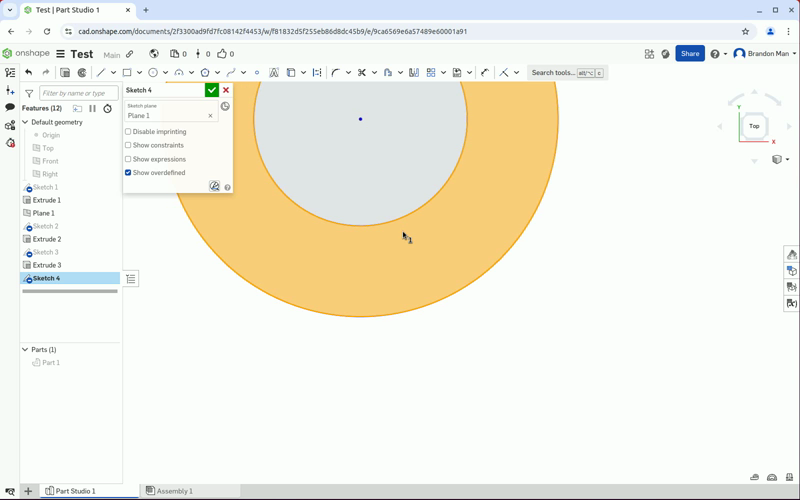
scroll(-6)
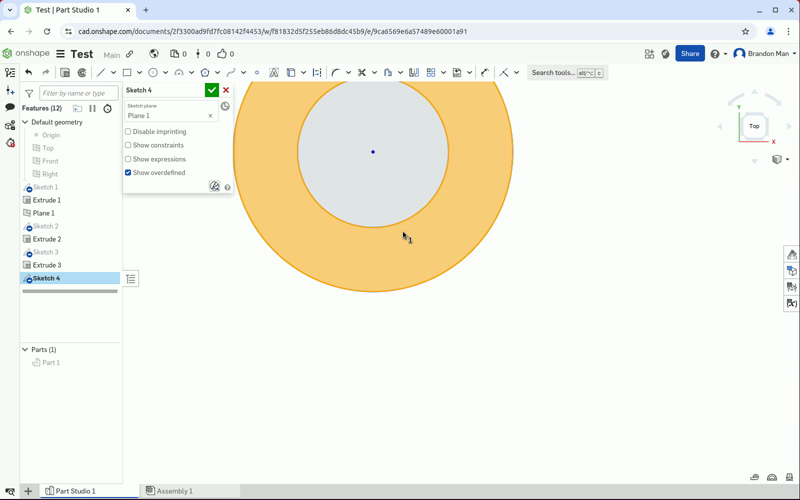
scroll(-6)
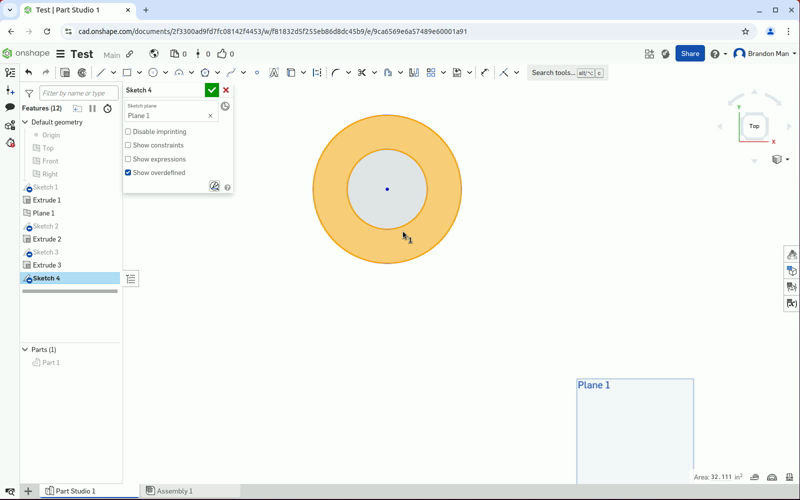
scroll(-6)
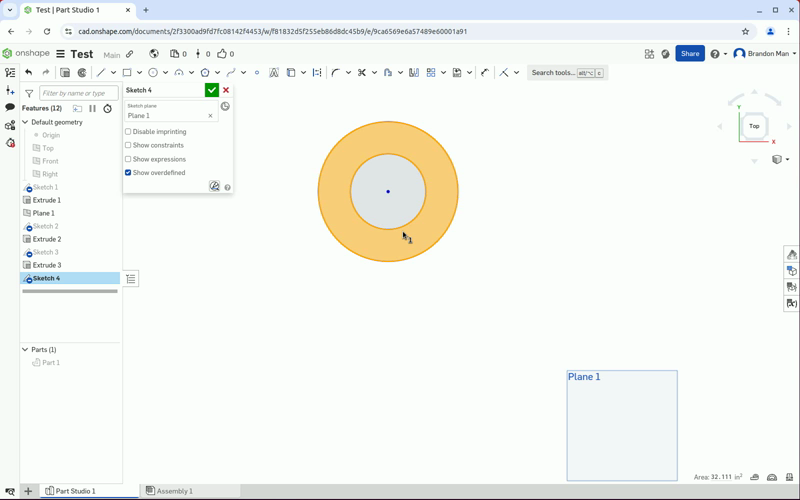
scroll(-6)
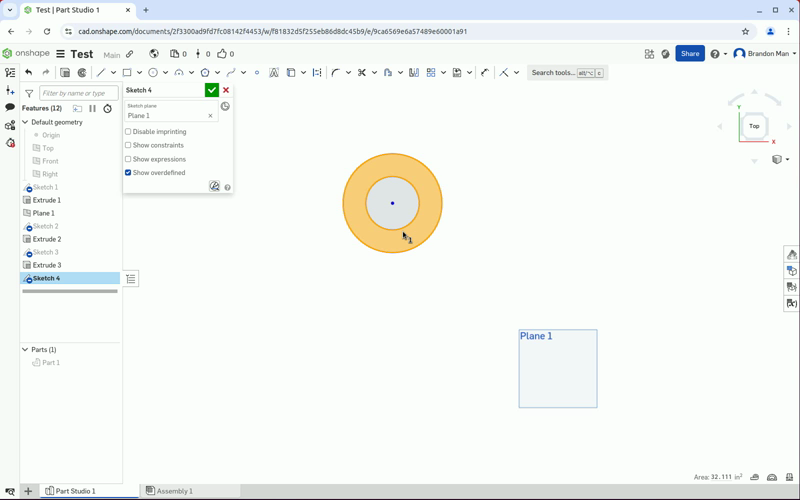
scroll(-6)
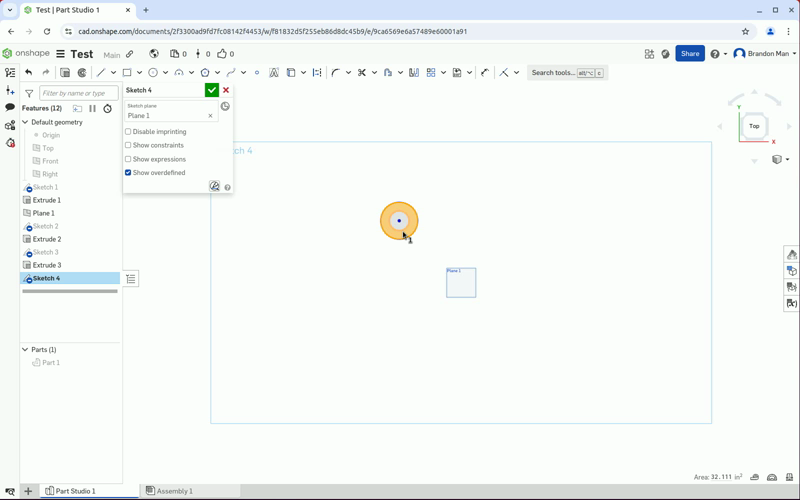
mouse_move(73, 352)
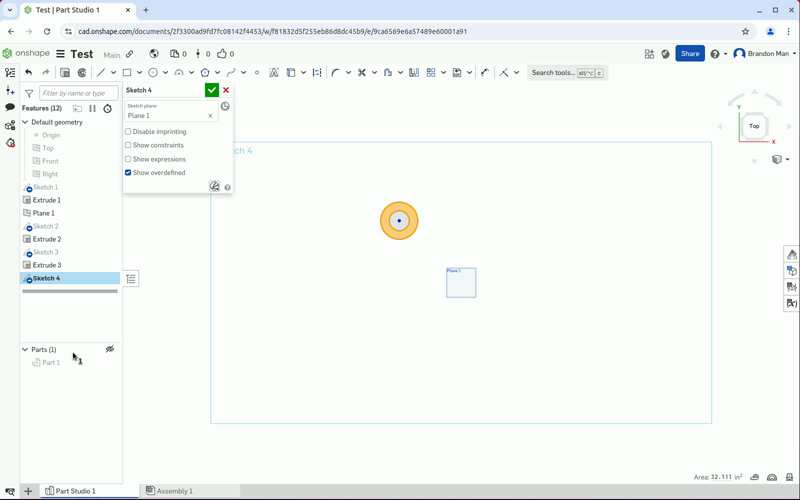
key(shift+y)
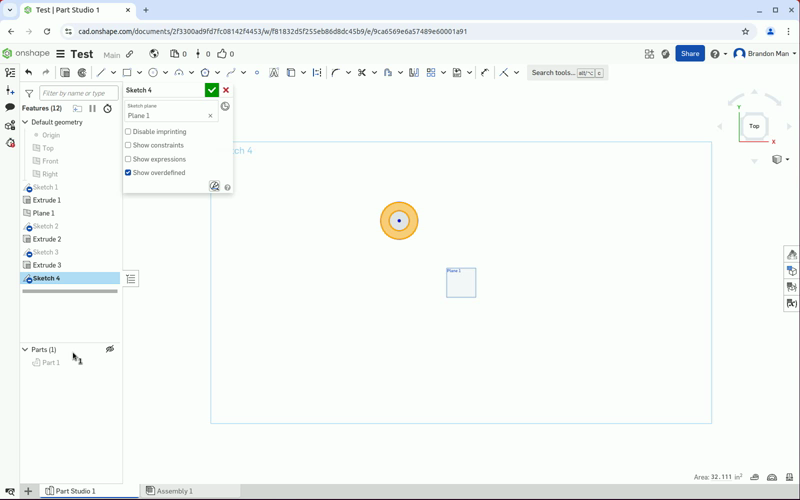
key(shift+e)
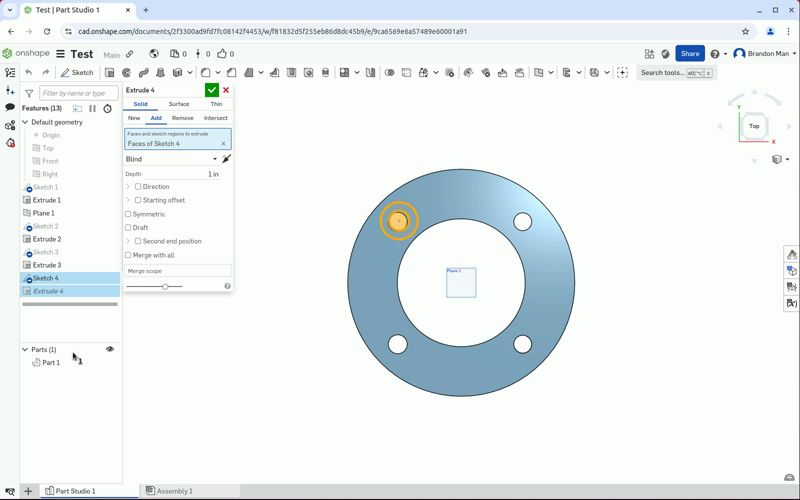
mouse_move(143, 106)
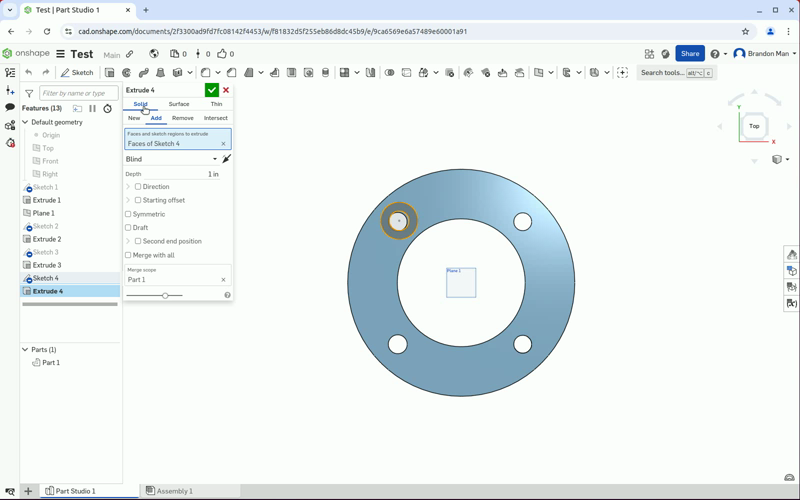
click(143, 106)
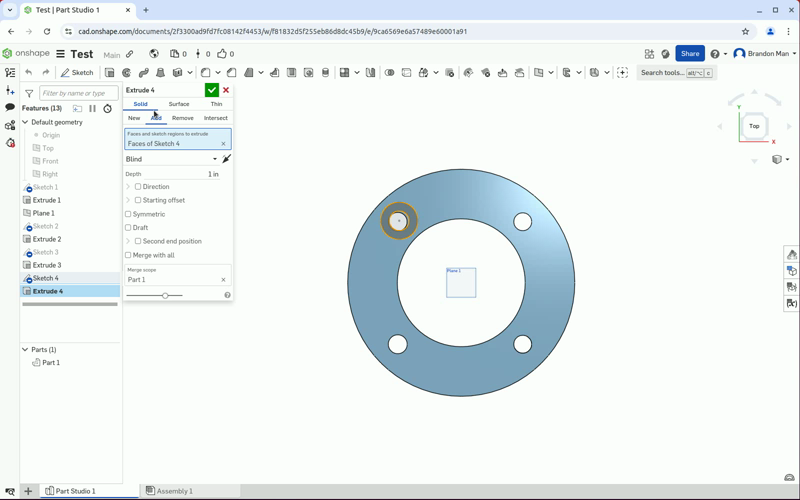
mouse_move(186, 120)
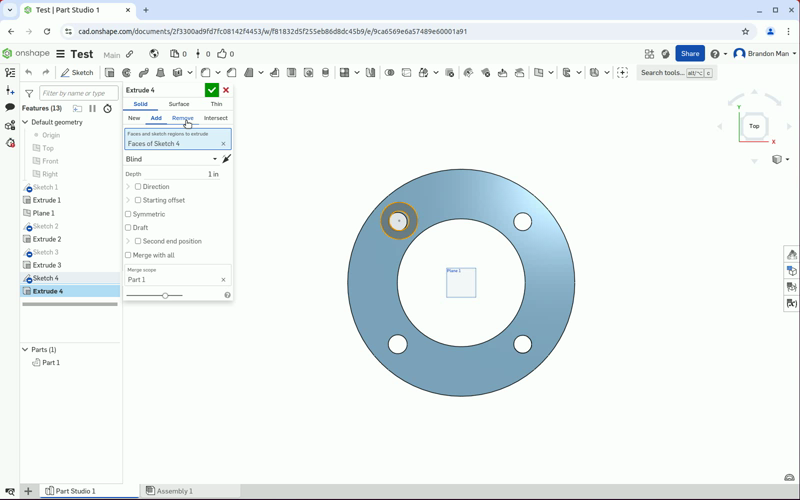
click(186, 120)
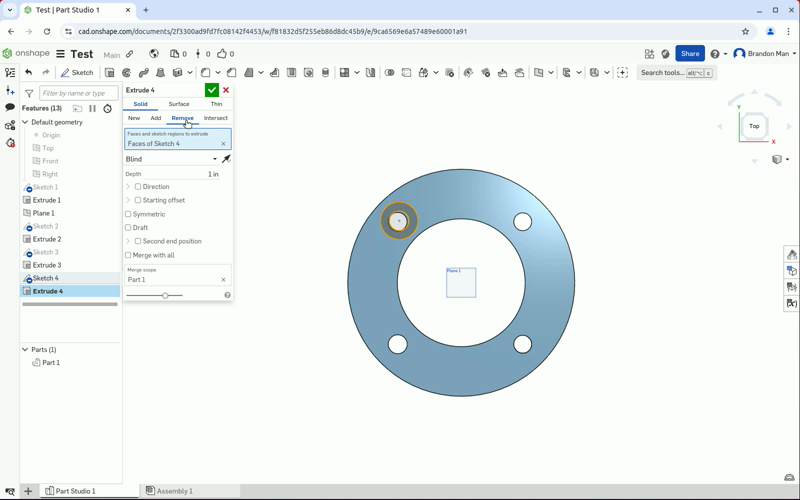
key(tab, 4)
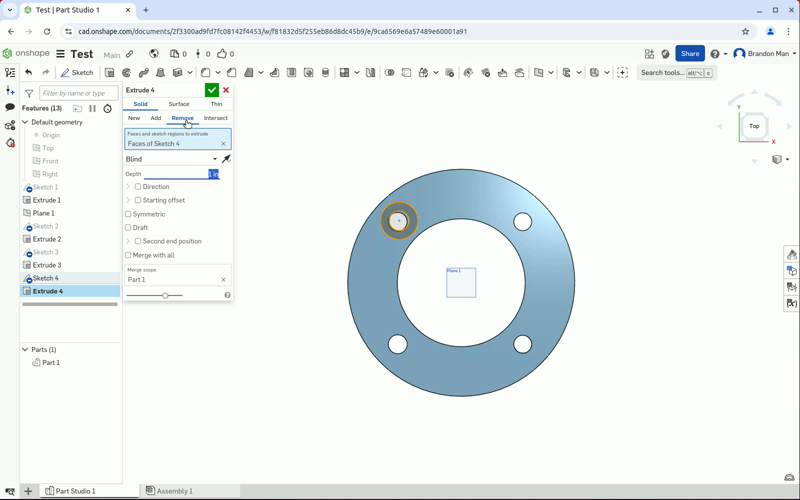
text(0.963)
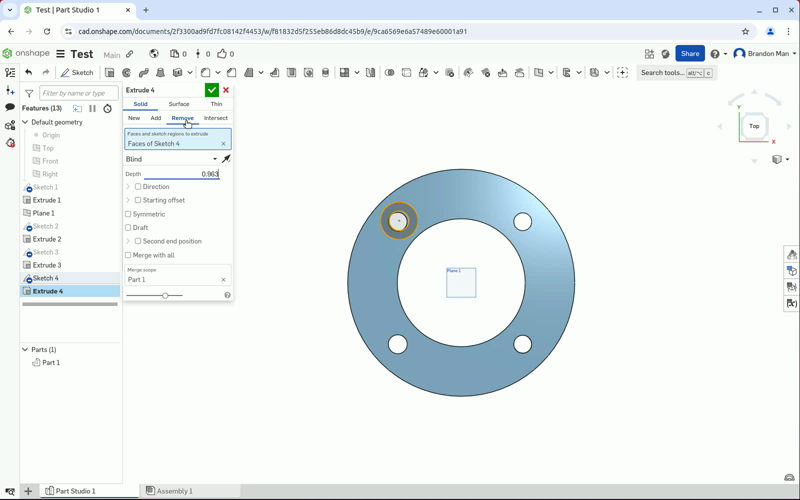
key(tab, 6)
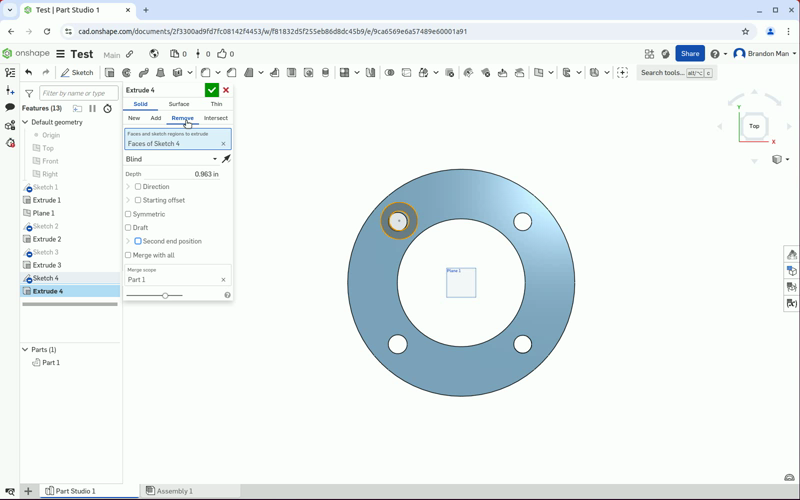
key(space)
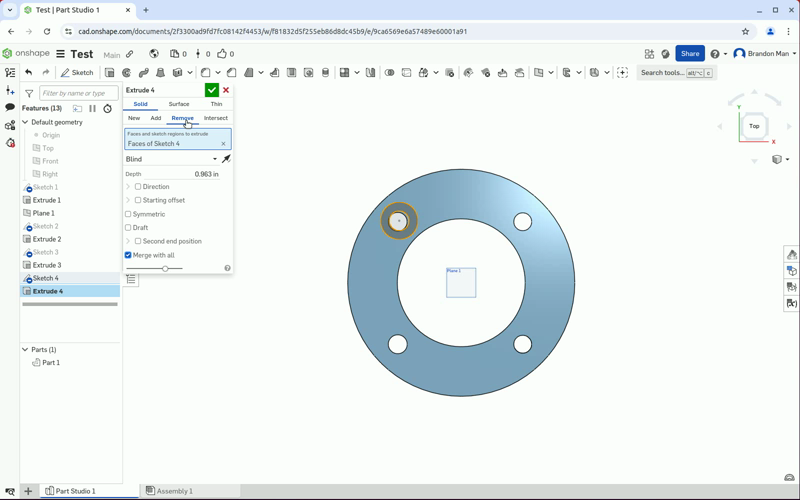
key(enter)
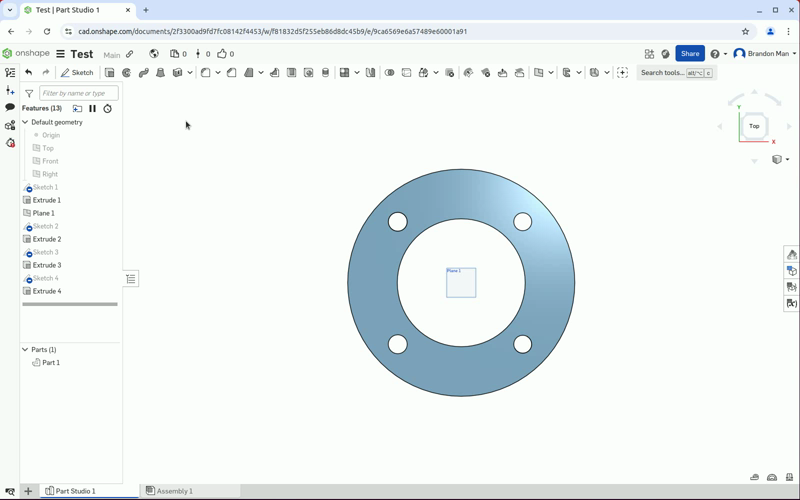
key(shift+h)
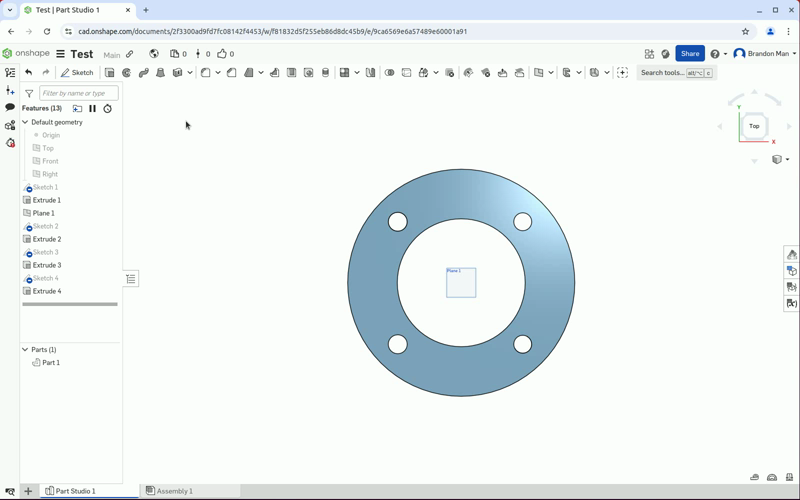
key(shift+h)
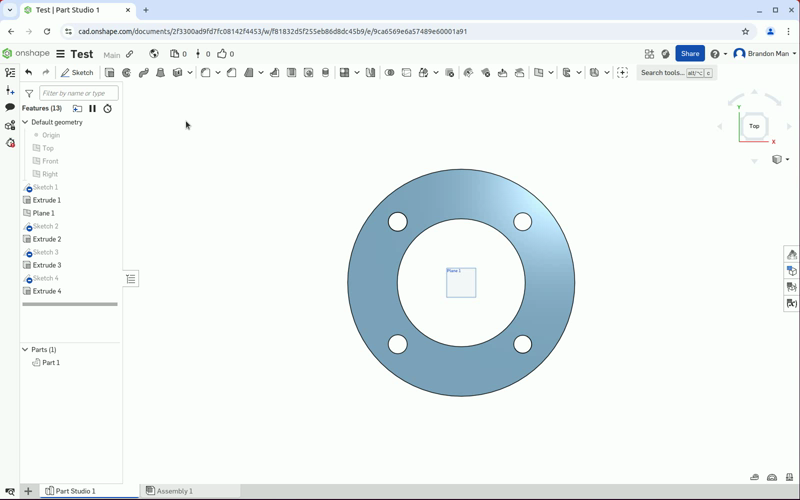
mouse_move(73, 189)
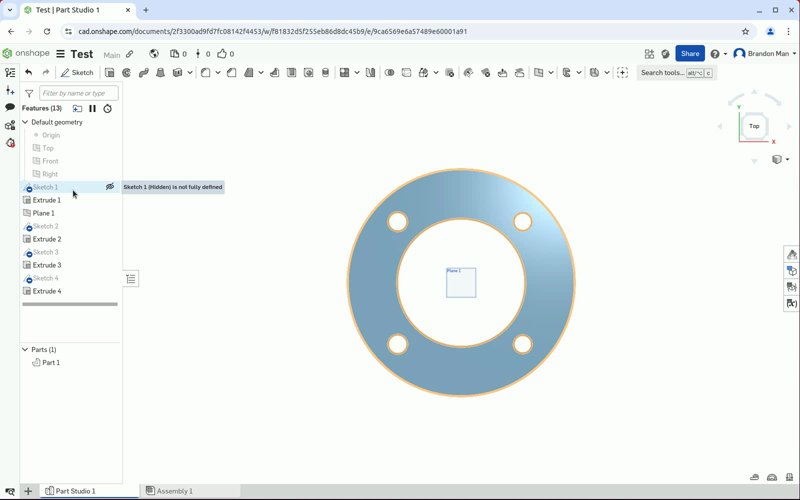
click(73, 189)
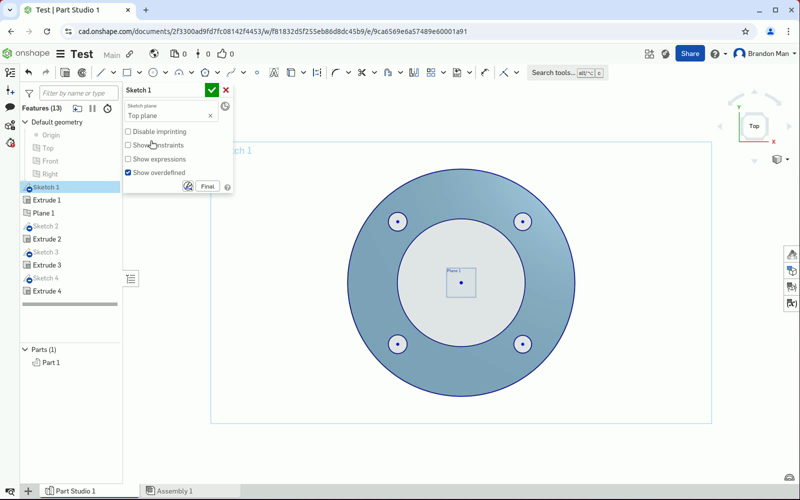
mouse_move(229, 92)
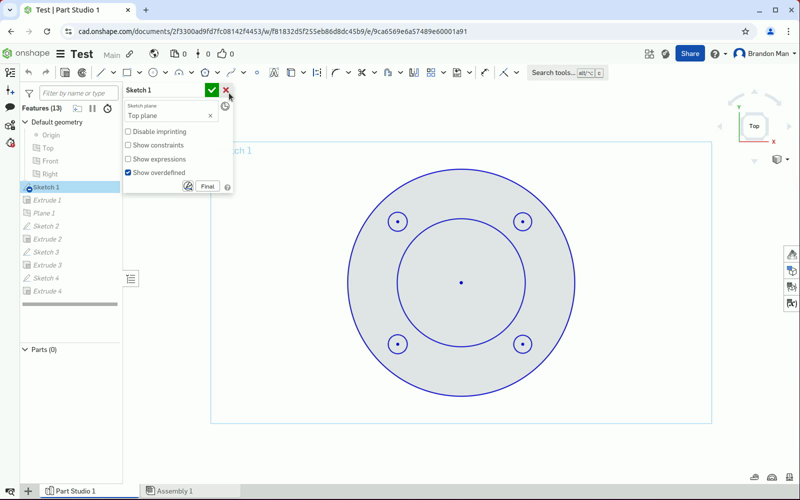
click(229, 92)
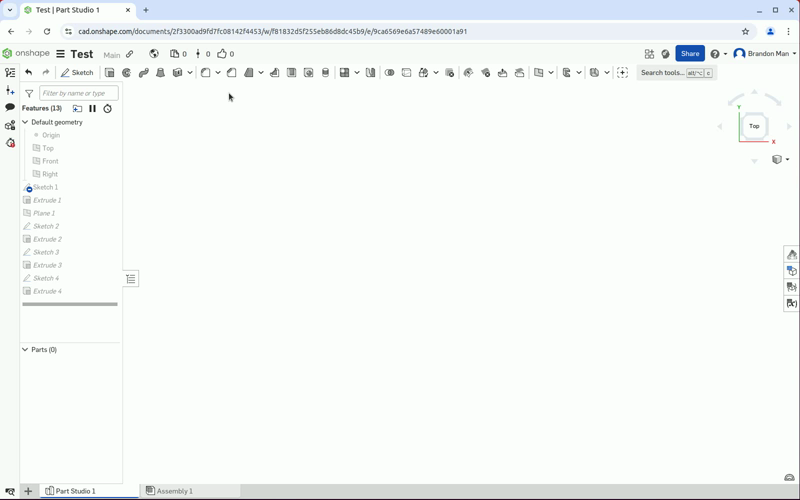
key(shift+s)
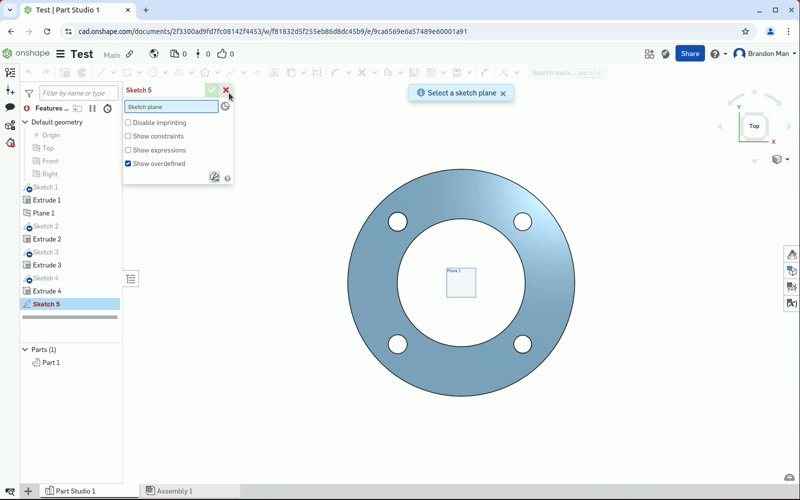
mouse_move(73, 215)
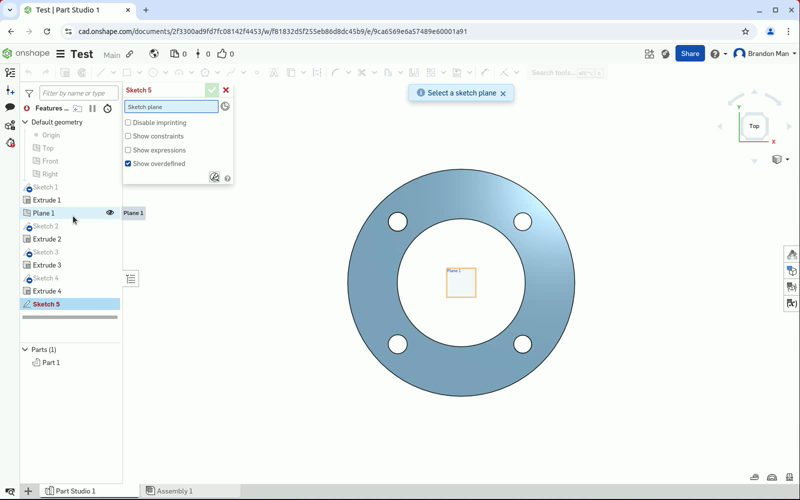
click(73, 215)
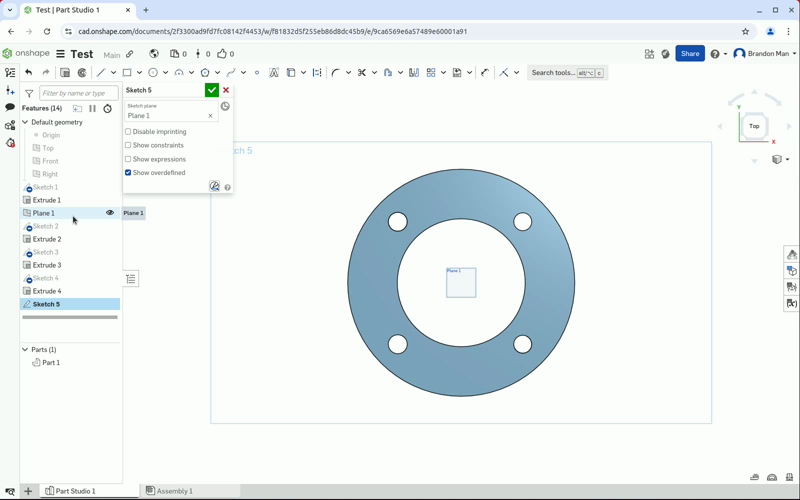
mouse_move(73, 352)
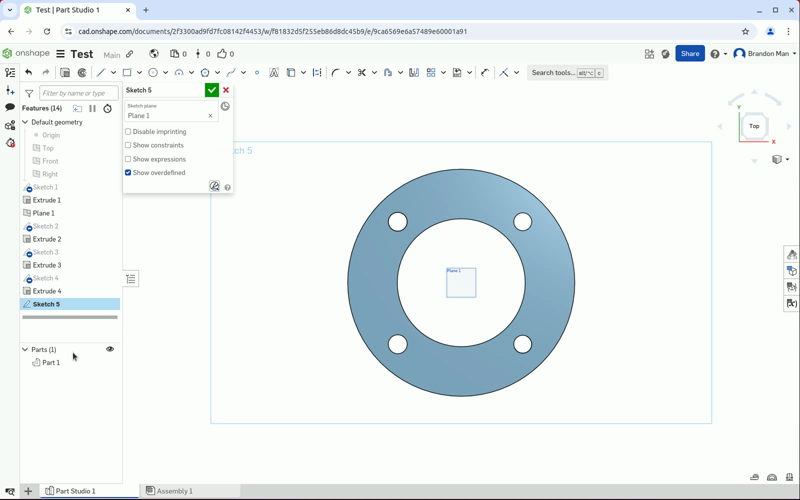
key(y)
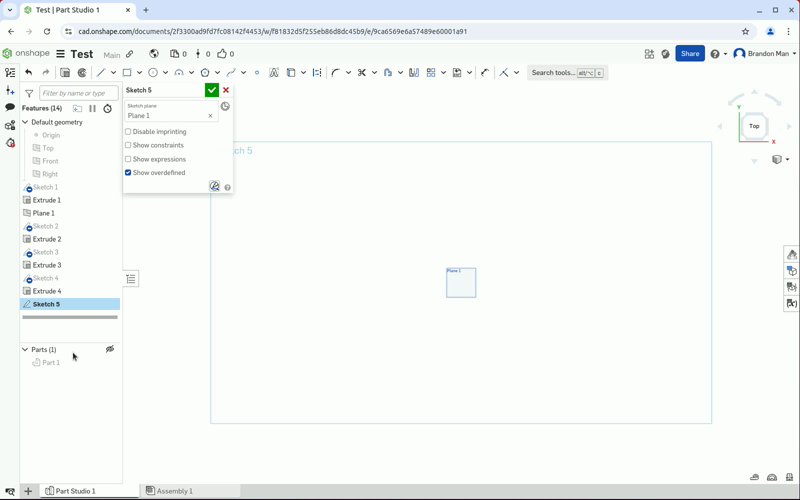
key(c)
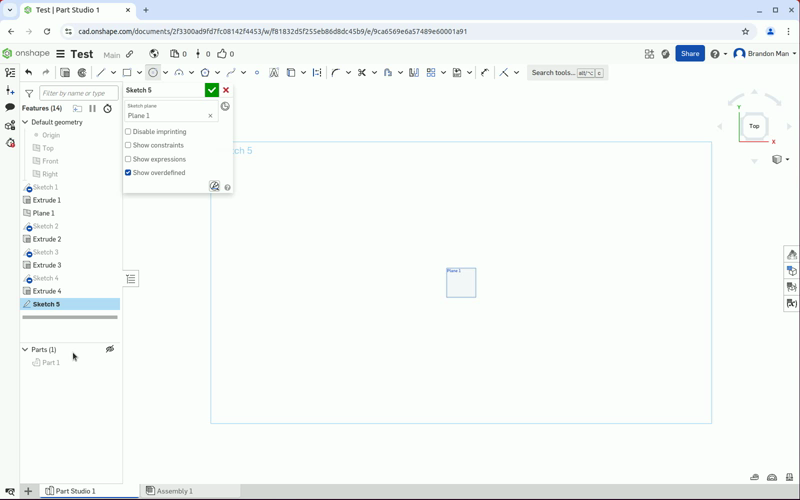
key_down(shift)
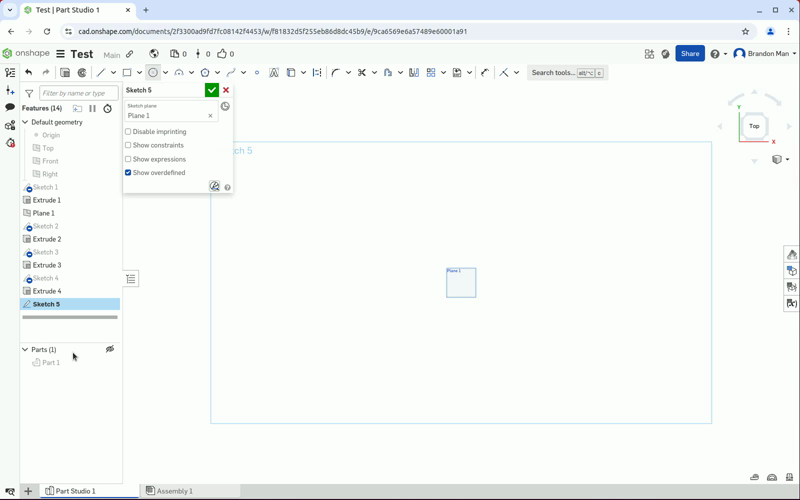
mouse_move(523, 345)
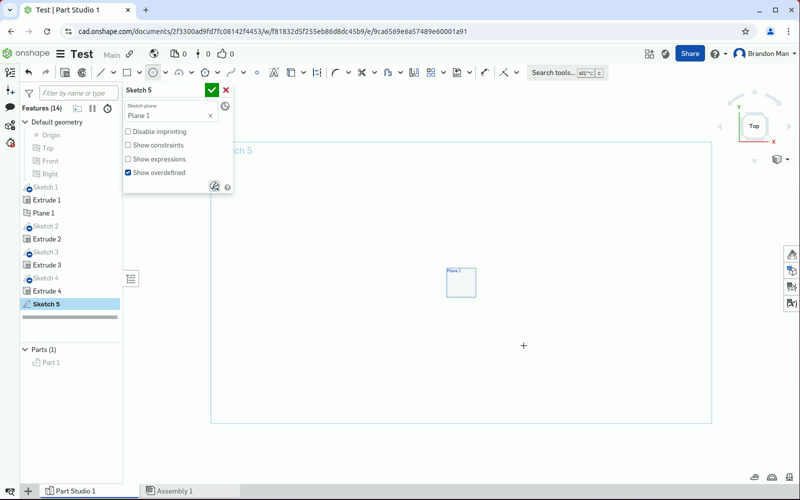
click(523, 345)
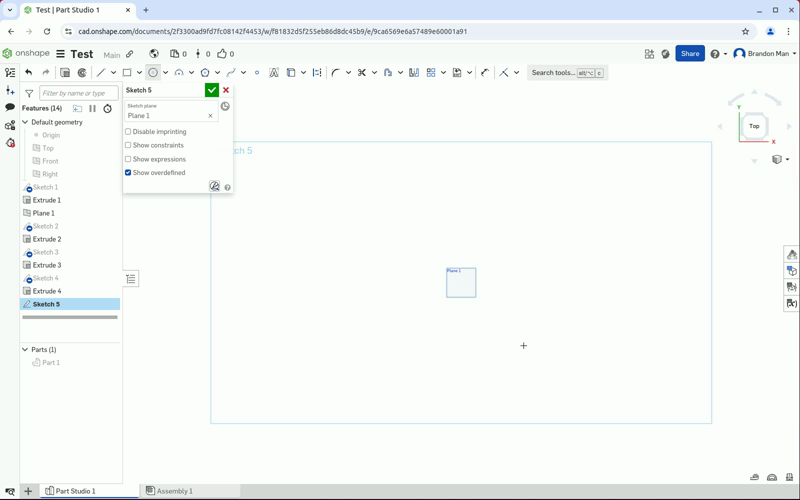
key_up(shift)
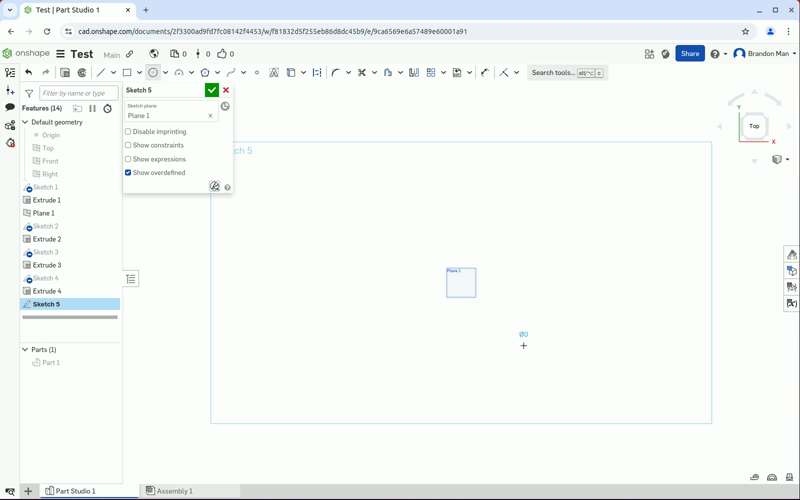
mouse_move(541, 345)
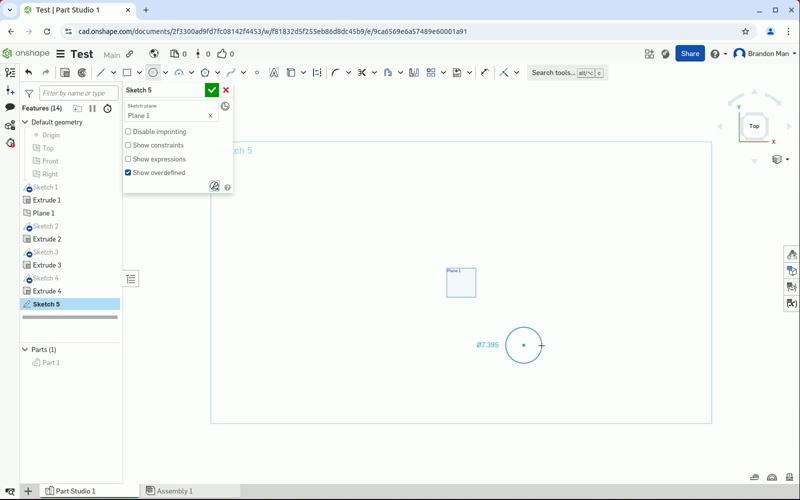
click(541, 345)
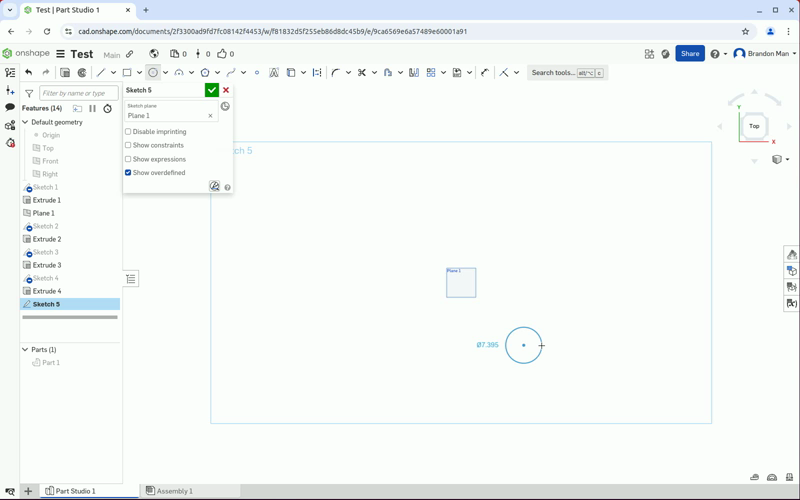
key(esc)
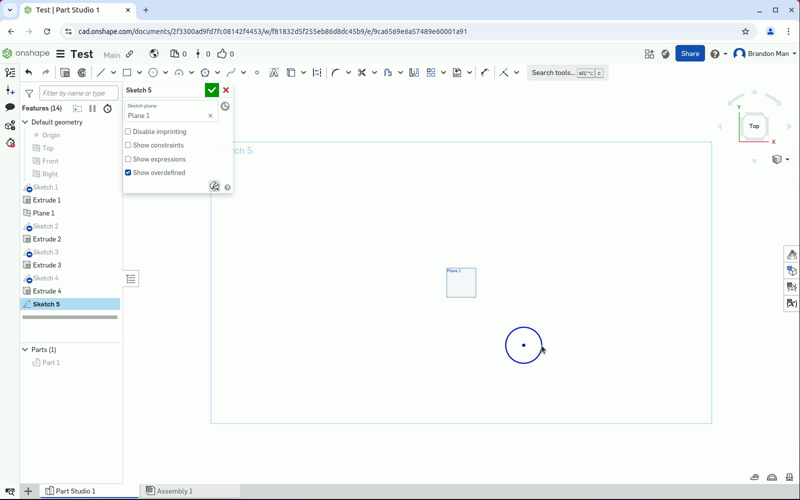
key(c)
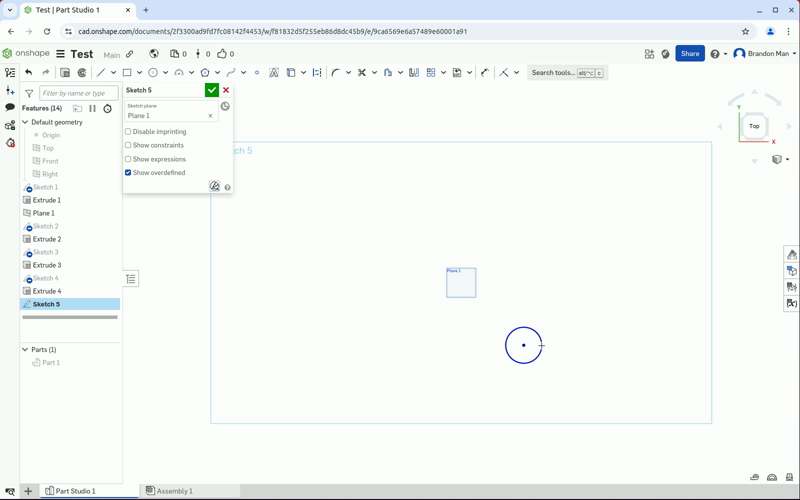
key_down(shift)
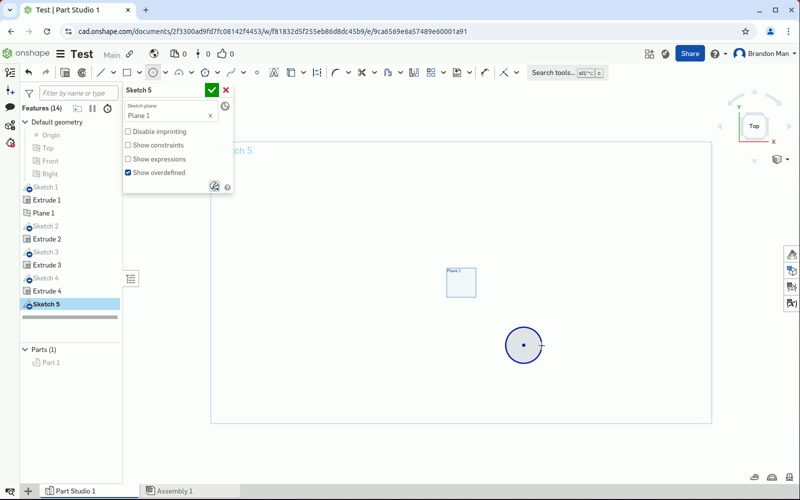
mouse_move(523, 345)
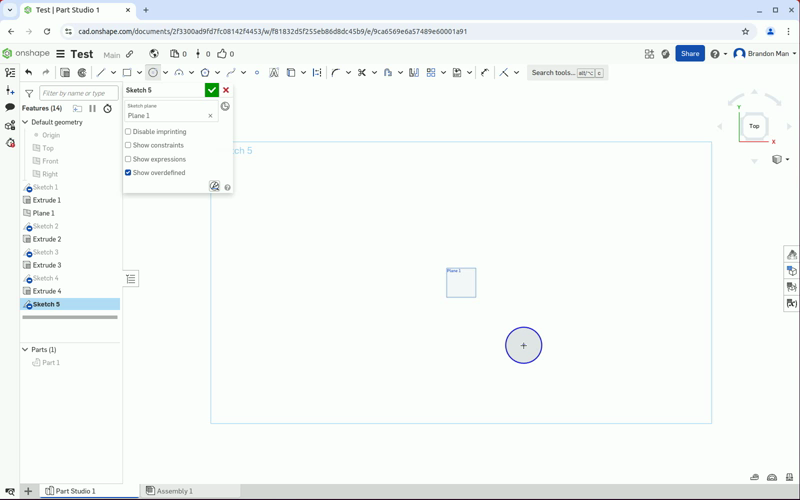
click(523, 345)
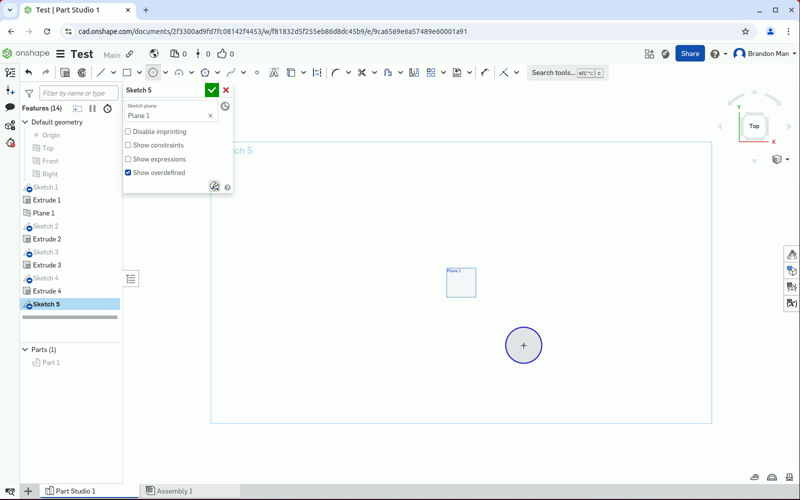
key_up(shift)
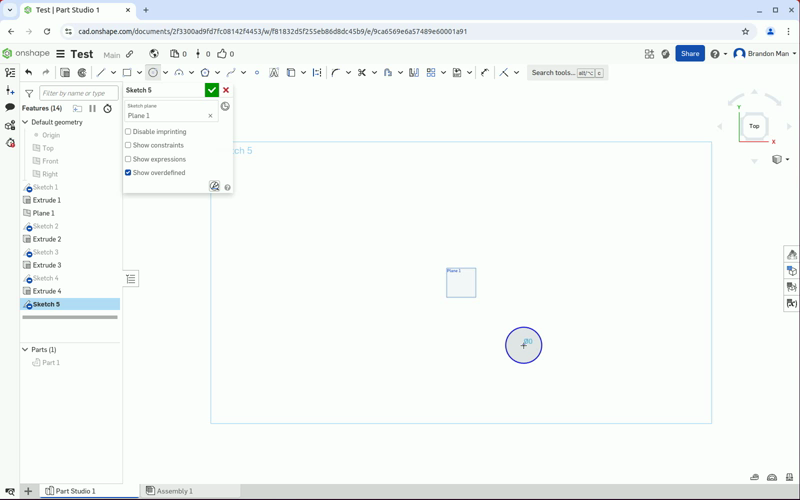
mouse_move(533, 345)
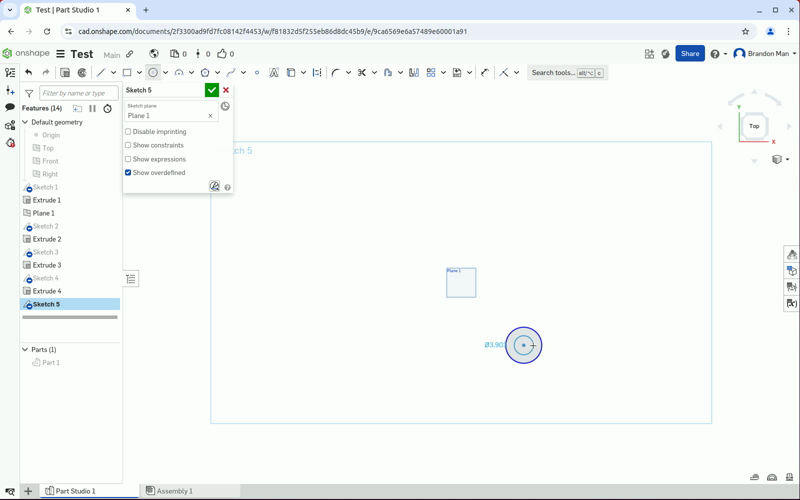
click(533, 345)
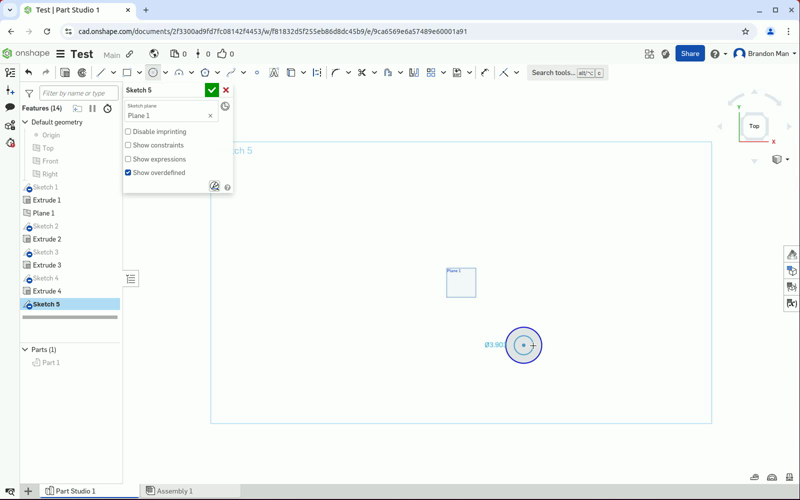
key(esc)
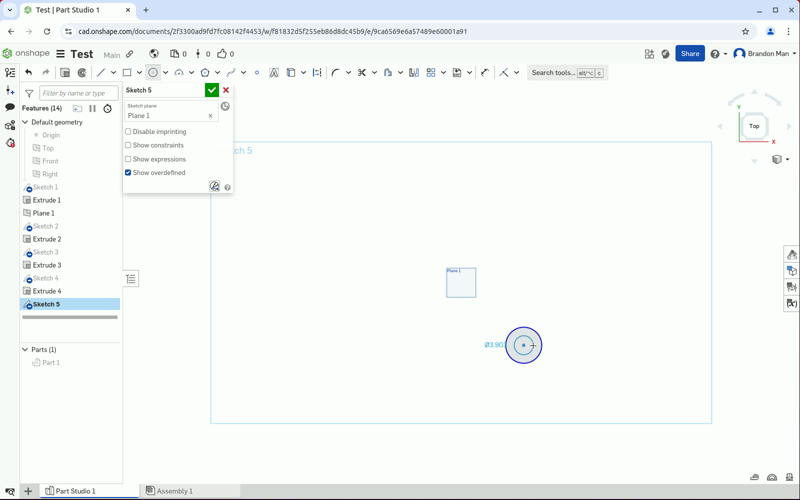
mouse_move(521, 328)
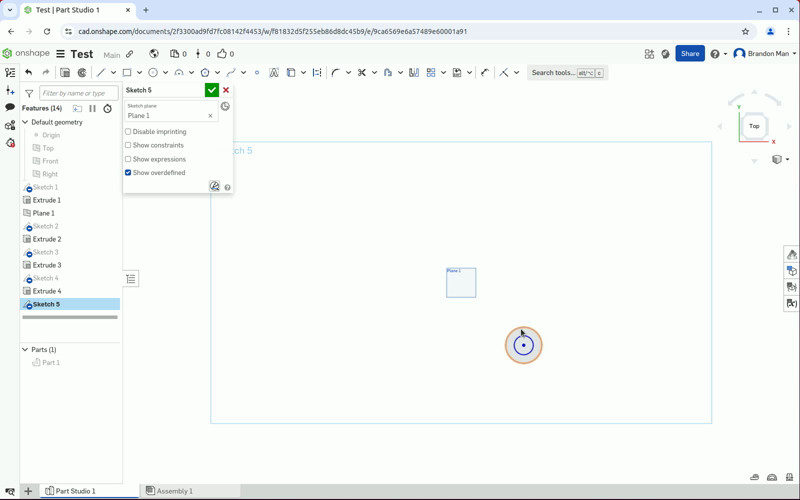
scroll(6)
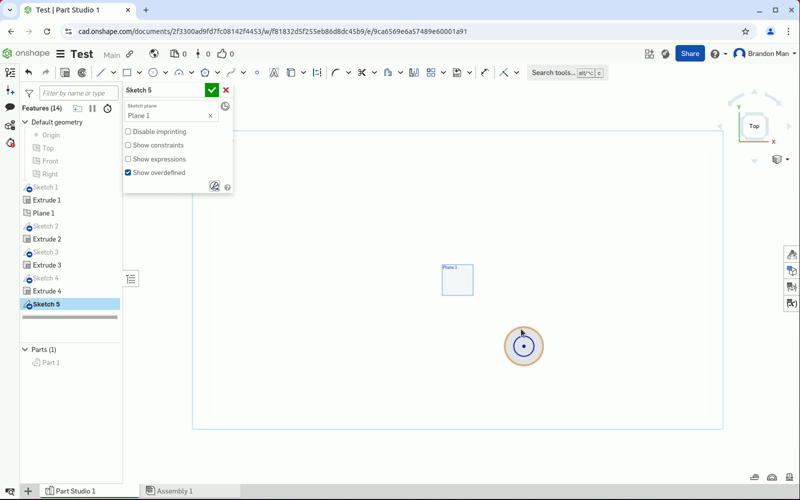
scroll(6)
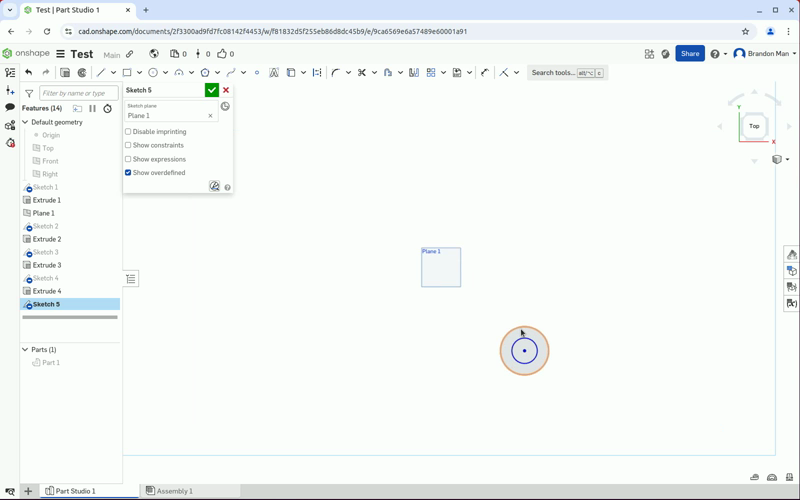
scroll(6)
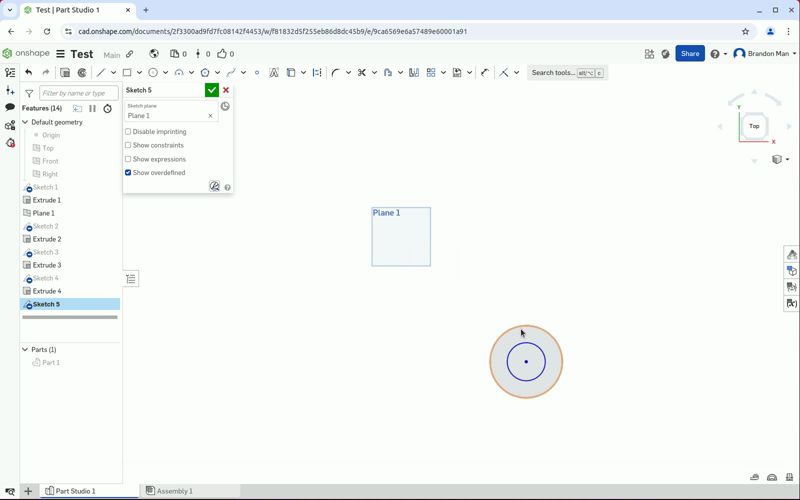
scroll(6)
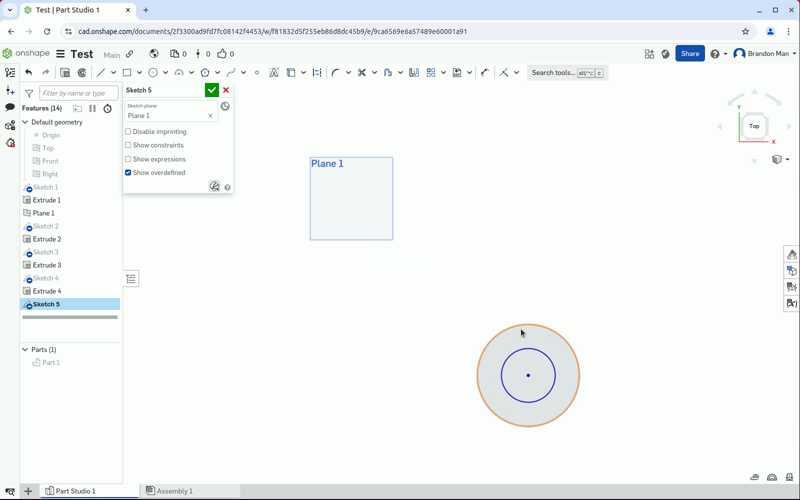
scroll(6)
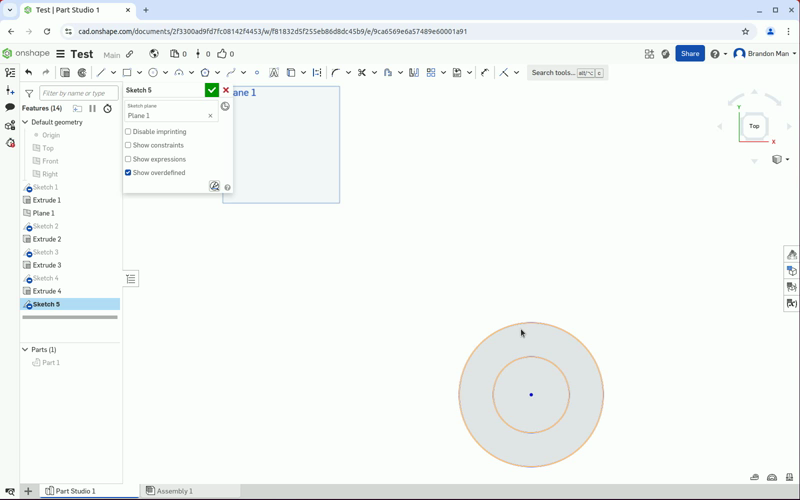
scroll(6)
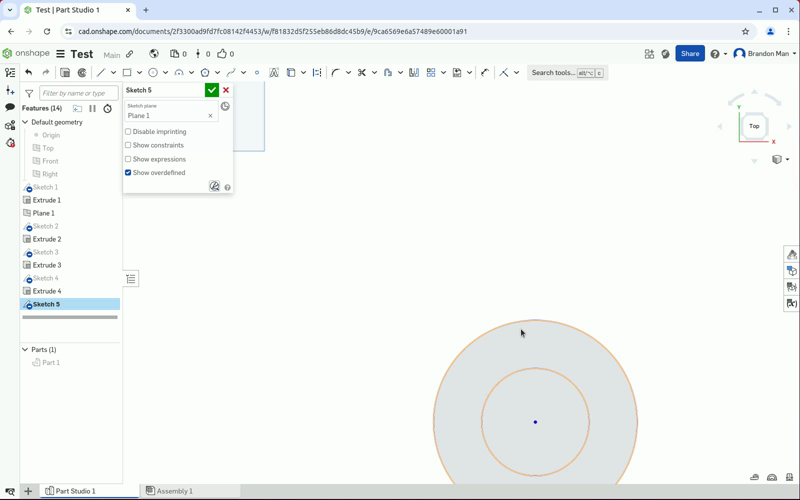
scroll(6)
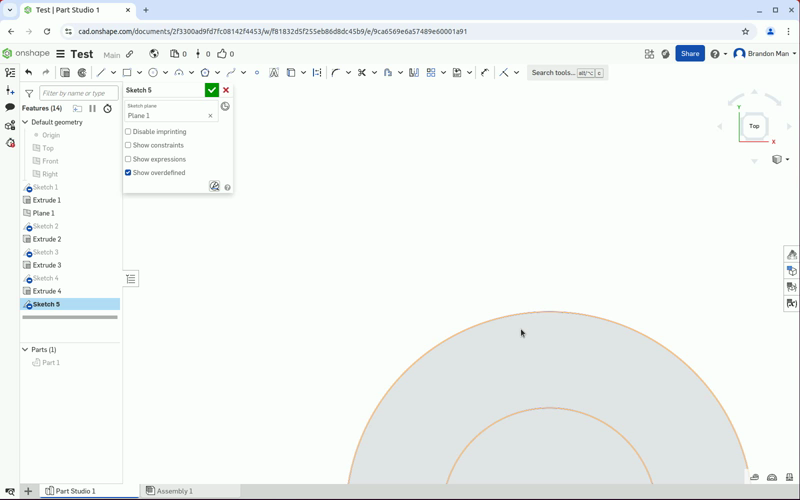
click(521, 328)
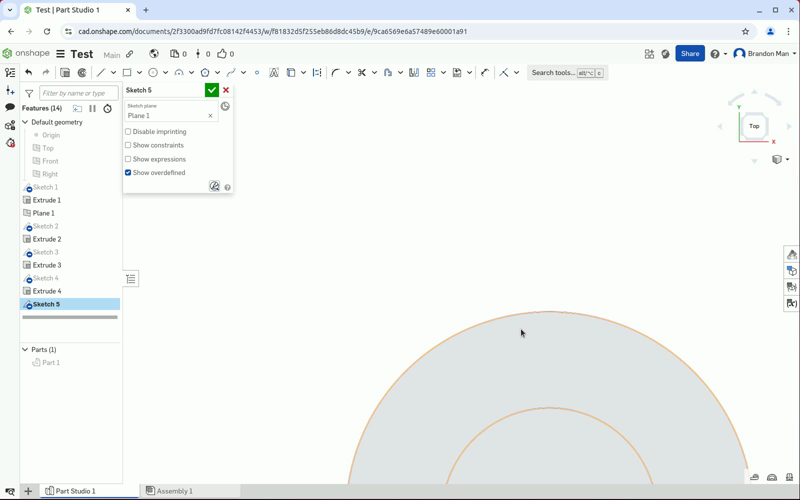
scroll(-6)
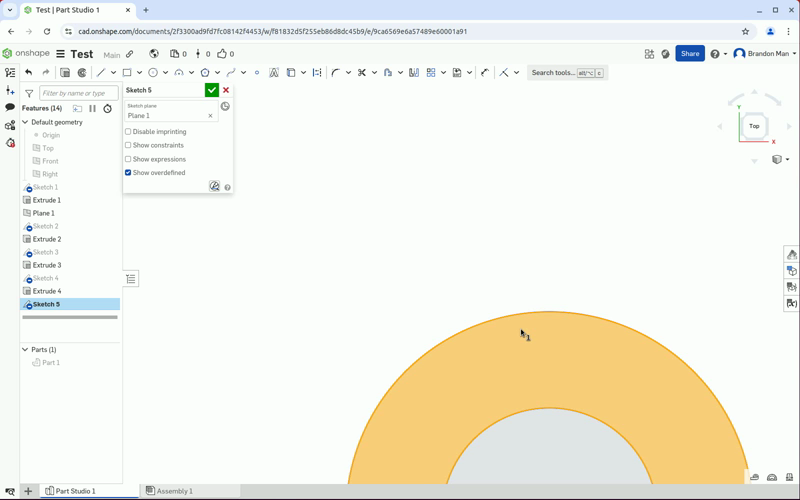
scroll(-6)
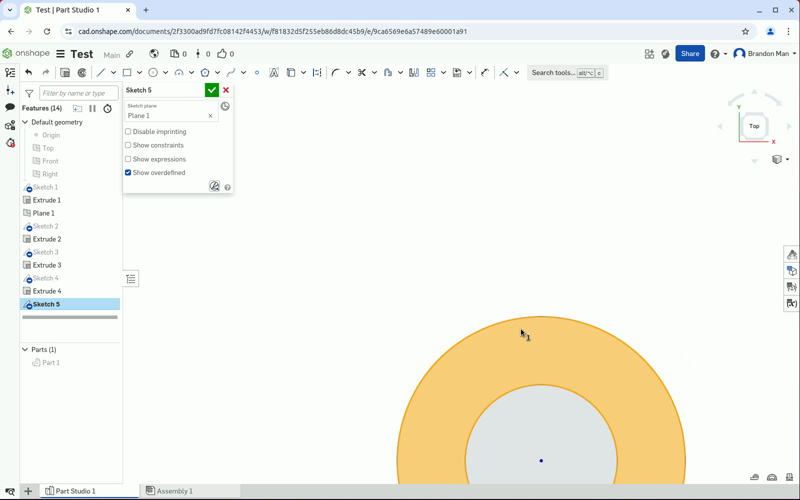
scroll(-6)
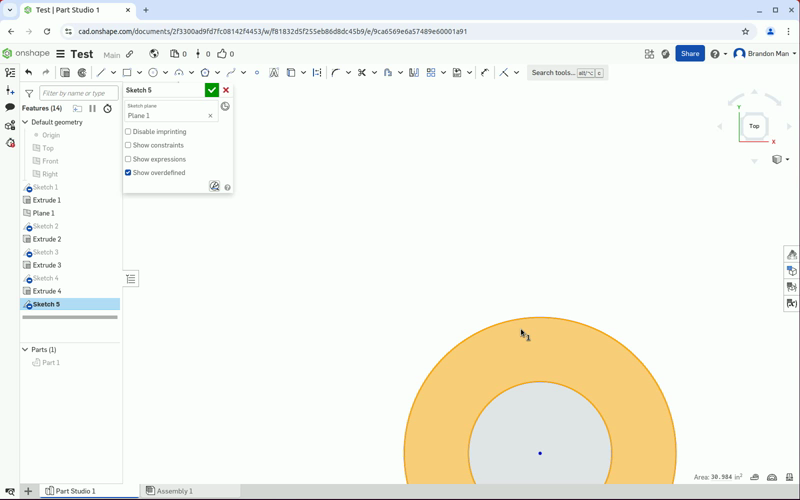
scroll(-6)
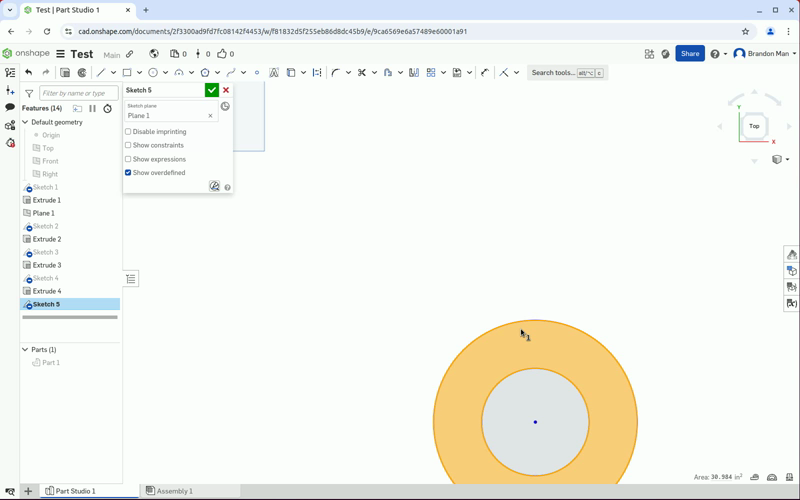
scroll(-6)
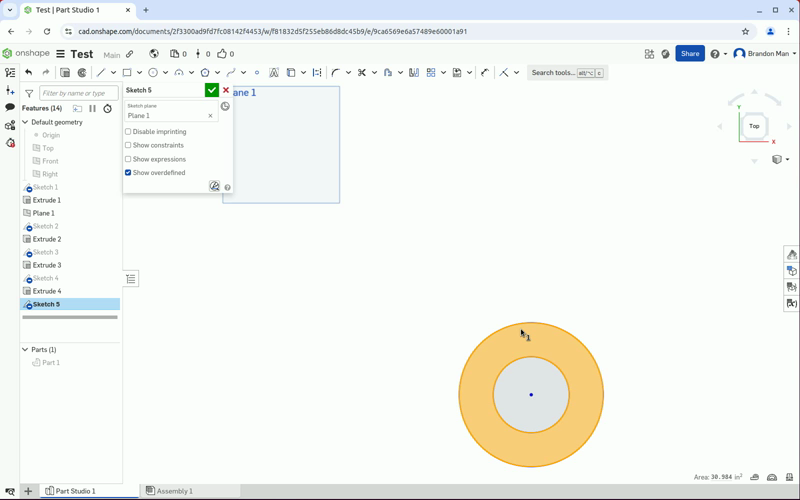
scroll(-6)
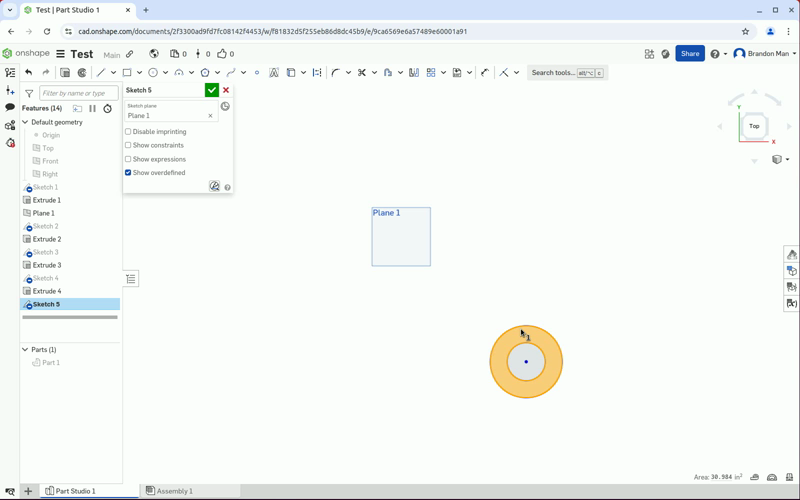
scroll(-6)
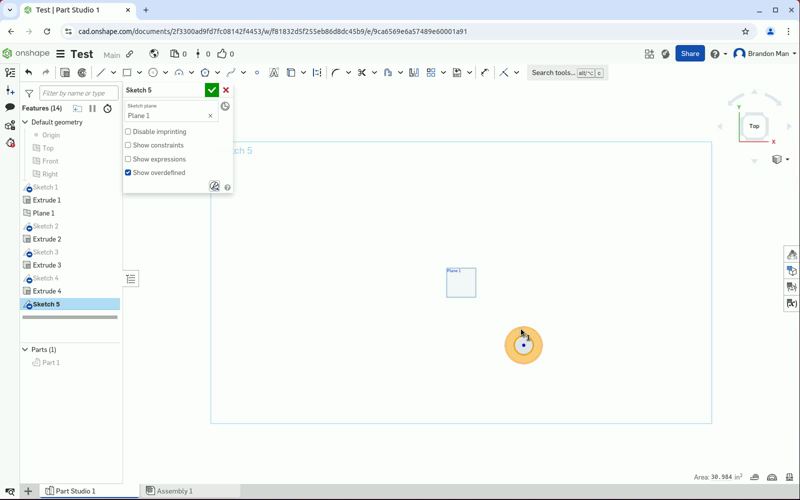
mouse_move(73, 352)
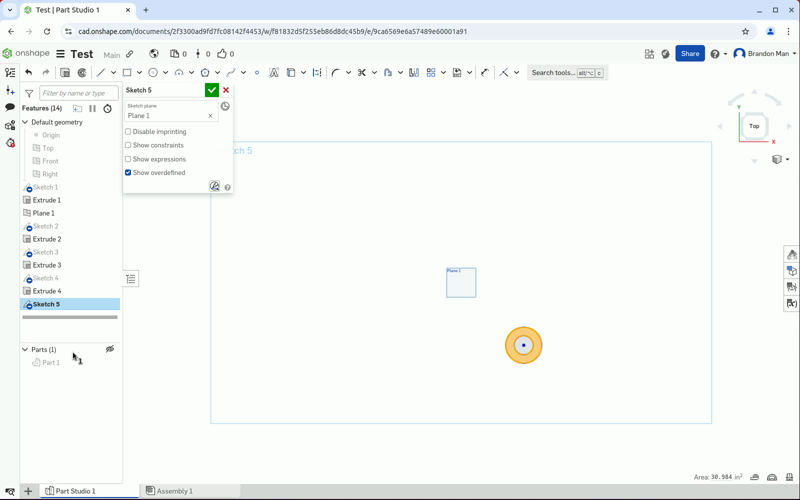
key(shift+y)
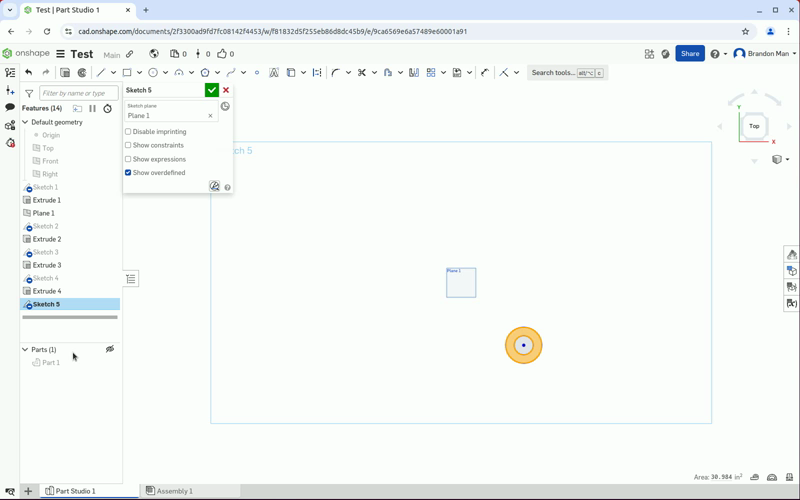
key(shift+e)
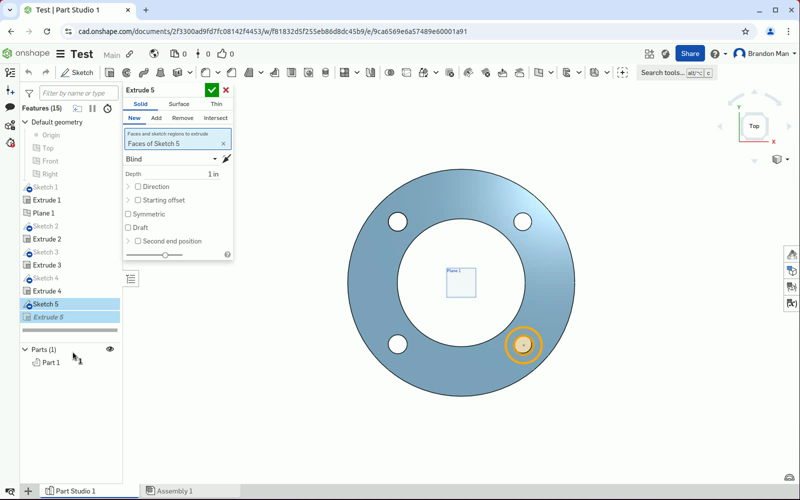
mouse_move(143, 106)
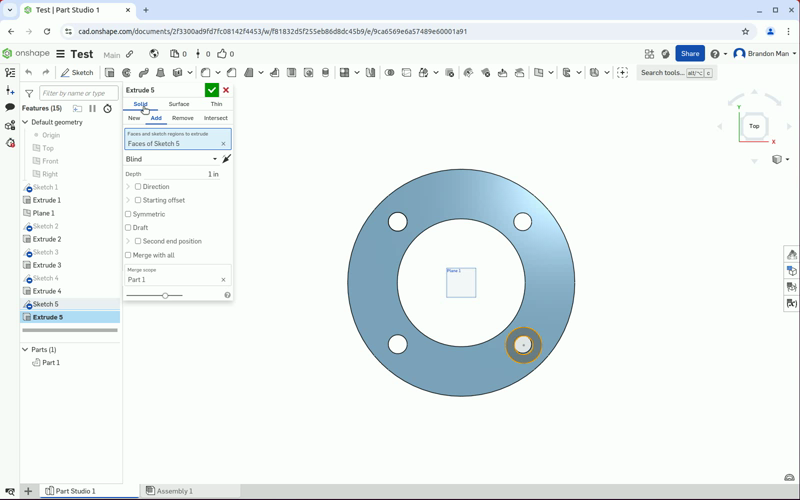
click(143, 106)
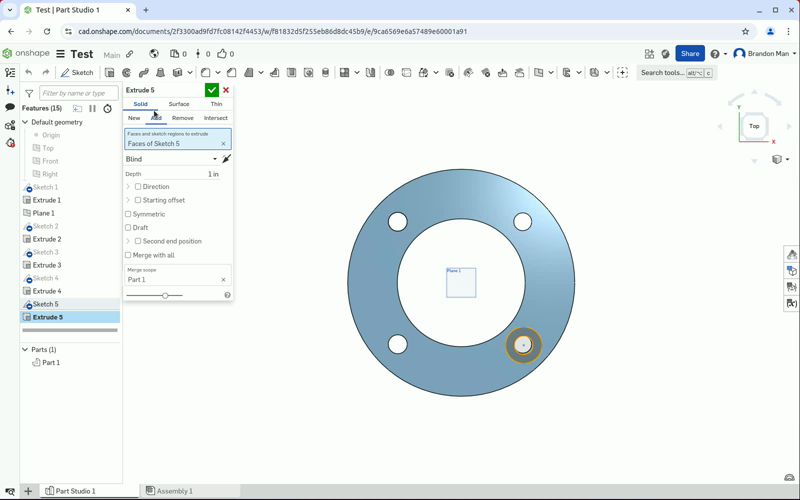
mouse_move(186, 120)
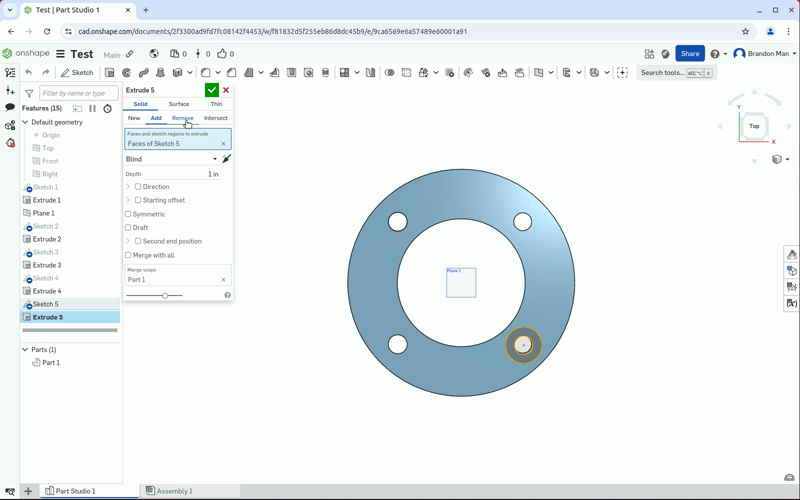
click(186, 120)
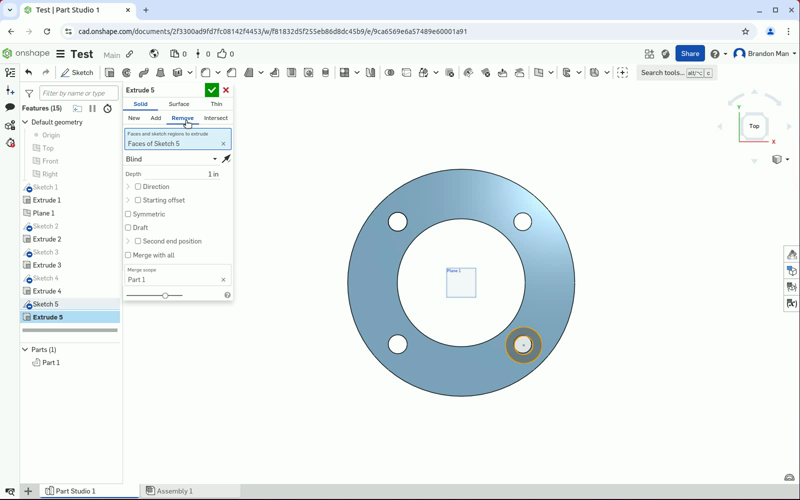
key(tab, 4)
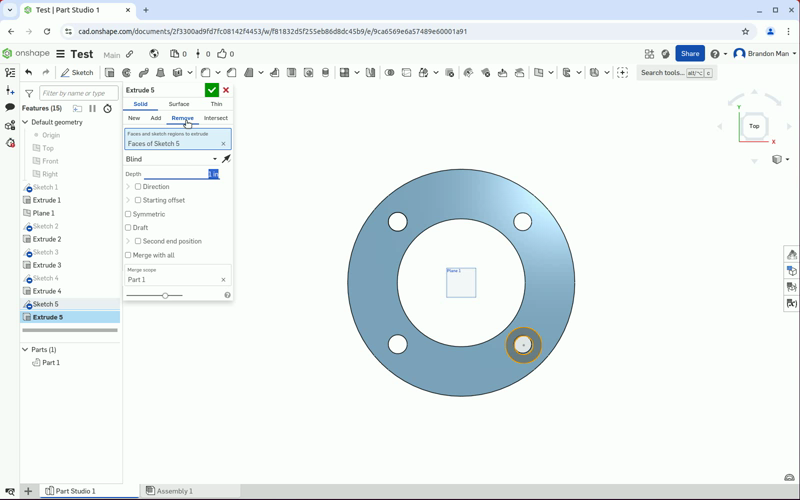
text(0.963)
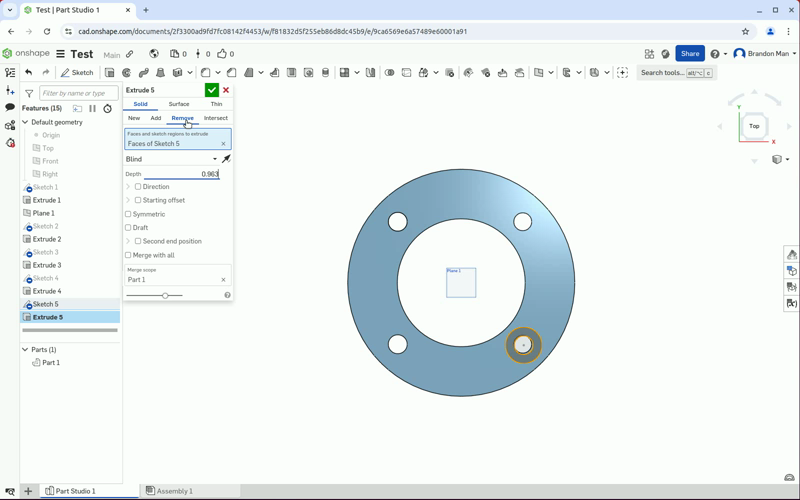
key(tab, 6)
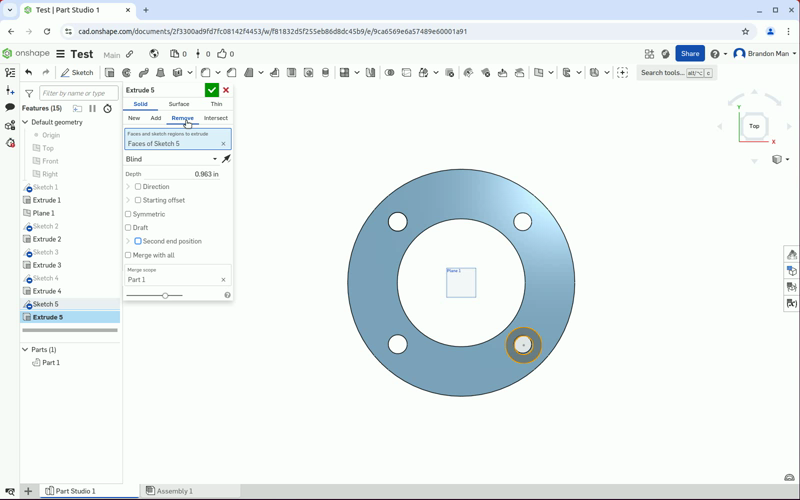
key(space)
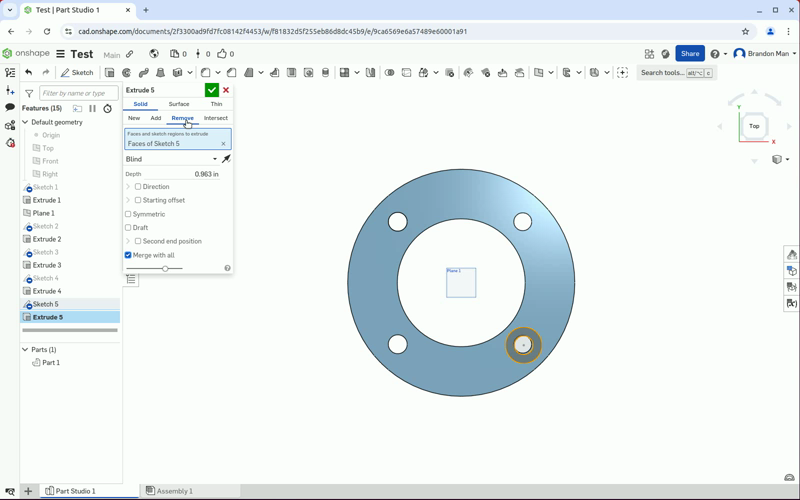
key(enter)
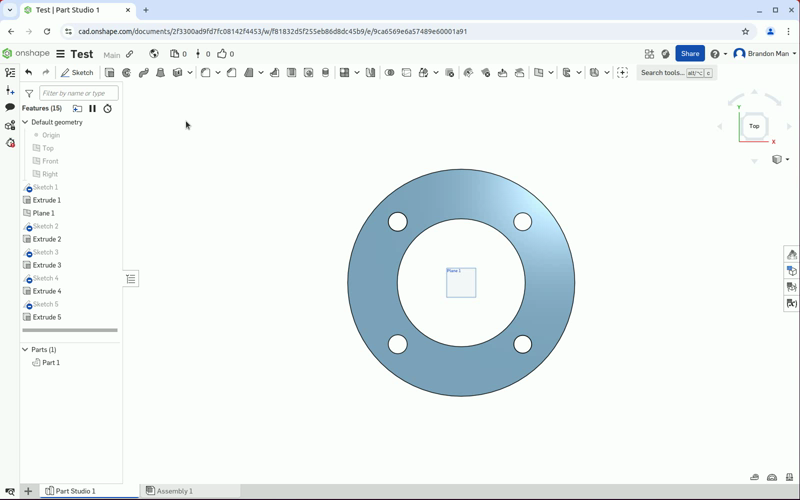
key(shift+h)
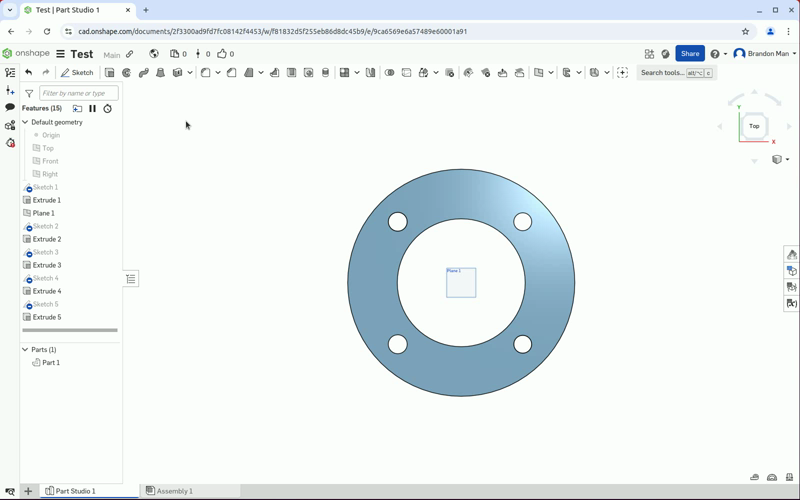
key(shift+h)
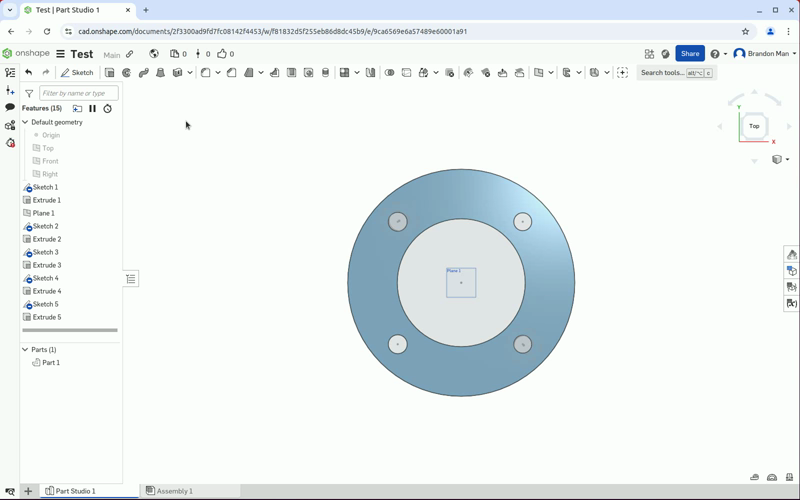
key(shift+7)
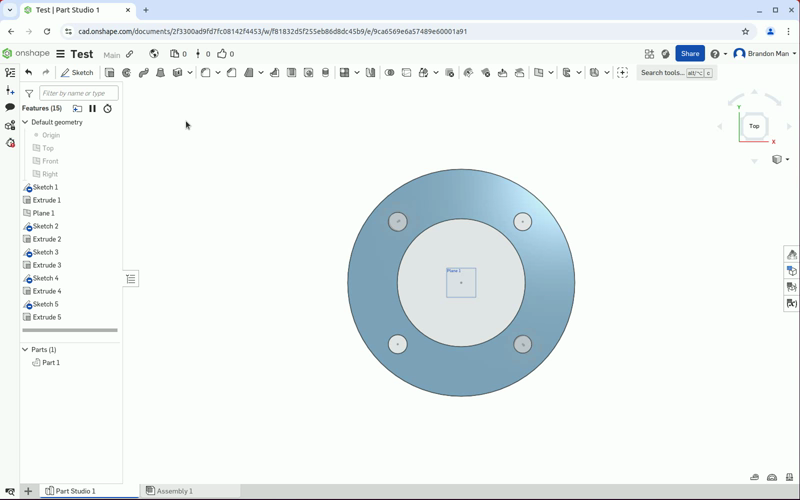
key(up, 3)
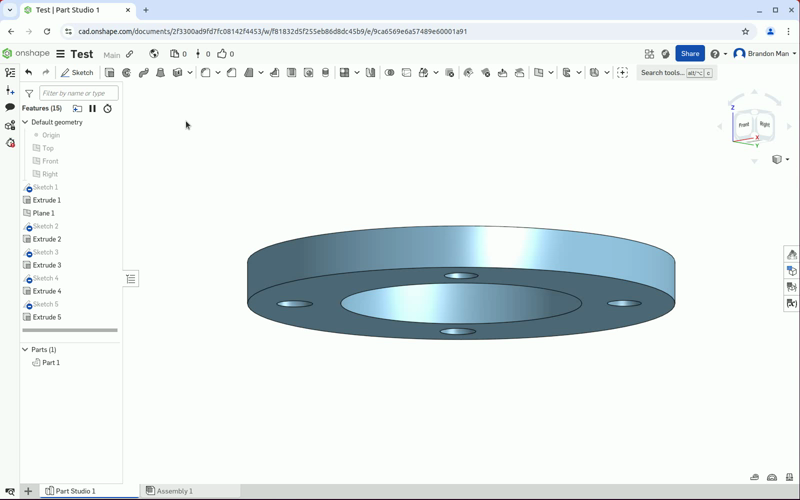
key(left, 3)
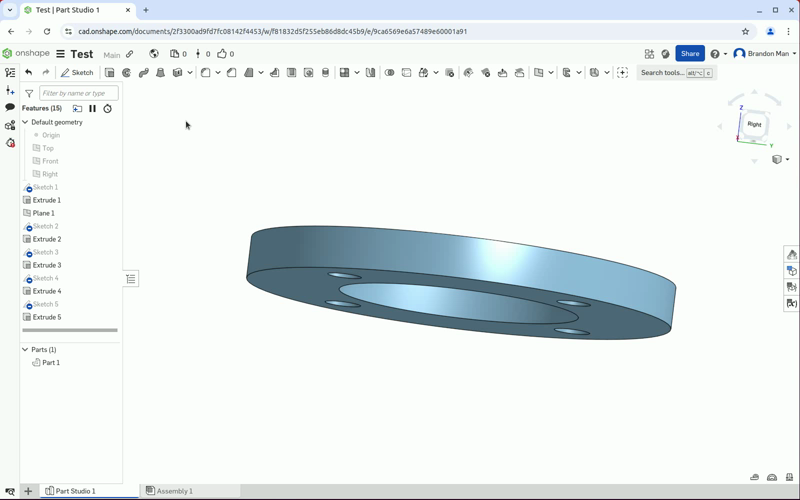
key(right, 3)
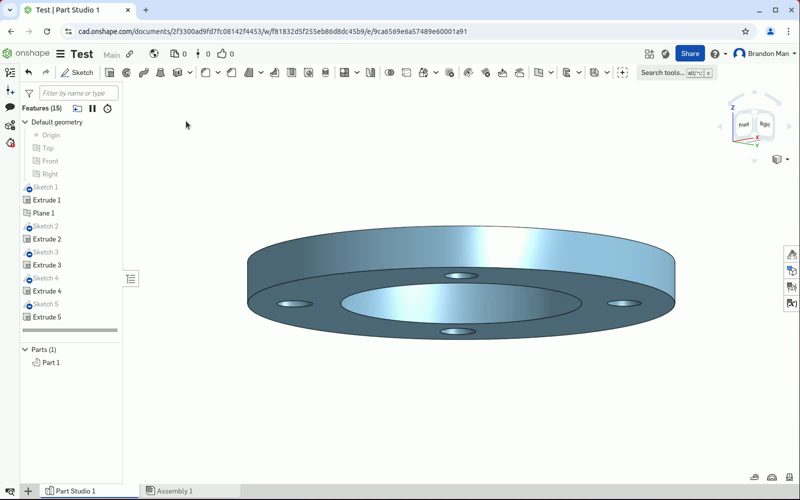
key(down, 3)
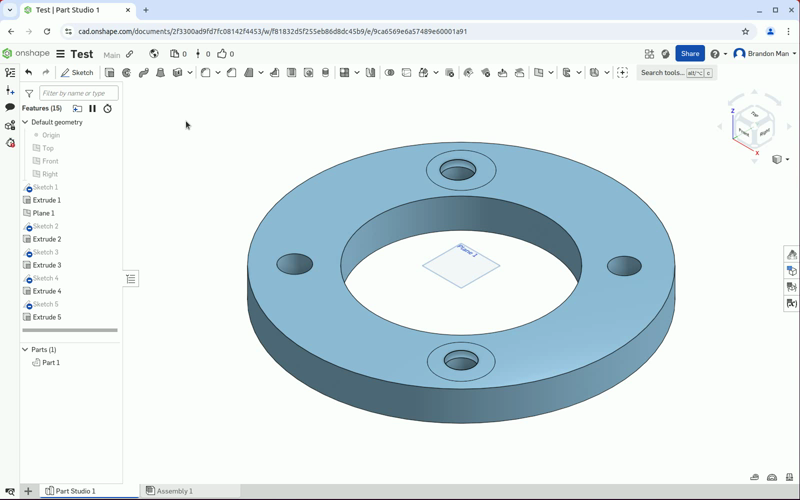
mouse_move(73, 189)
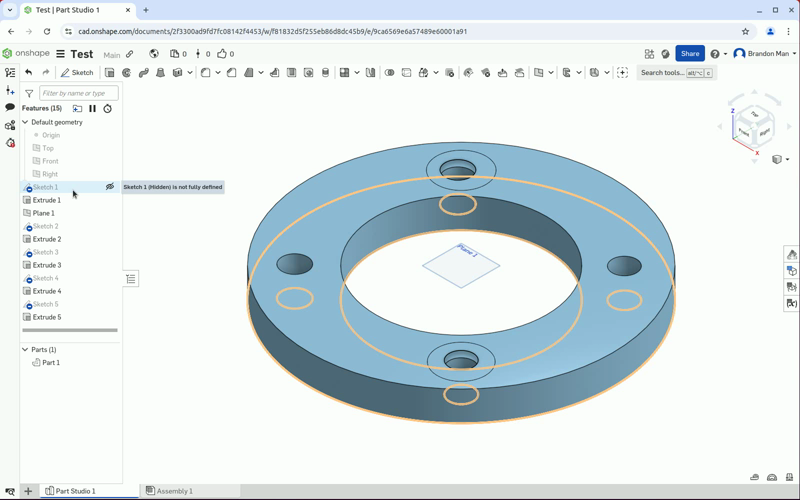
click(73, 189)